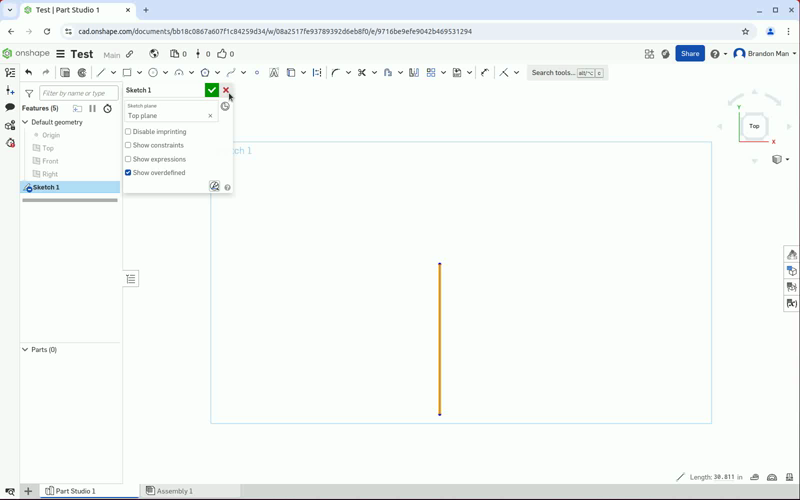
key(shift+h)
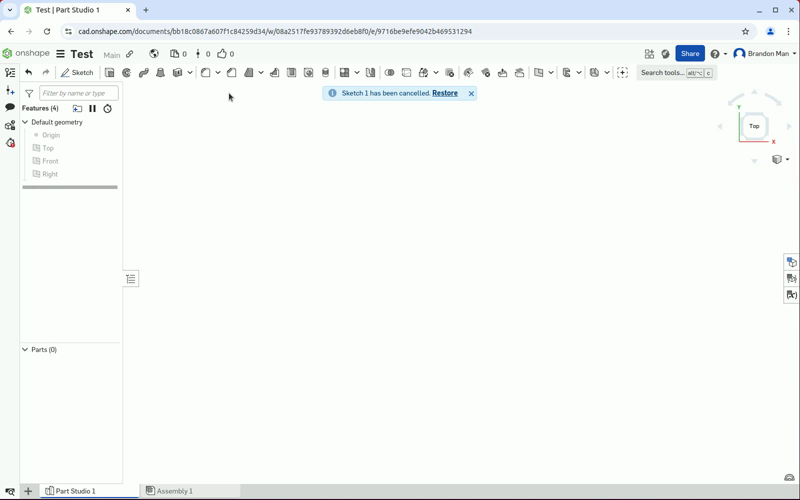
mouse_move(73, 352)
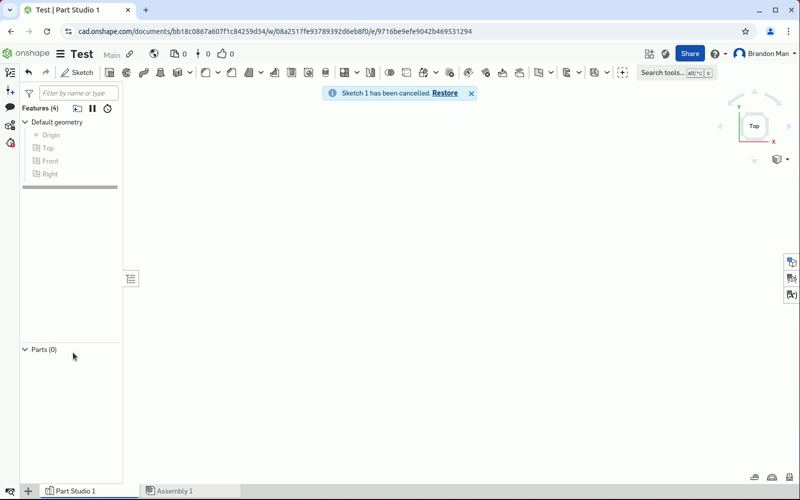
key(y)
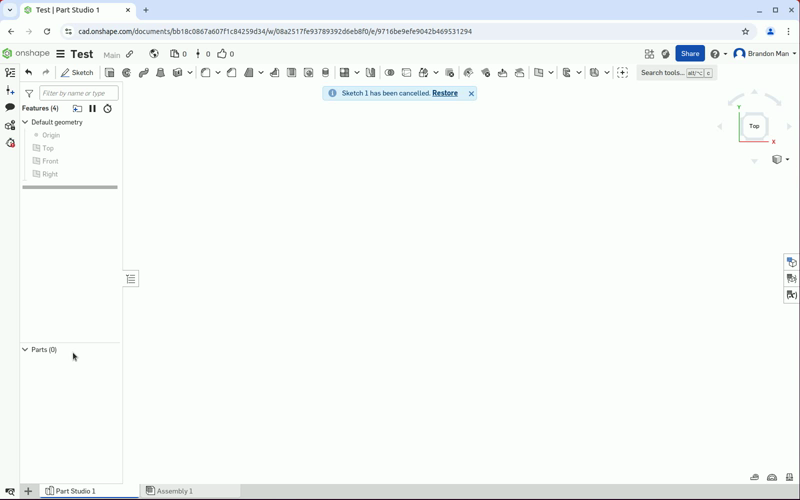
key(shift+p)
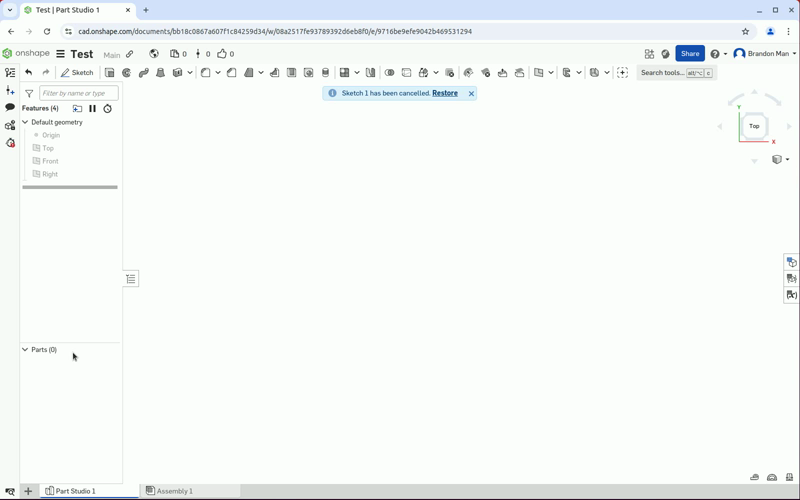
key(space)
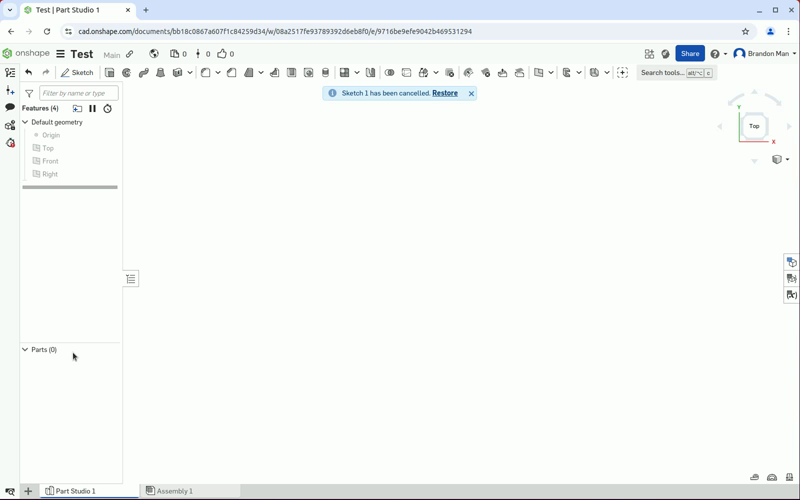
key_down(shift)
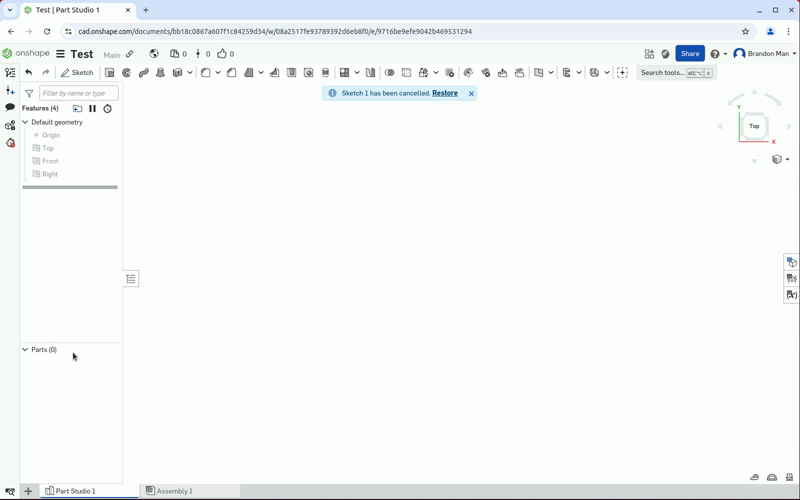
key(up)
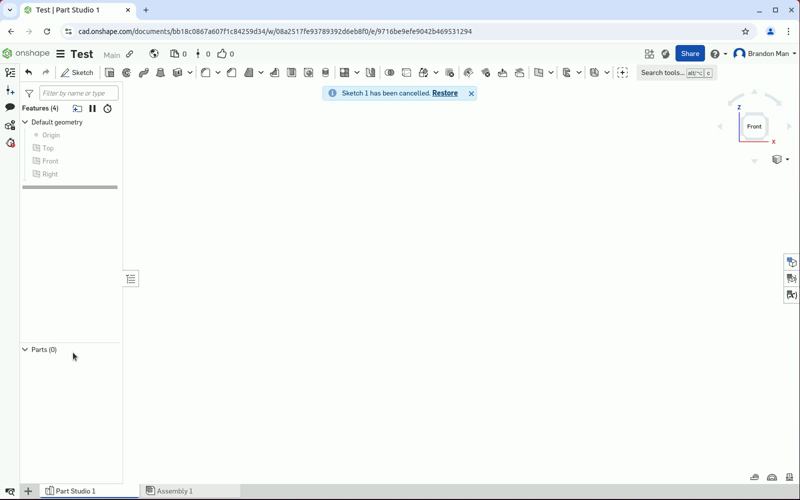
key_up(shift)
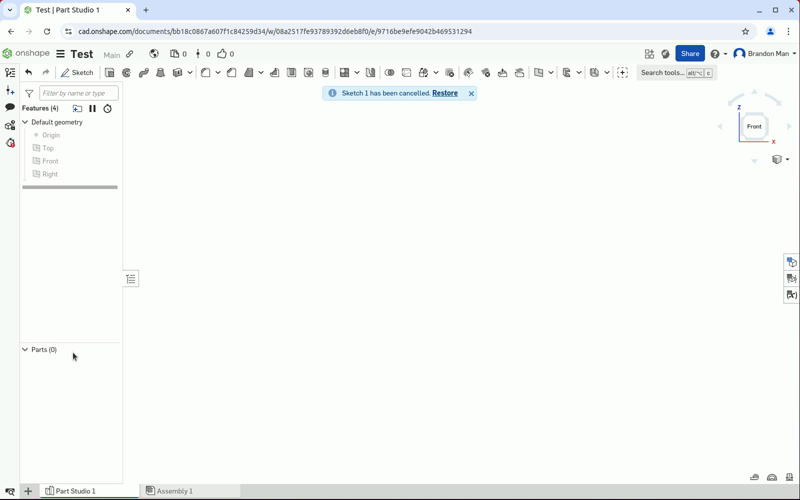
mouse_move(73, 352)
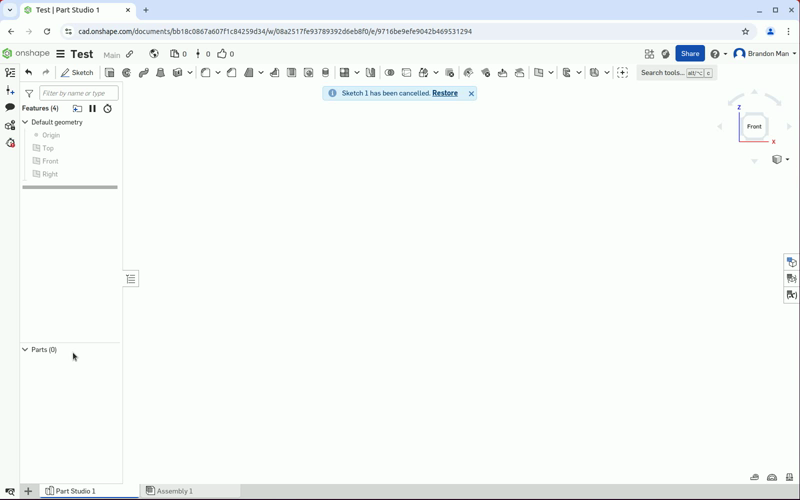
key(shift+y)
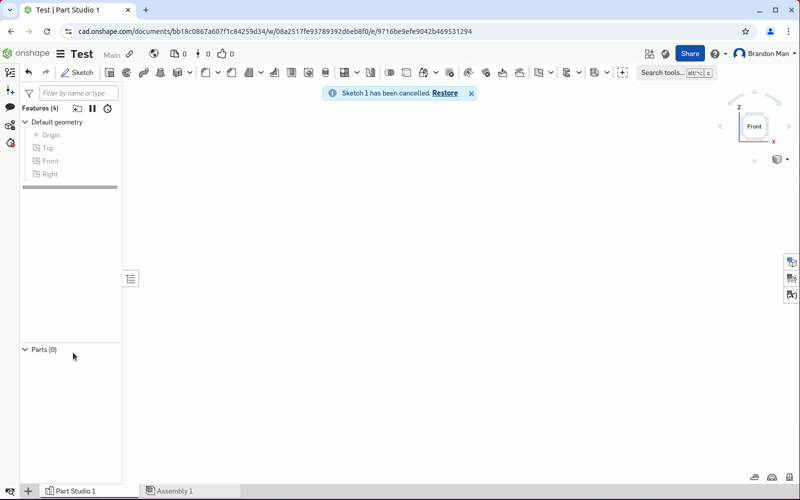
key(shift+s)
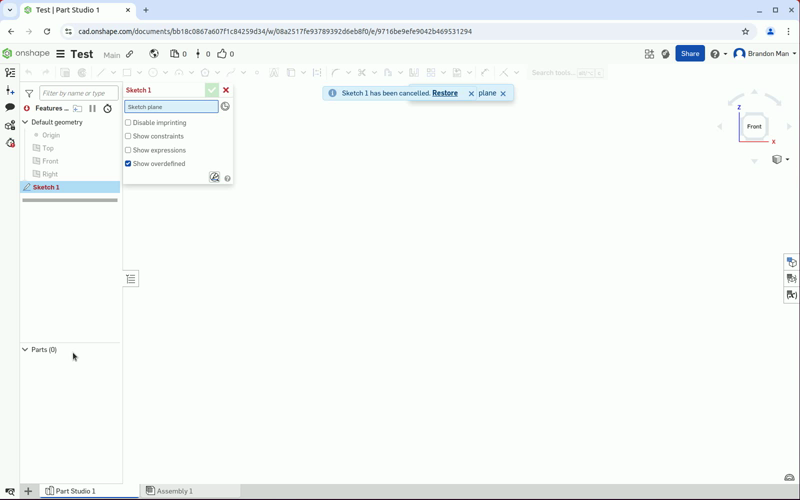
mouse_move(73, 163)
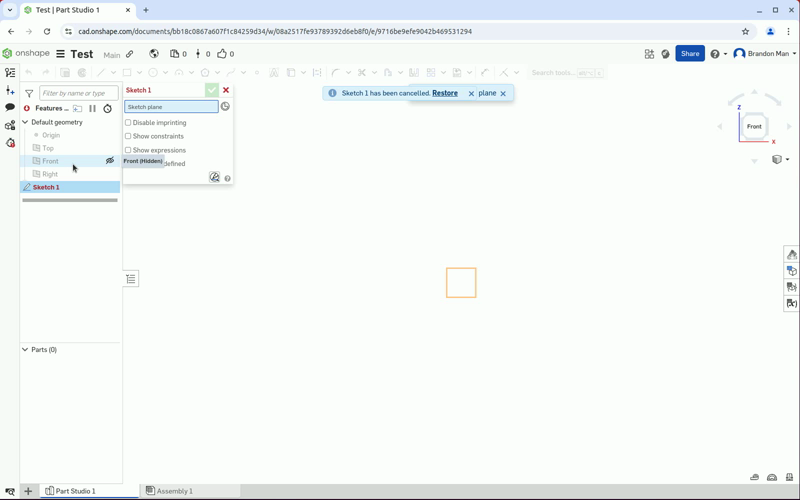
click(73, 163)
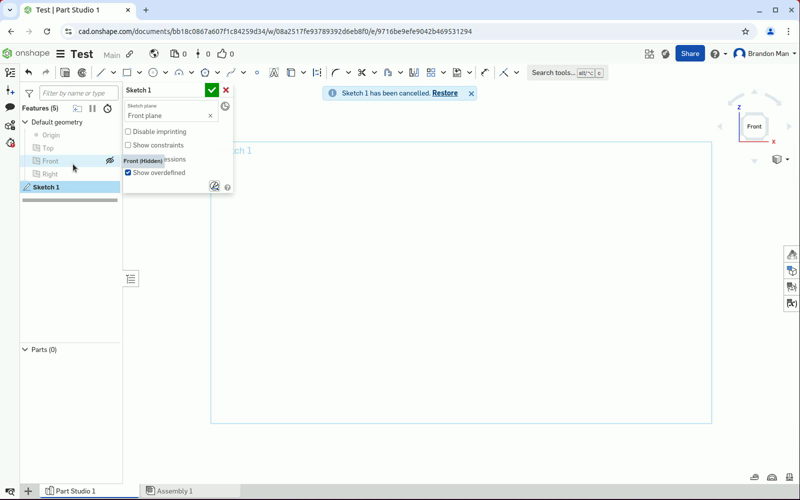
mouse_move(73, 352)
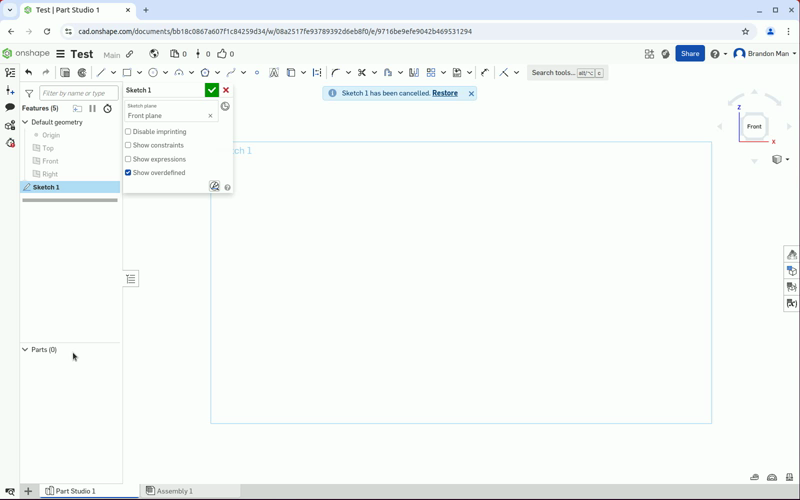
key(y)
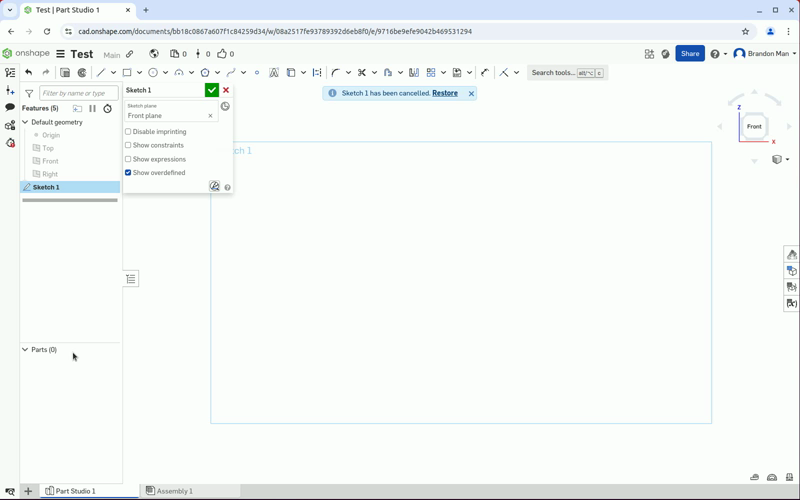
key(l)
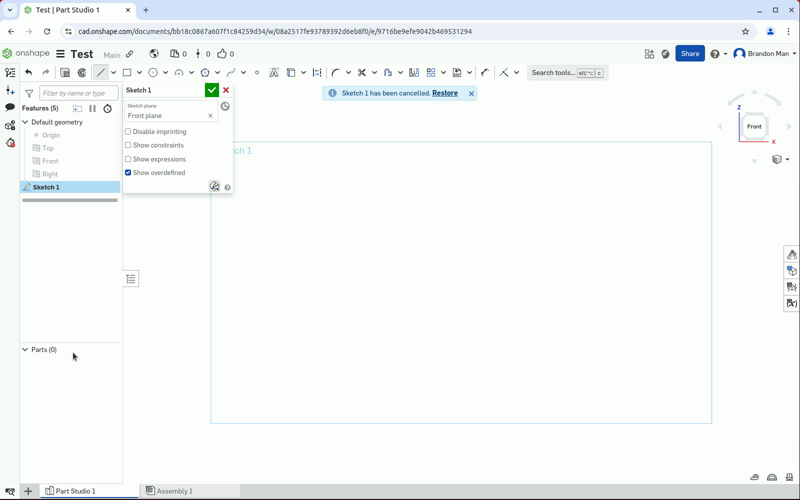
key_down(shift)
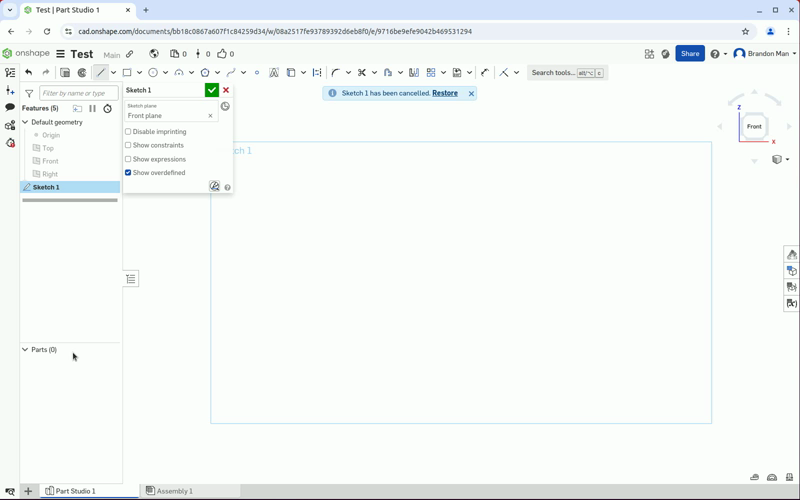
mouse_move(460, 282)
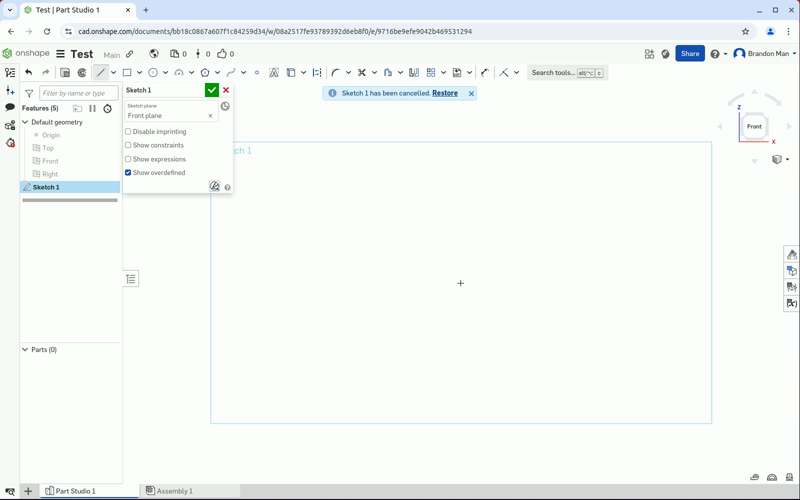
click(460, 282)
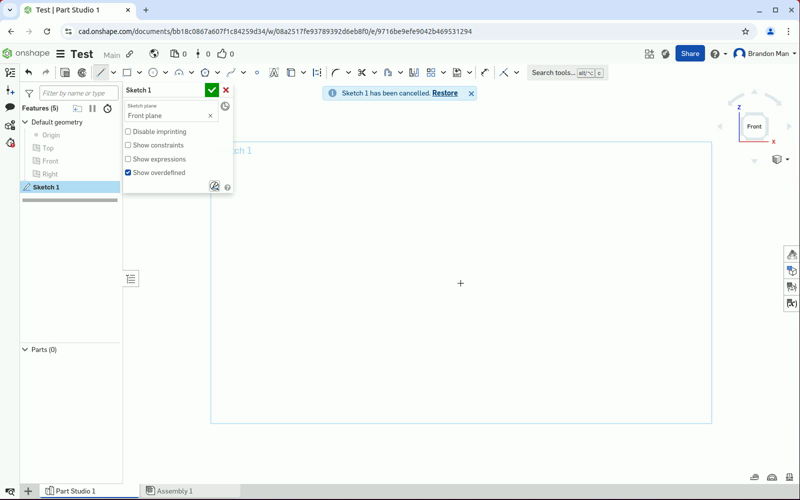
key_up(shift)
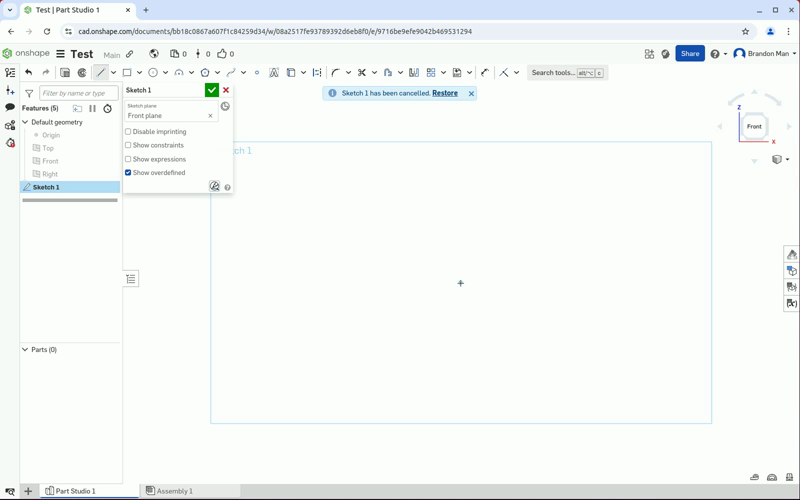
key_down(shift)
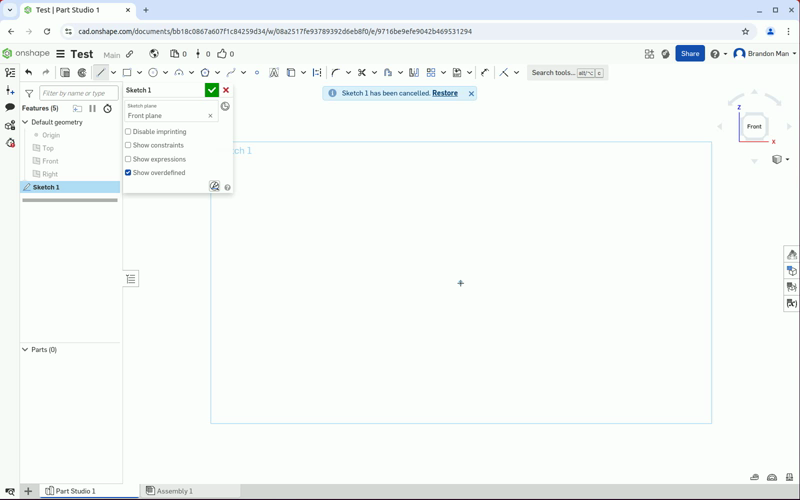
mouse_move(490, 282)
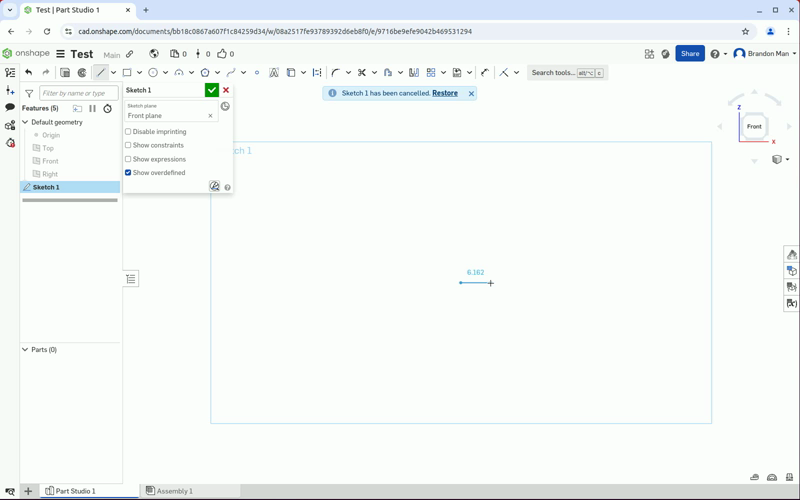
mouse_move(510, 282)
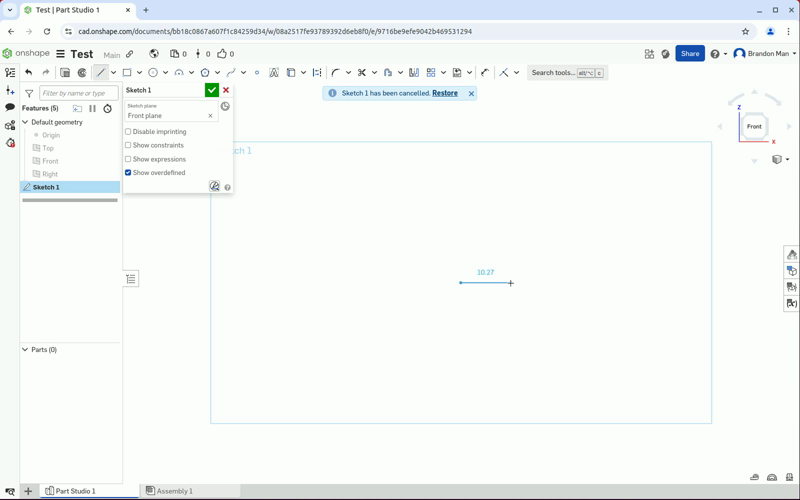
click(510, 282)
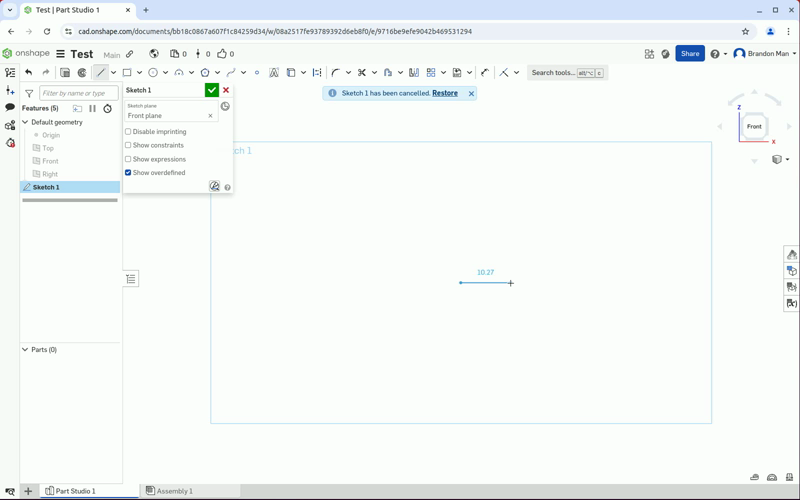
key_up(shift)
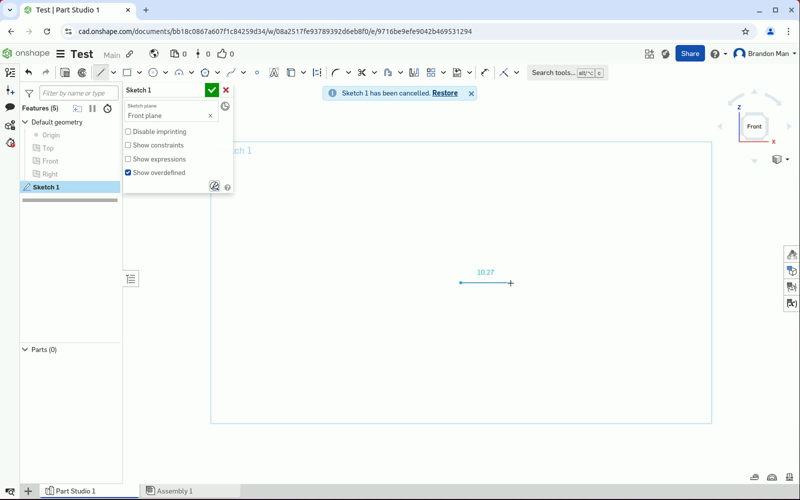
key_down(shift)
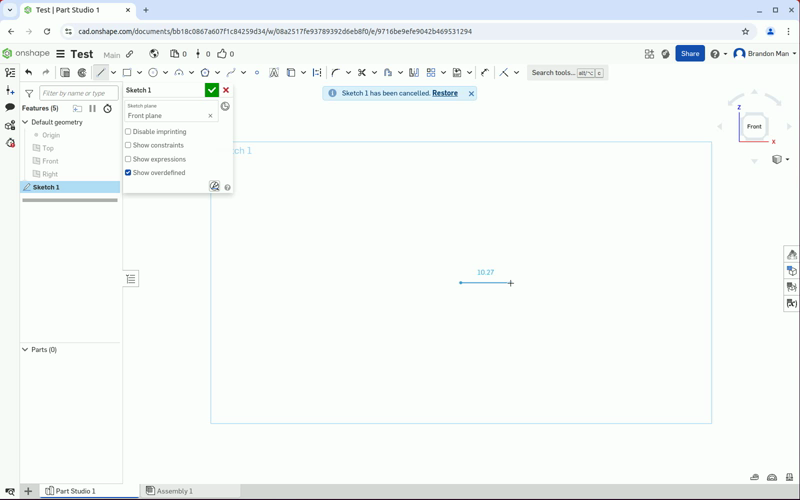
mouse_move(510, 170)
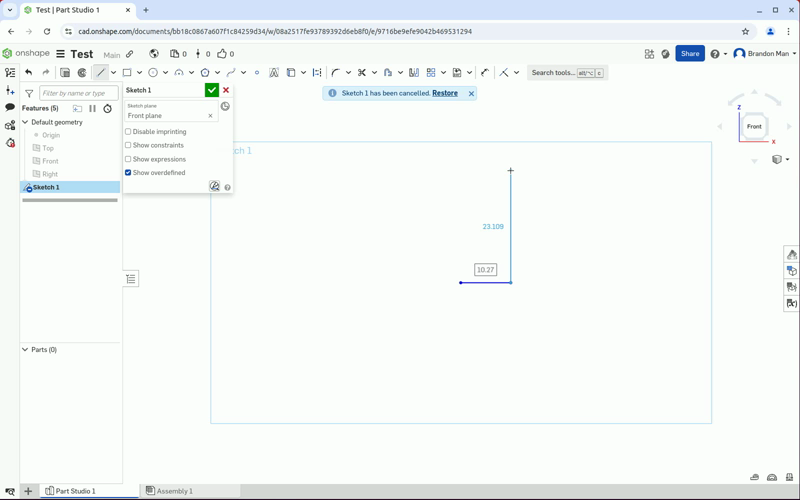
click(510, 170)
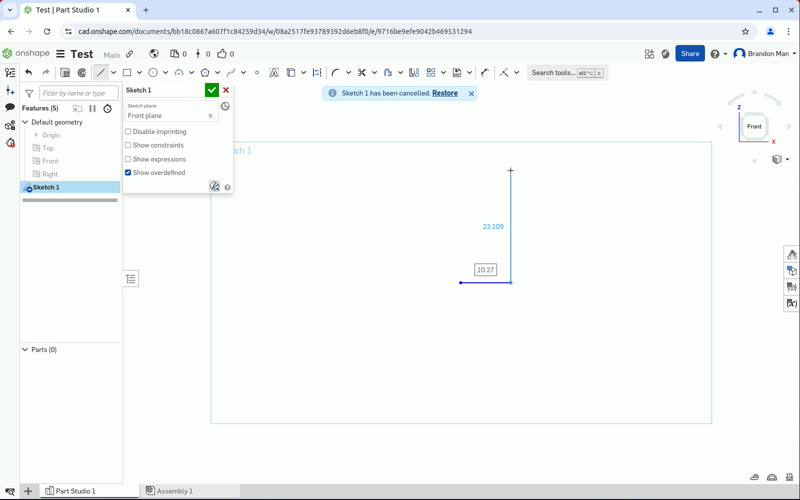
key_up(shift)
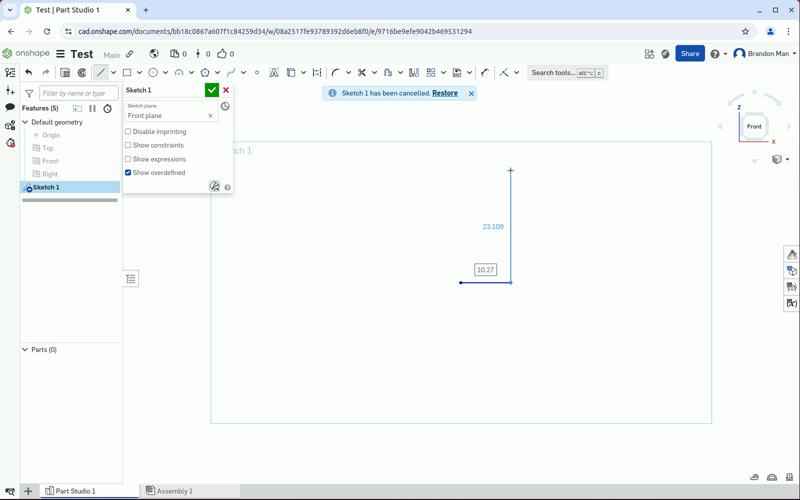
key_down(shift)
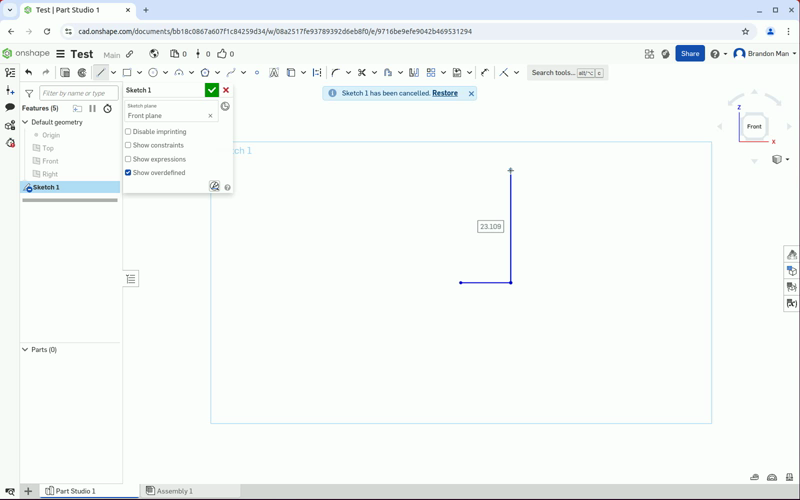
mouse_move(540, 170)
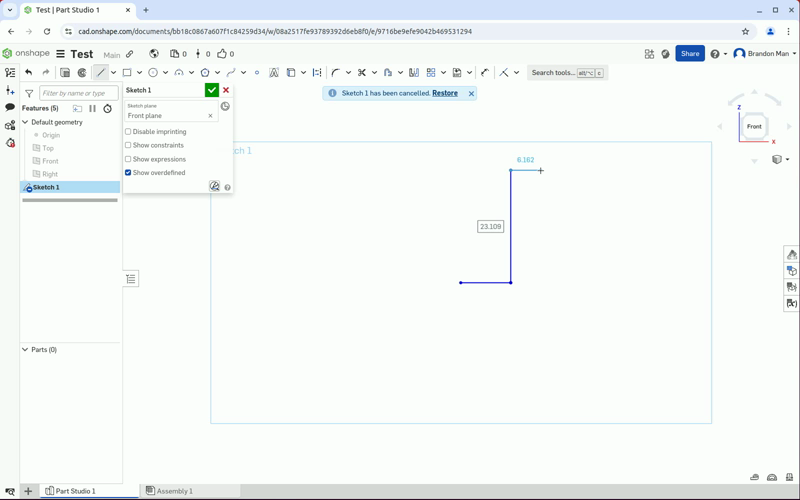
mouse_move(460, 170)
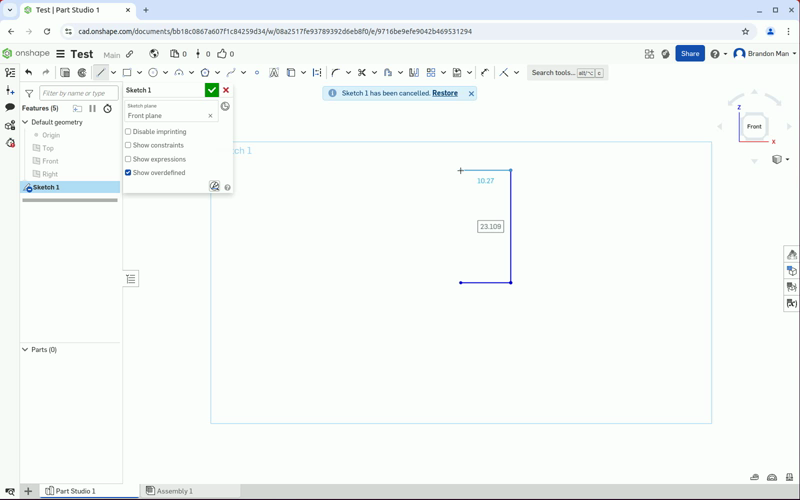
click(460, 170)
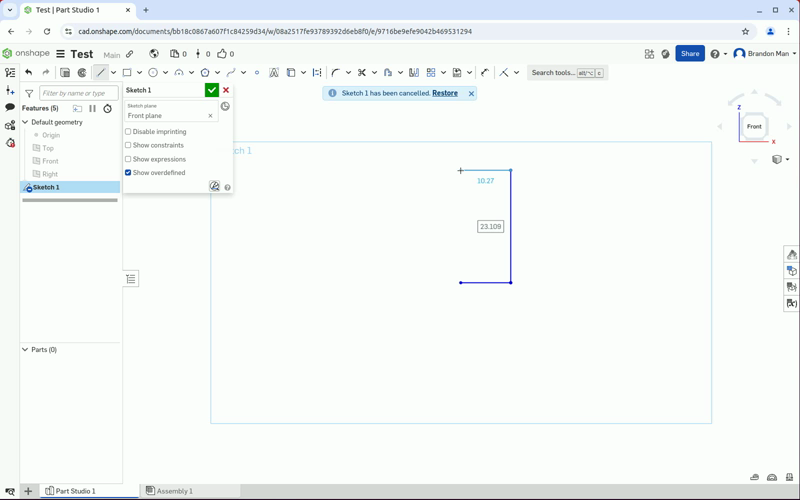
key_up(shift)
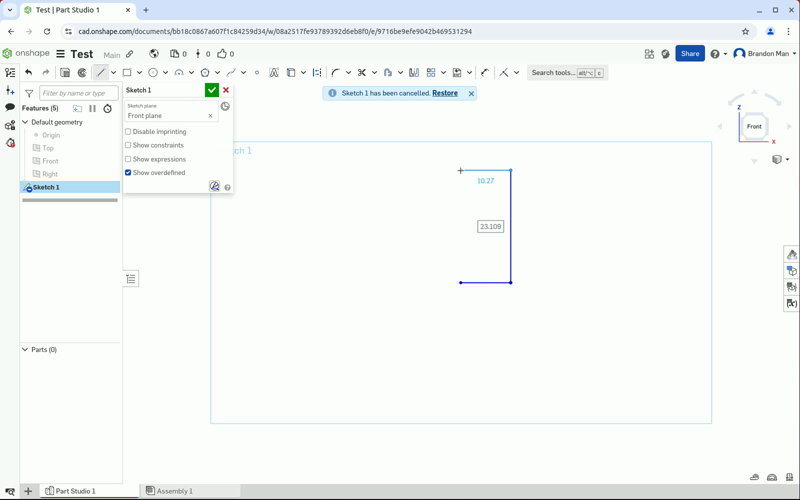
key_down(shift)
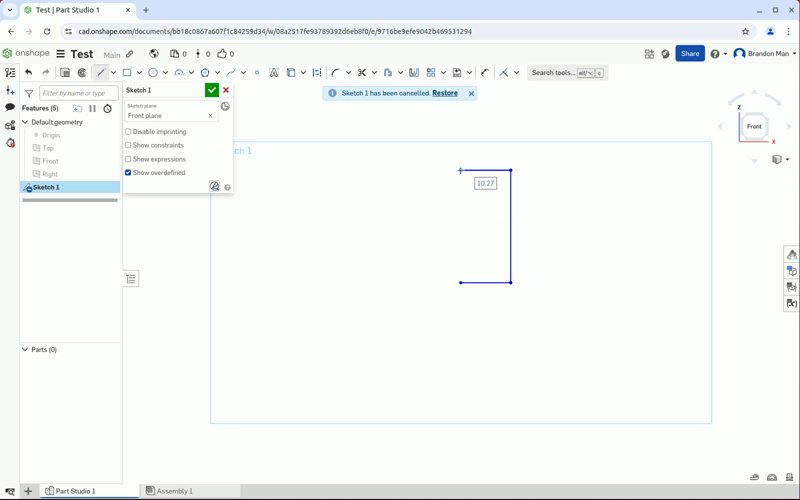
mouse_move(460, 282)
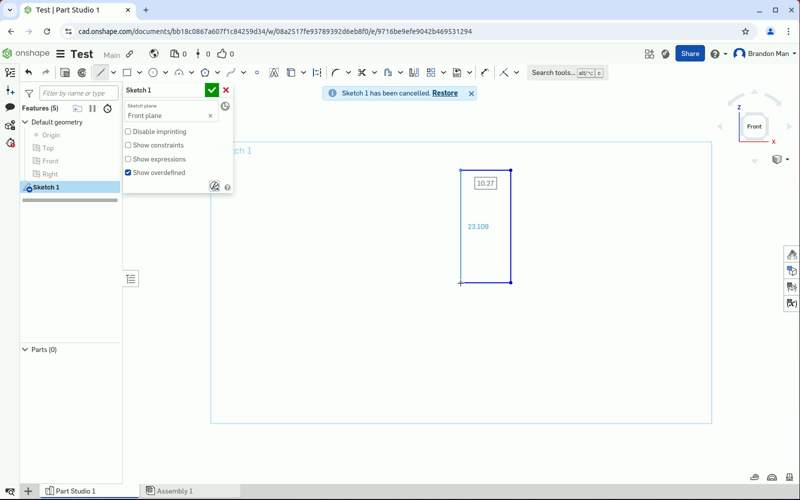
key_up(shift)
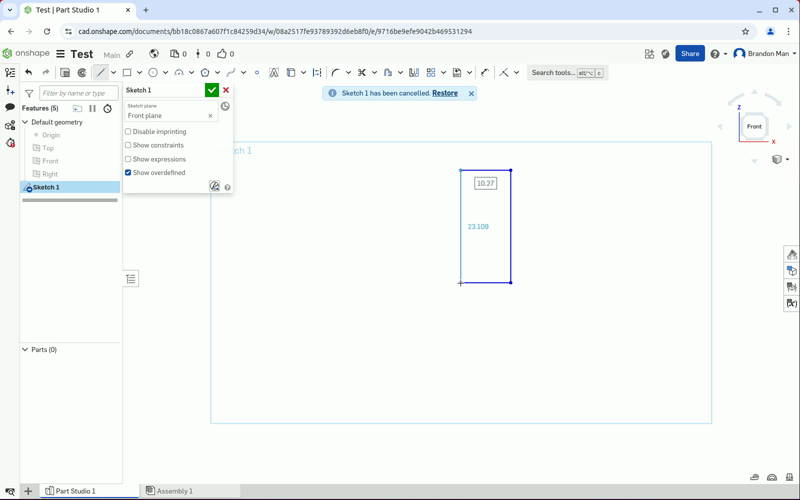
click(460, 282)
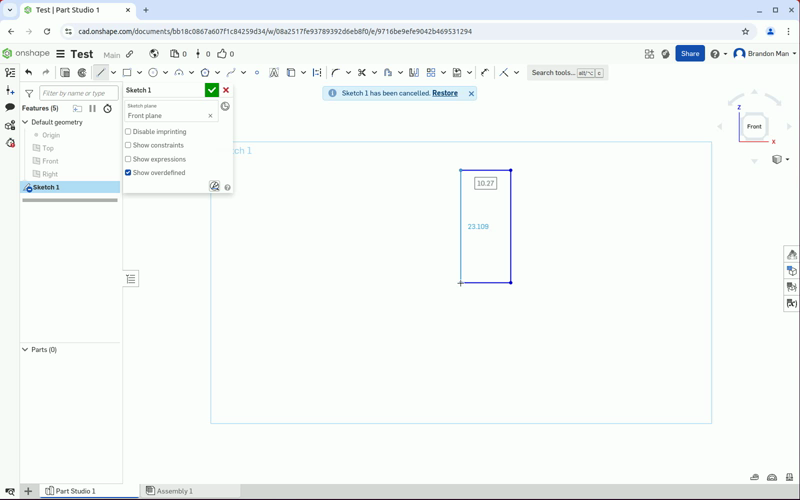
key(esc)
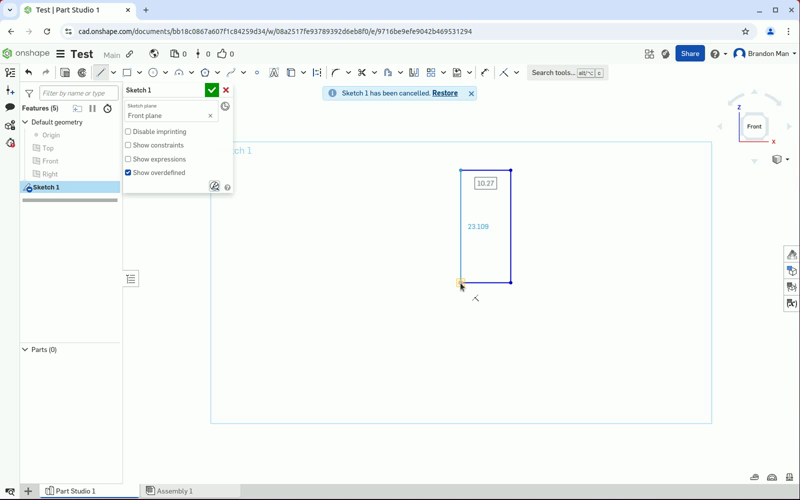
mouse_move(487, 211)
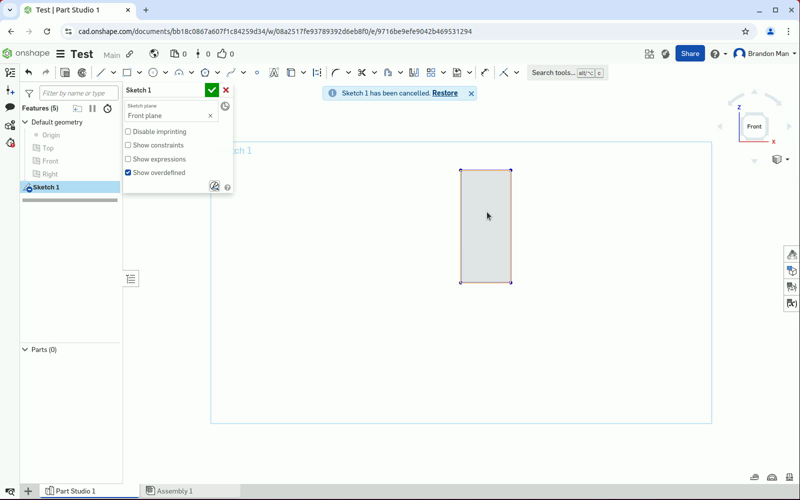
click(487, 211)
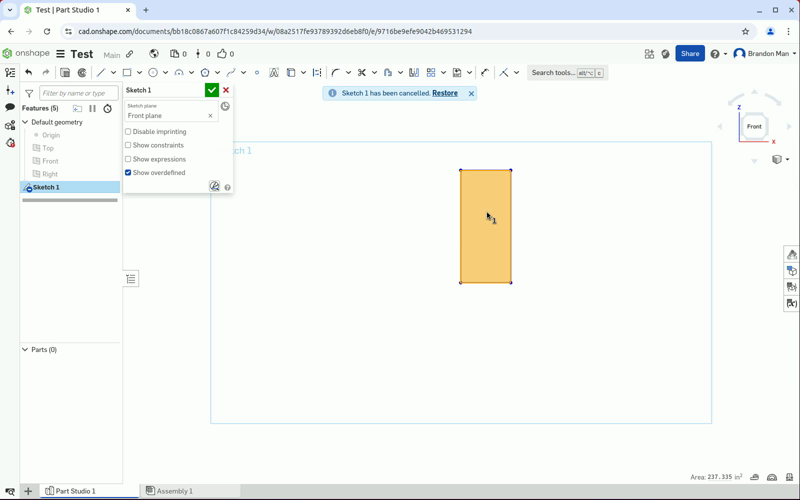
mouse_move(73, 352)
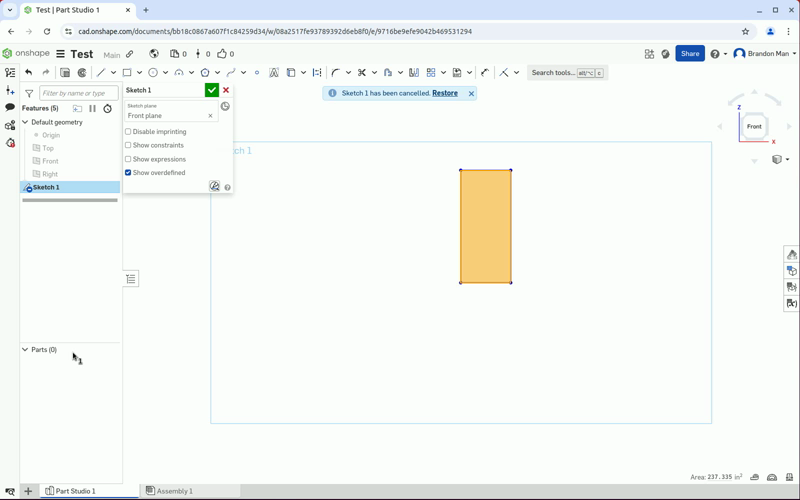
key(shift+y)
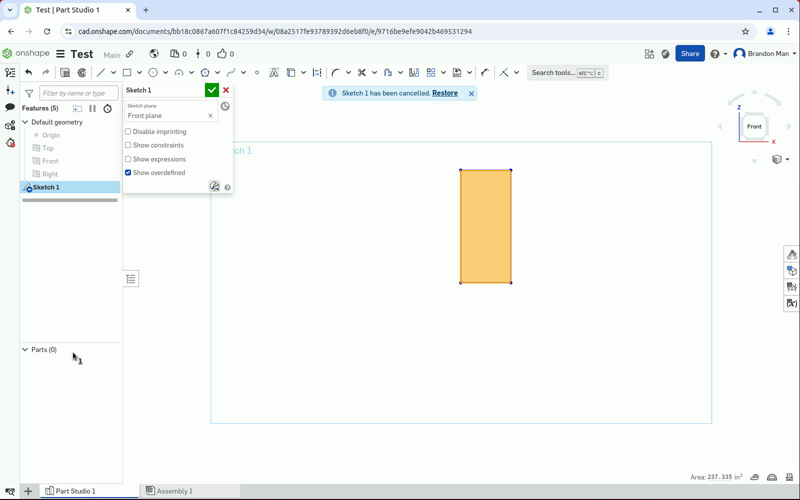
key(shift+e)
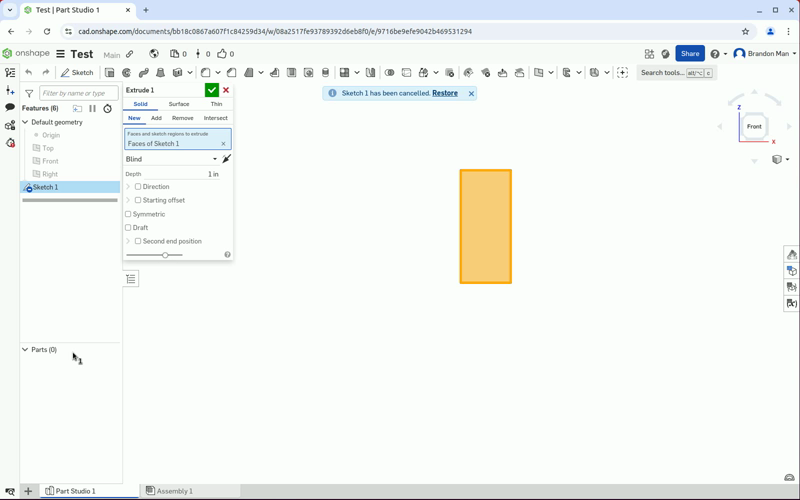
mouse_move(143, 106)
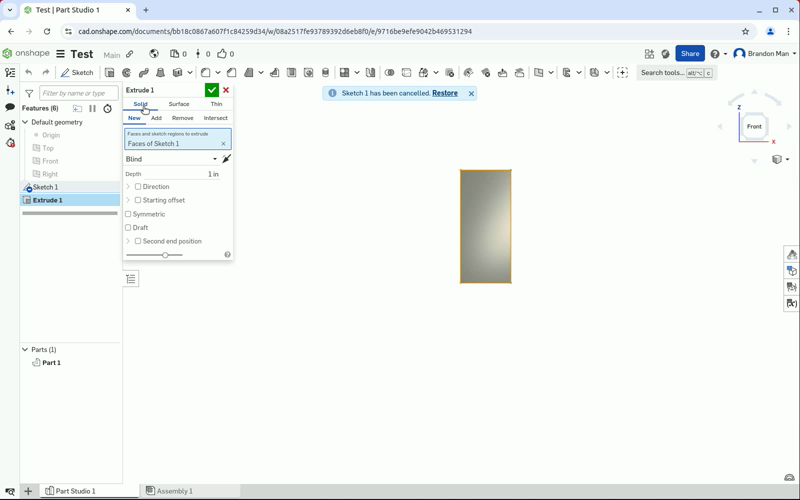
click(143, 106)
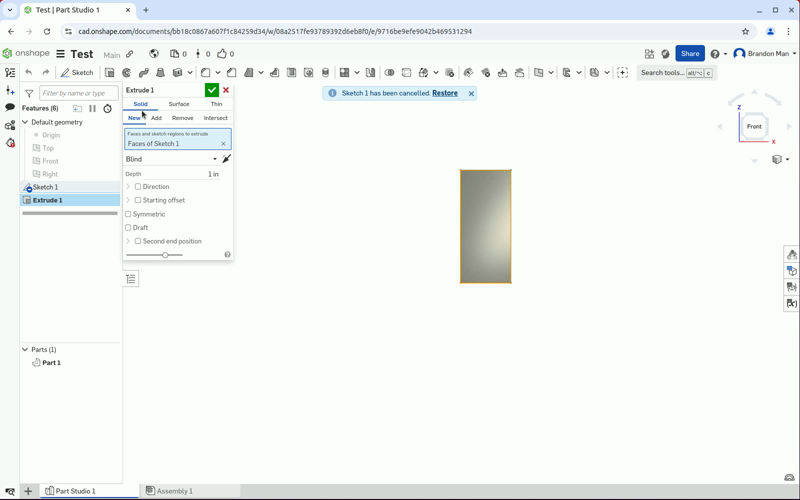
mouse_move(137, 120)
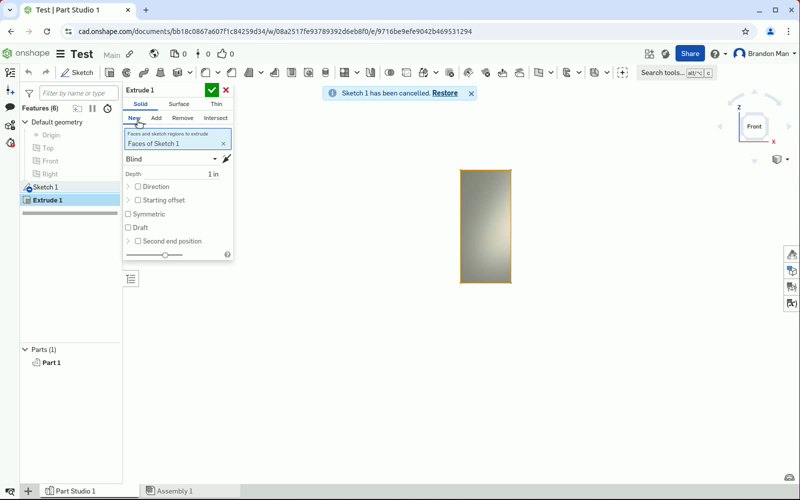
click(137, 120)
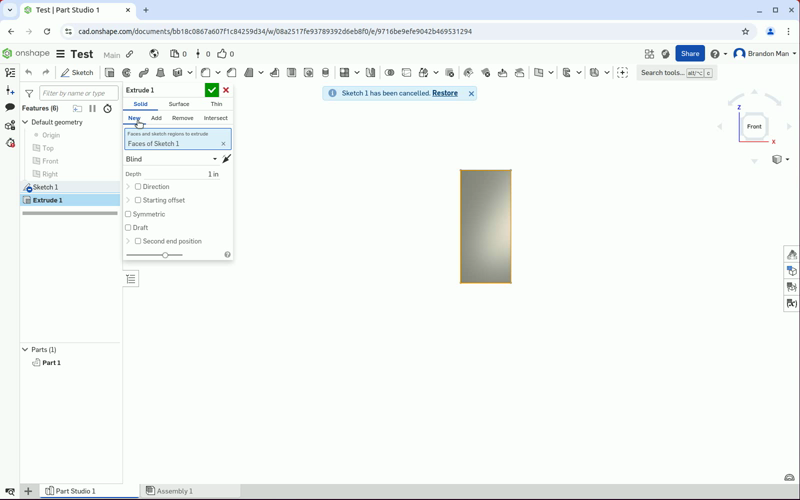
key(tab, 4)
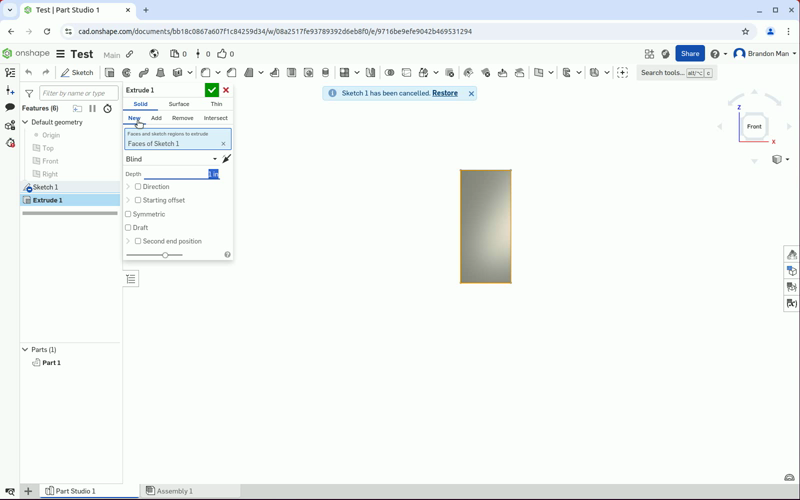
text(20.22)
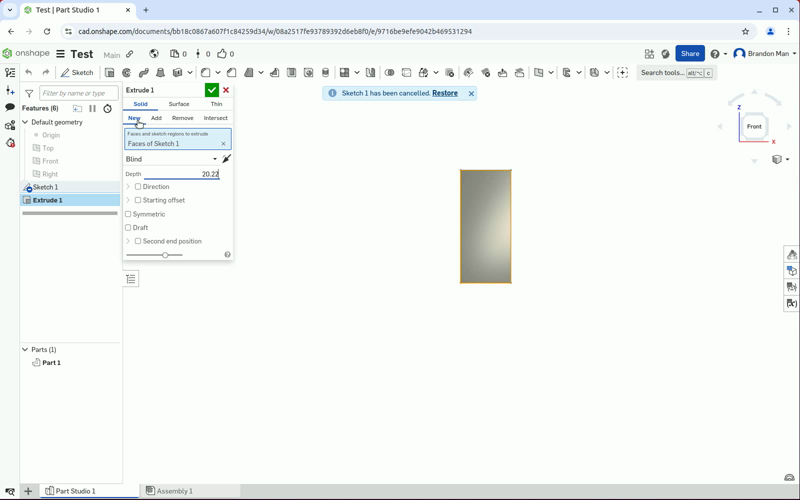
key(enter)
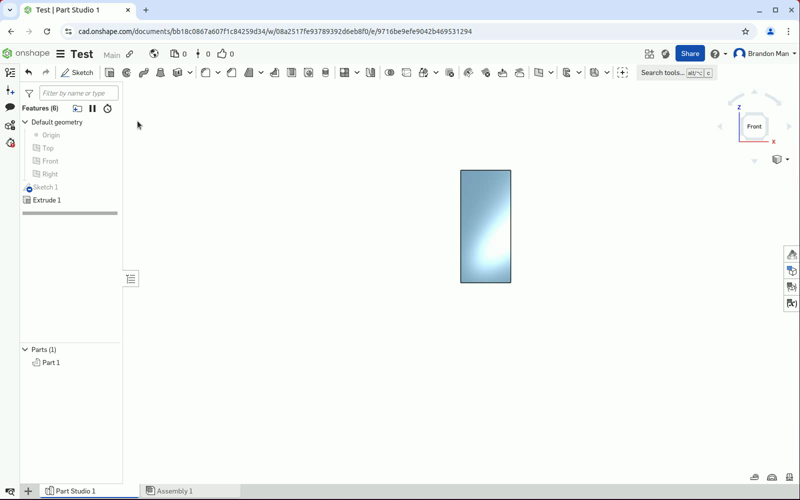
key(shift+h)
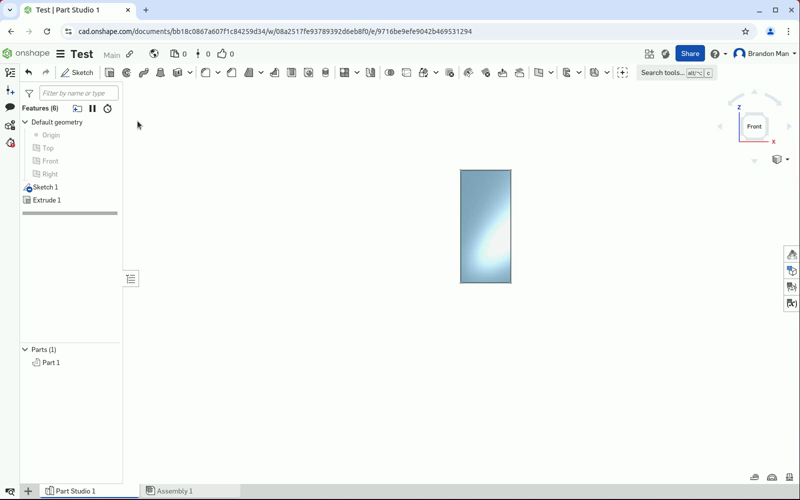
key(shift+h)
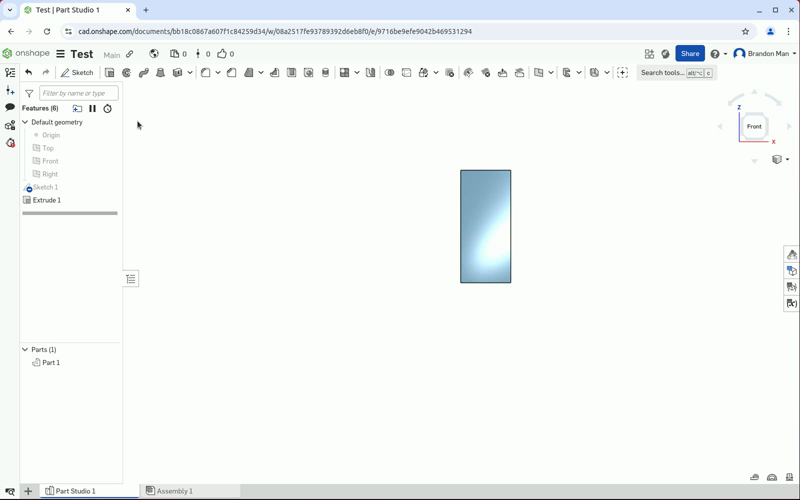
mouse_move(73, 189)
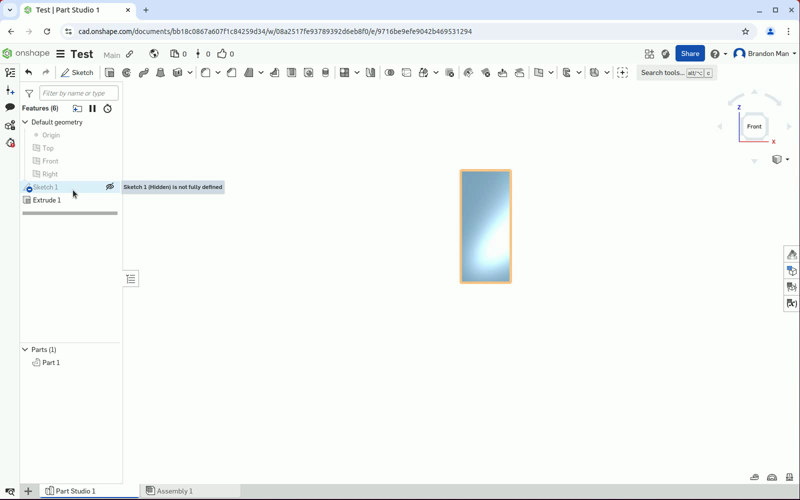
click(73, 189)
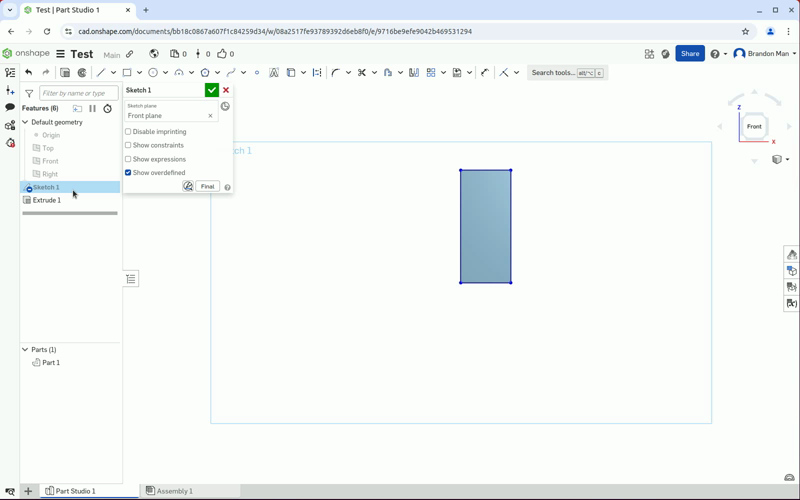
mouse_move(229, 92)
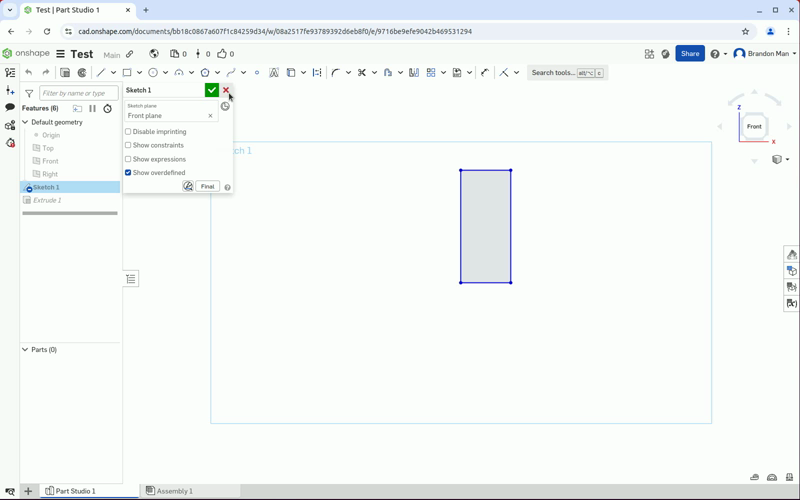
click(229, 92)
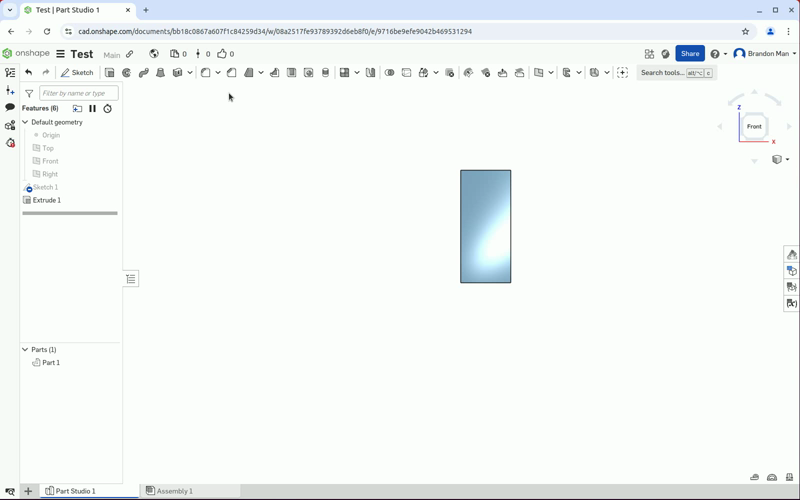
mouse_move(541, 75)
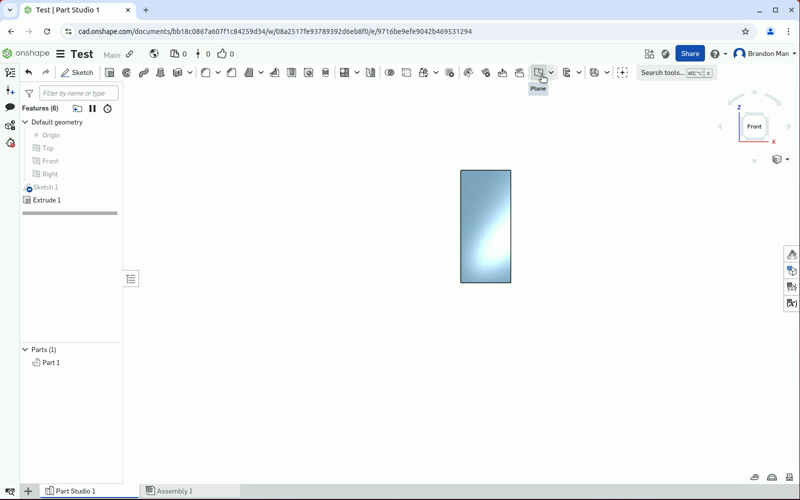
click(541, 75)
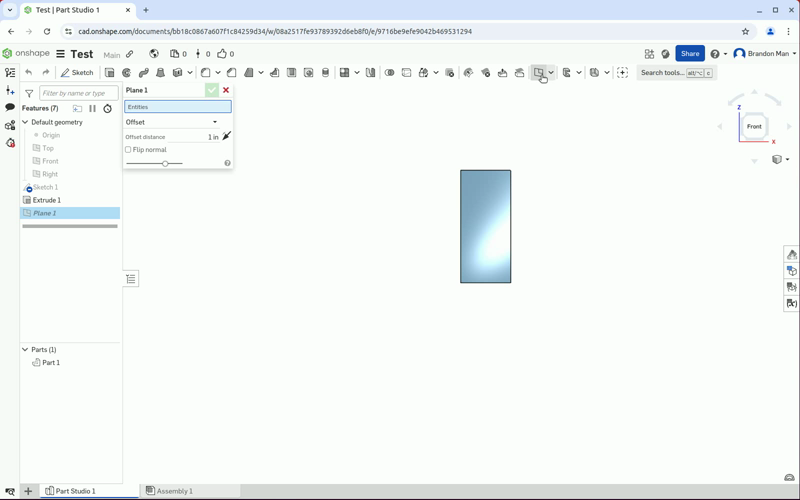
mouse_move(73, 163)
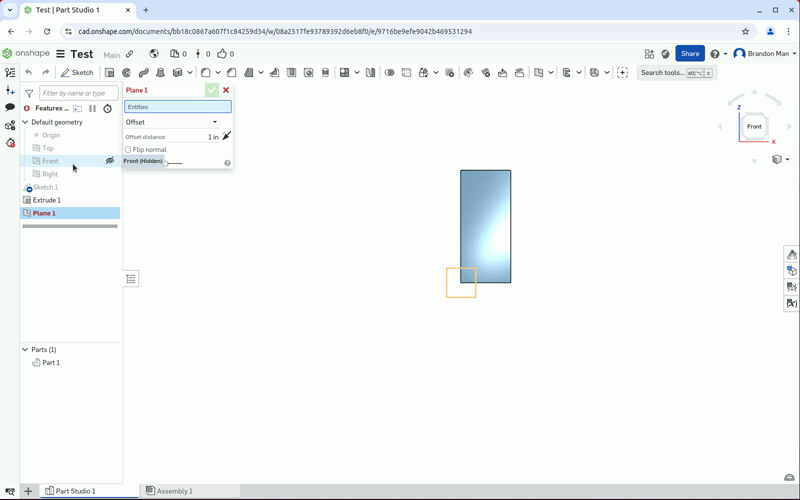
click(73, 163)
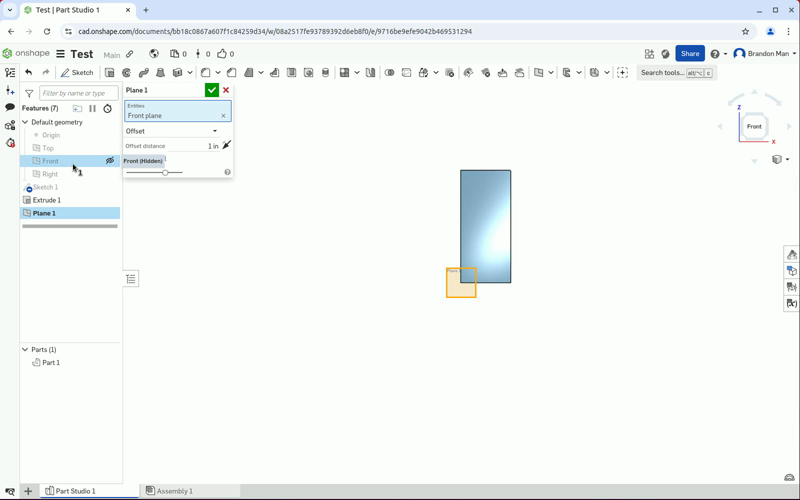
key(tab, 2)
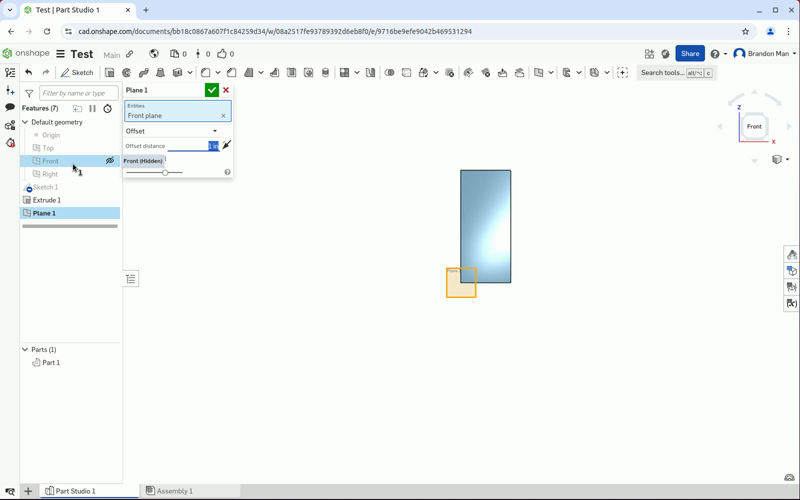
text(20.212)
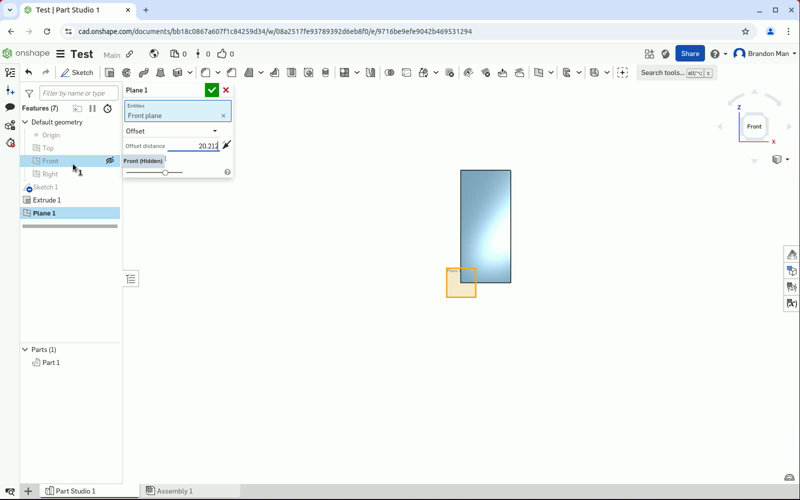
key(enter, 2)
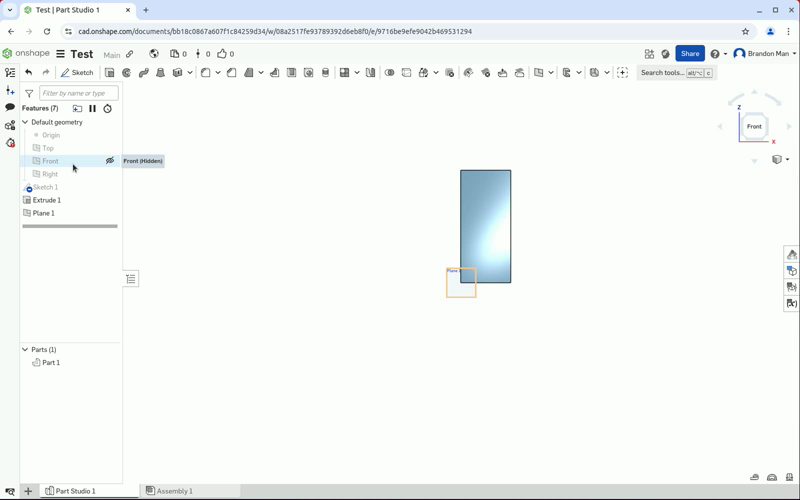
key(shift+s)
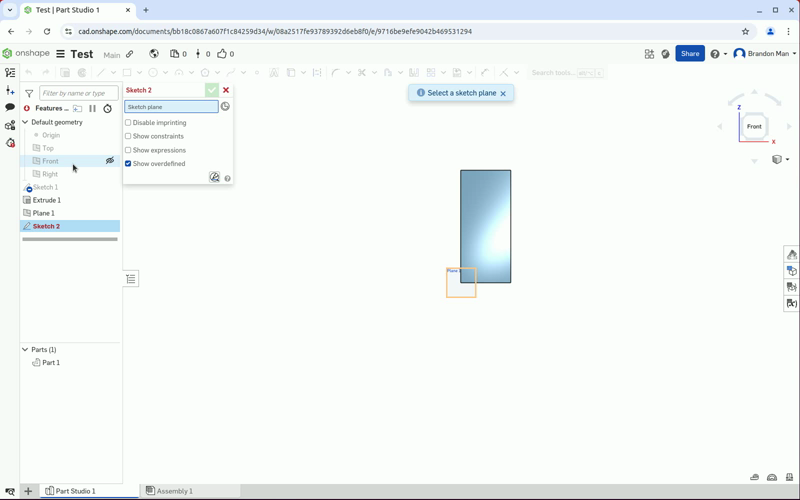
mouse_move(73, 215)
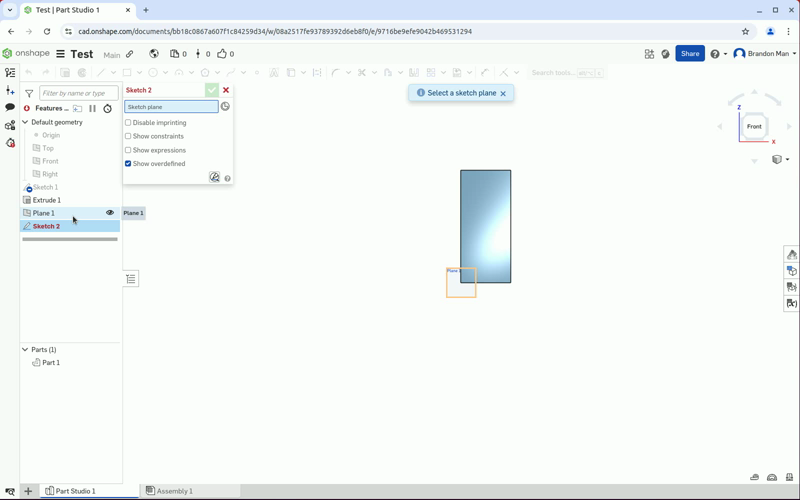
click(73, 215)
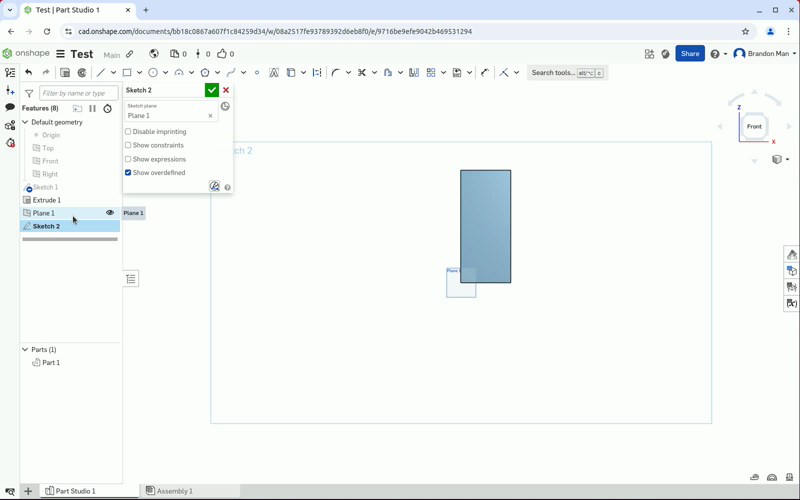
mouse_move(73, 352)
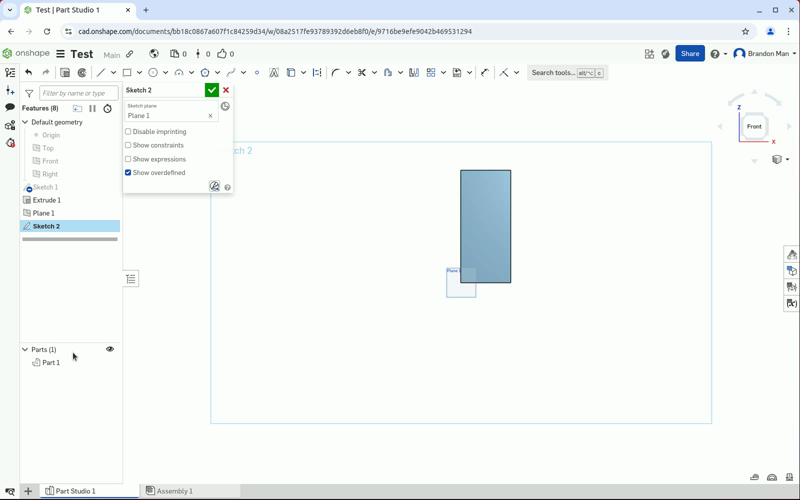
key(y)
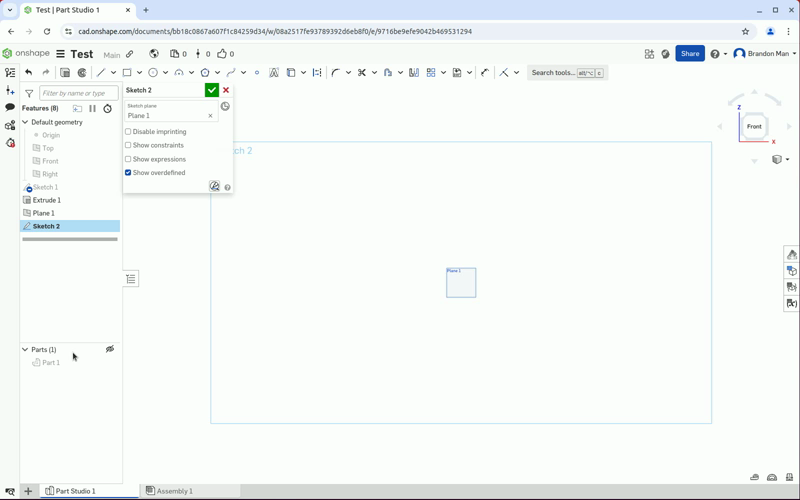
key(l)
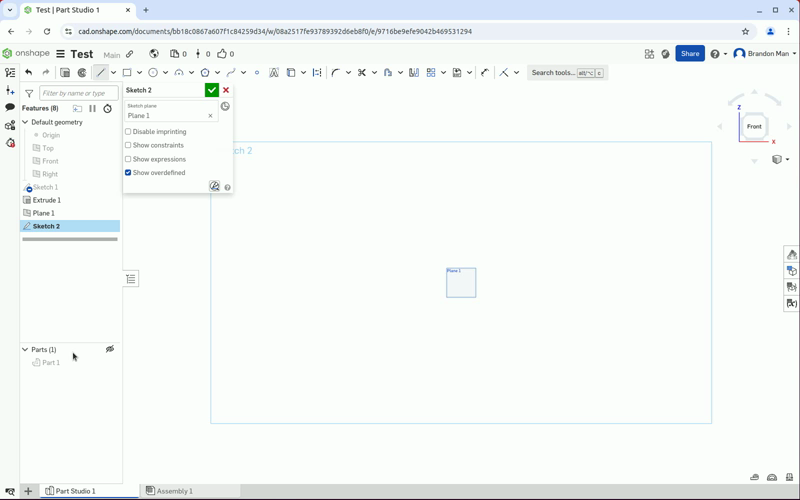
key_down(shift)
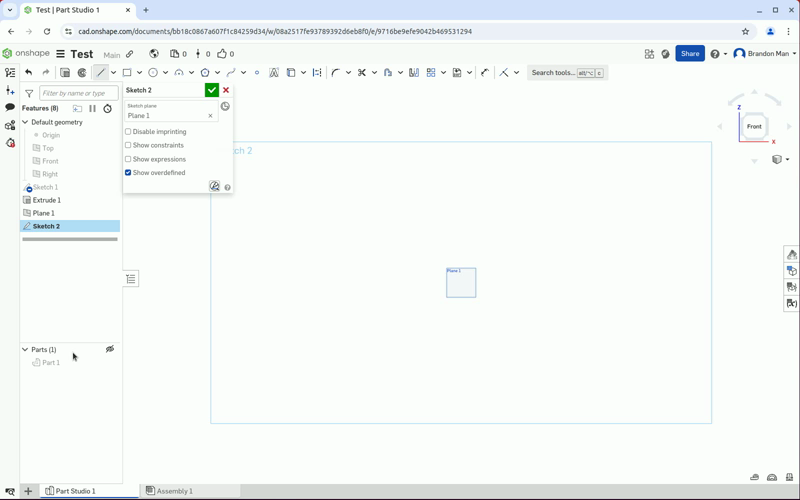
mouse_move(466, 186)
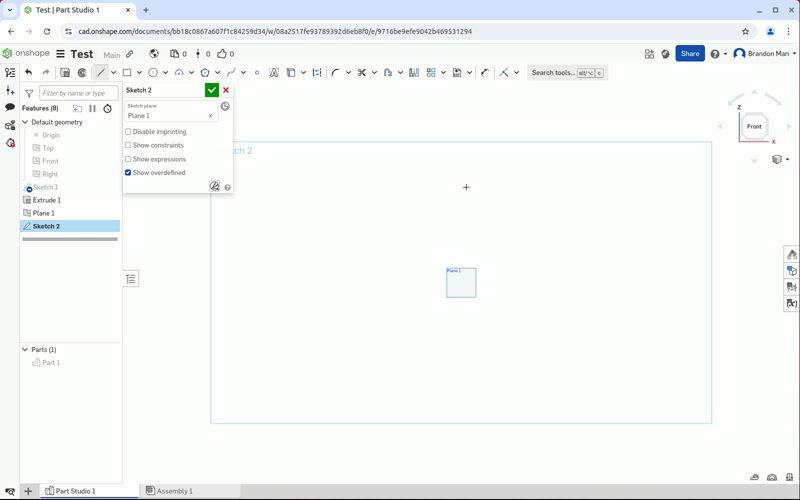
click(466, 186)
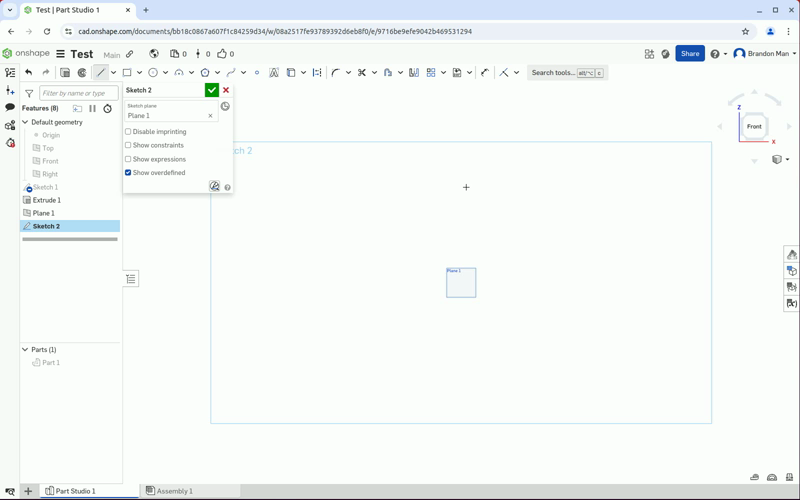
key_up(shift)
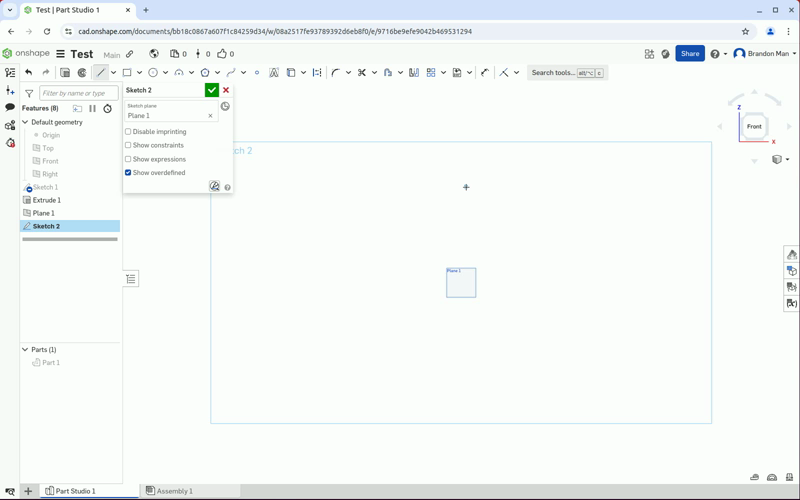
key_down(shift)
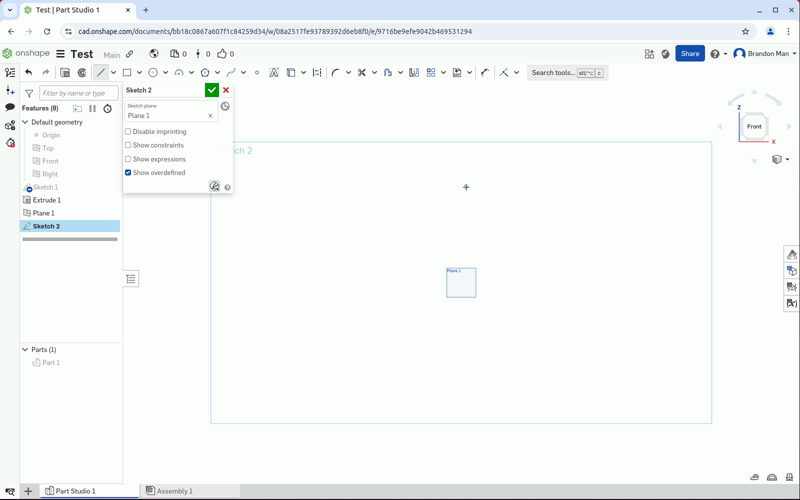
mouse_move(496, 186)
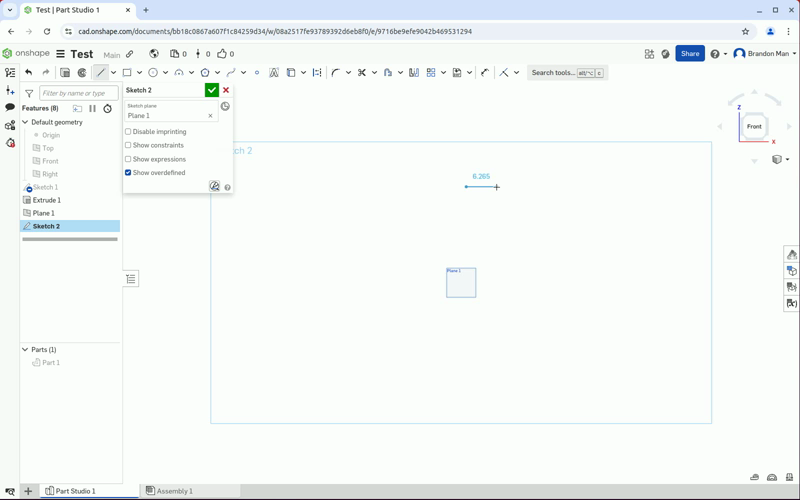
mouse_move(506, 186)
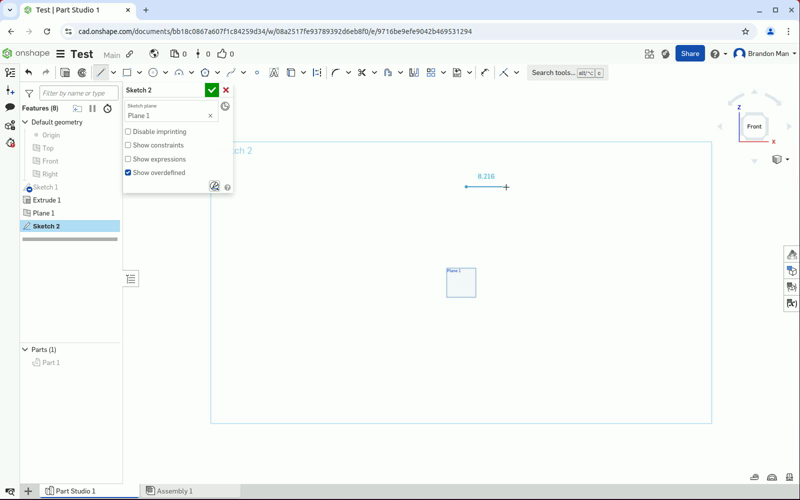
click(506, 186)
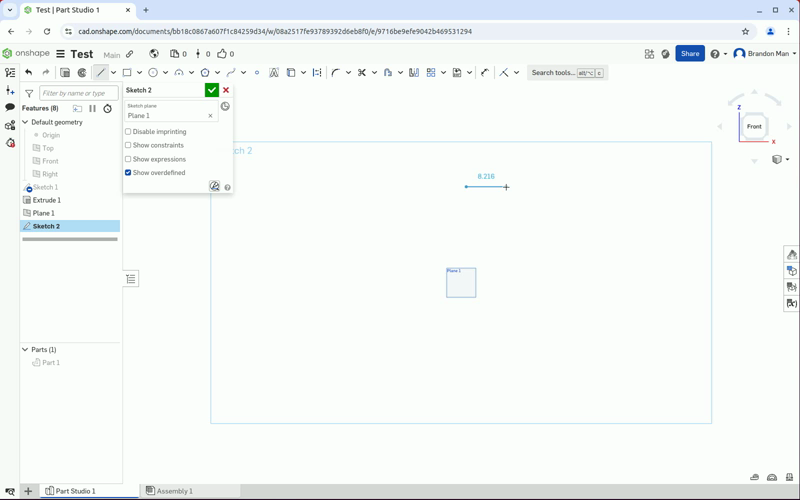
key_up(shift)
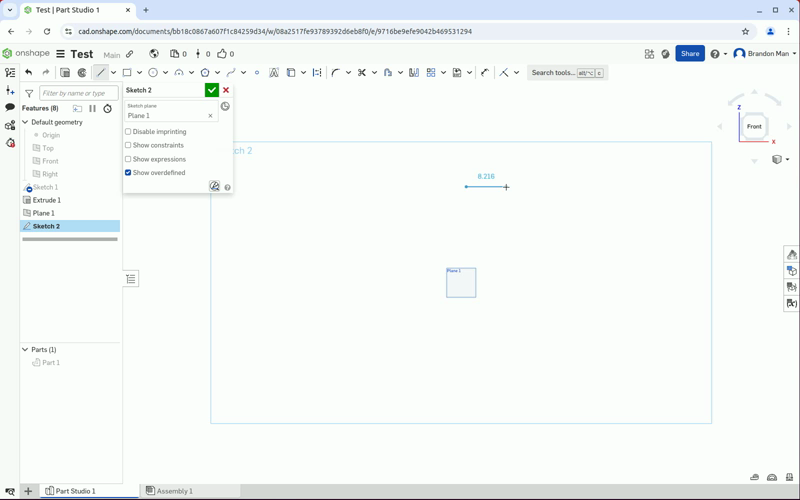
key_down(shift)
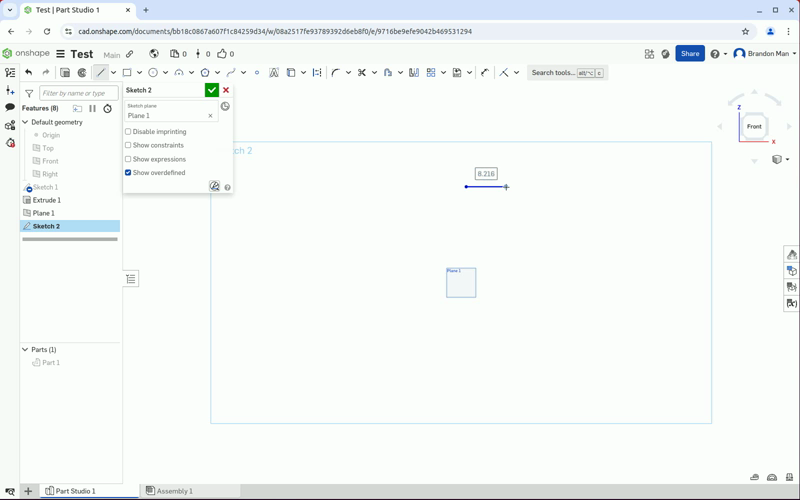
mouse_move(536, 186)
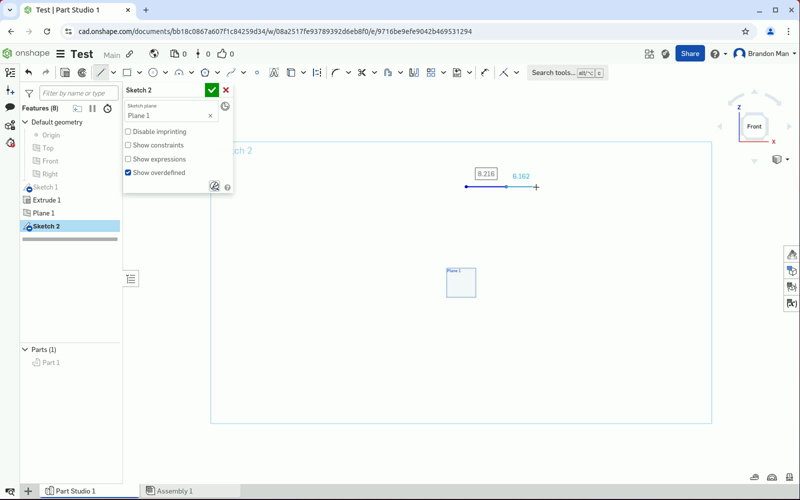
mouse_move(506, 182)
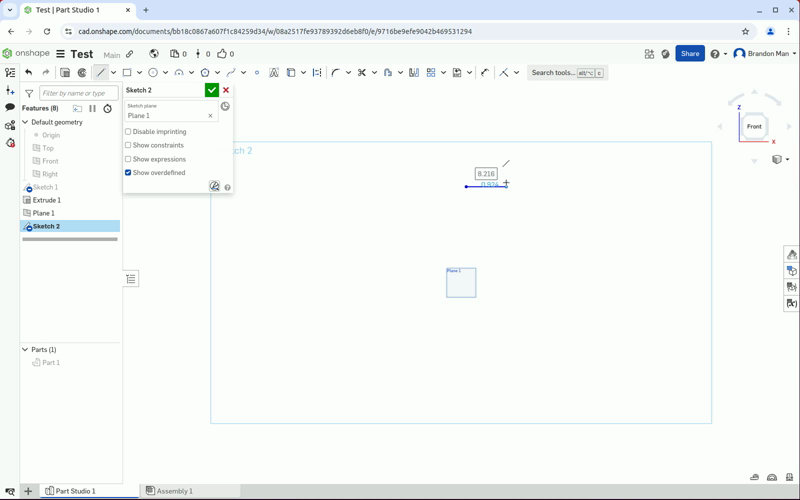
scroll(6)
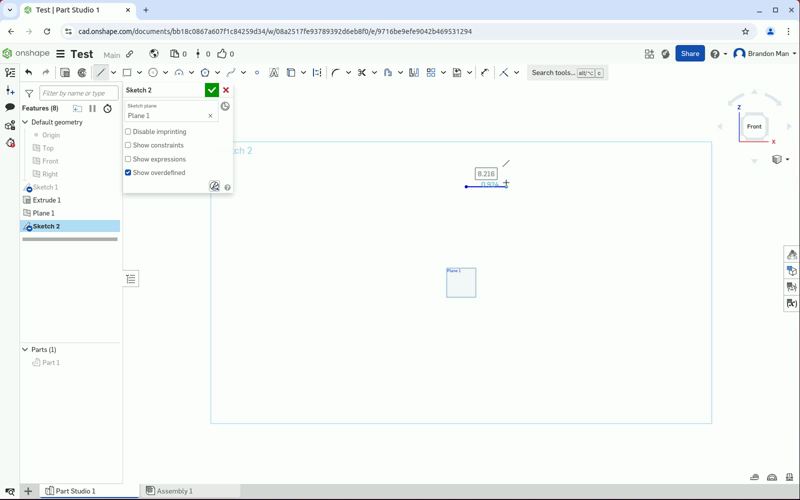
scroll(6)
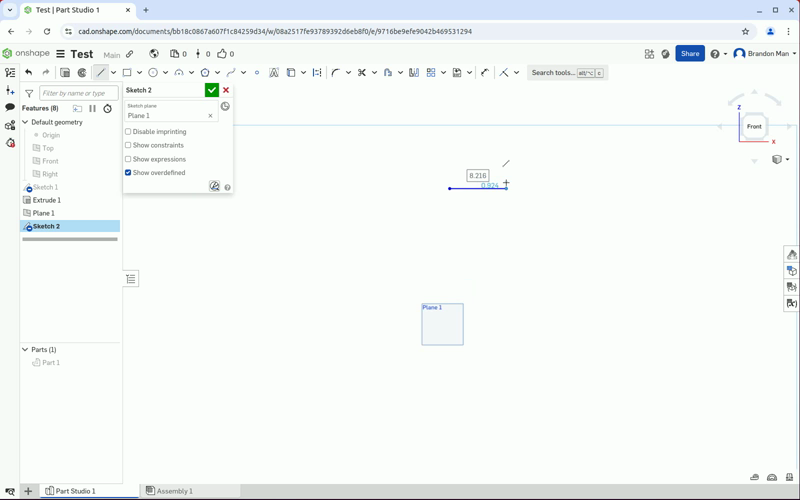
scroll(6)
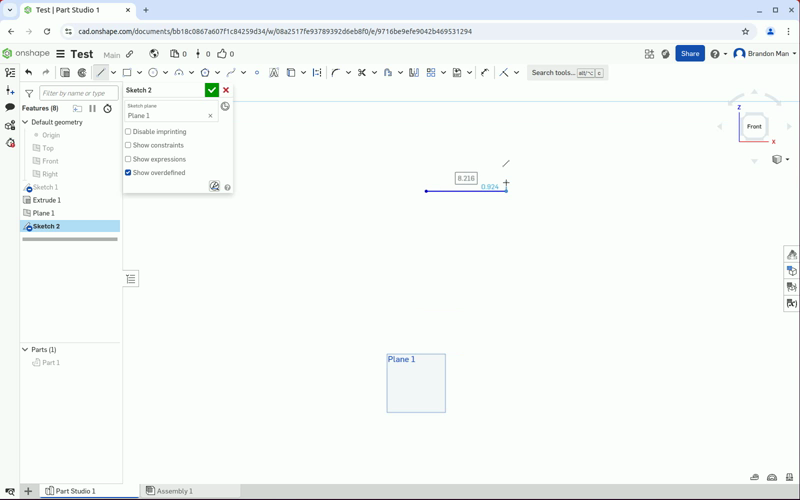
scroll(6)
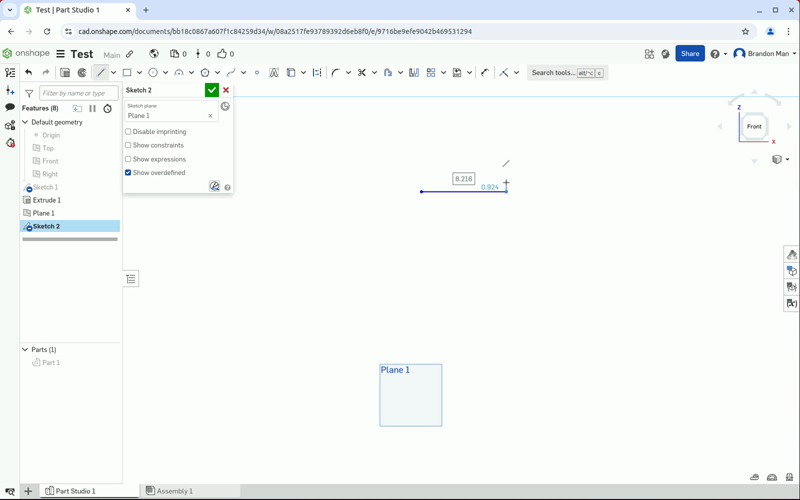
scroll(6)
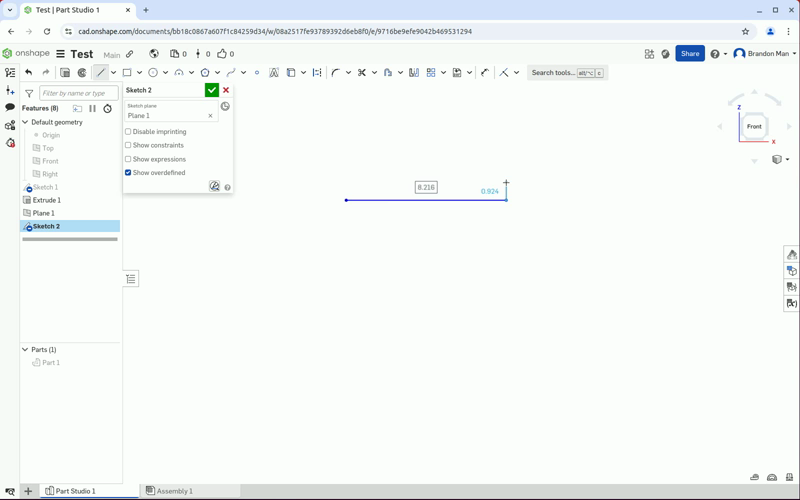
scroll(6)
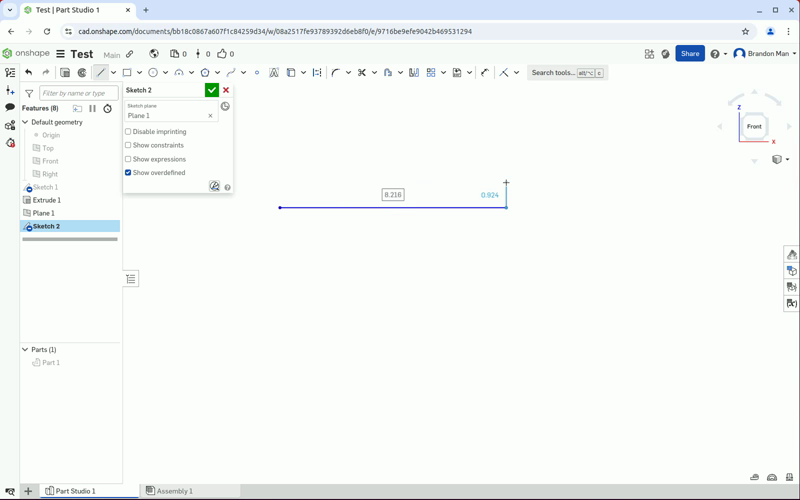
scroll(6)
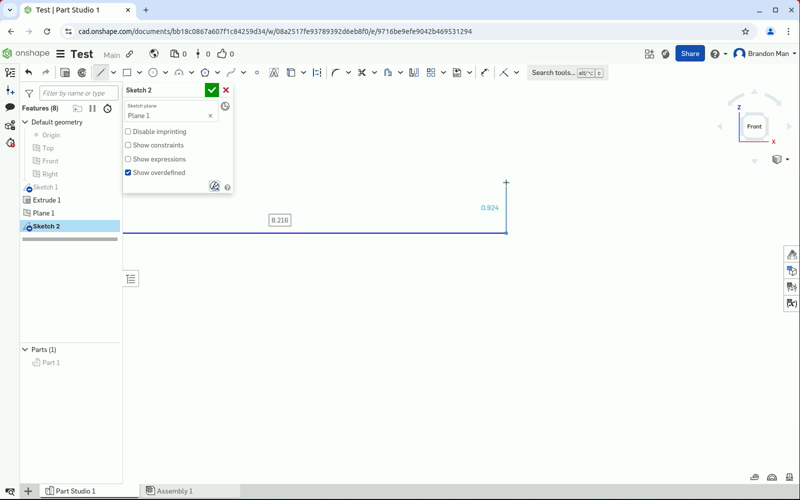
click(506, 182)
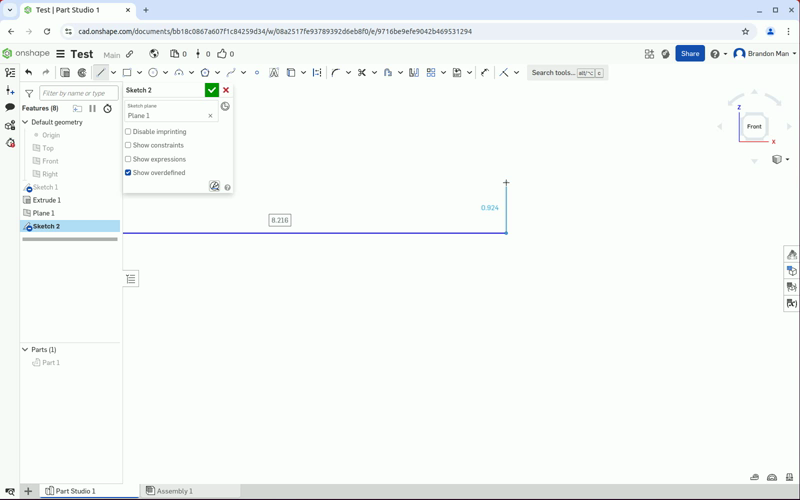
scroll(-6)
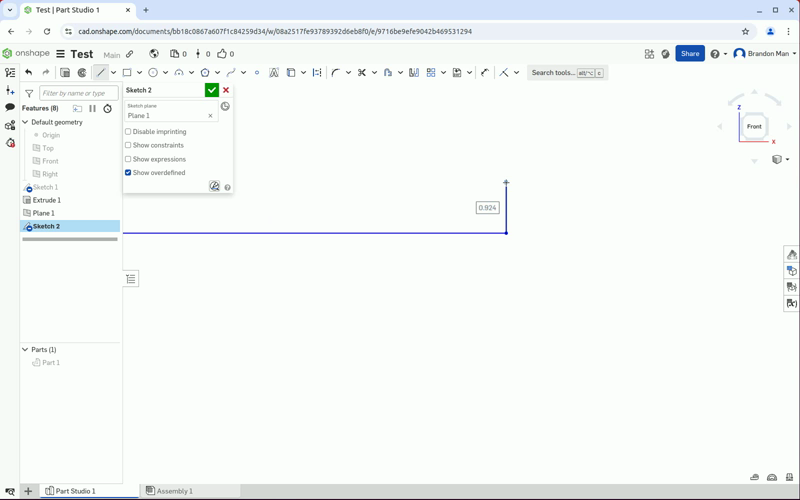
scroll(-6)
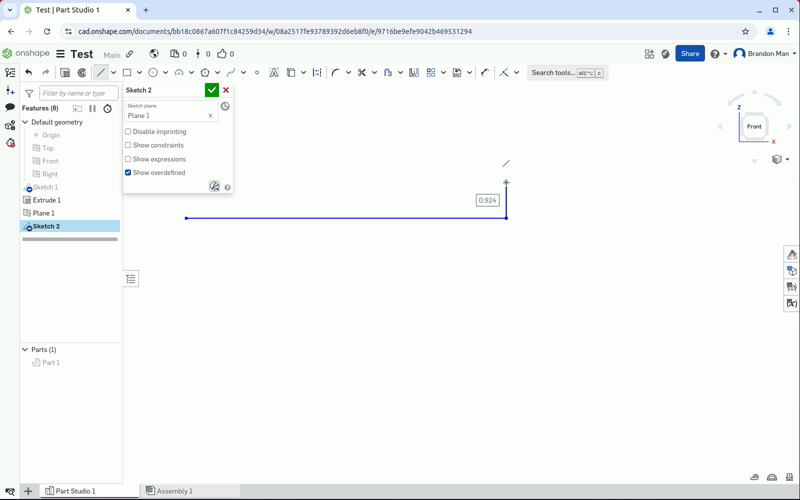
scroll(-6)
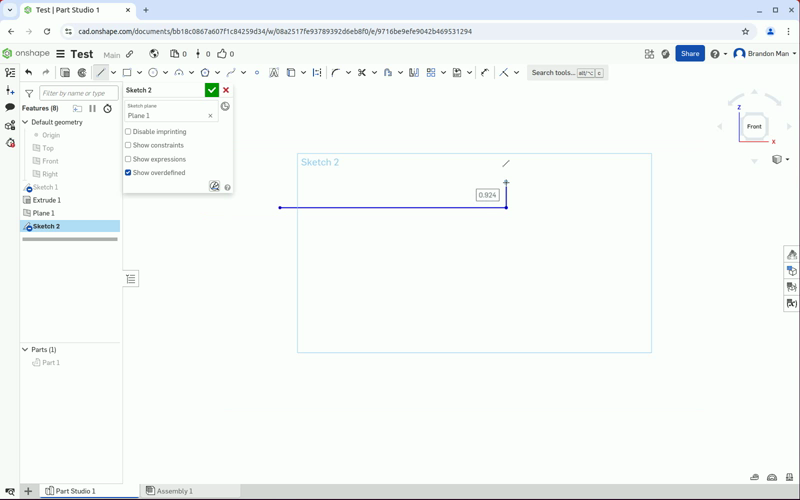
scroll(-6)
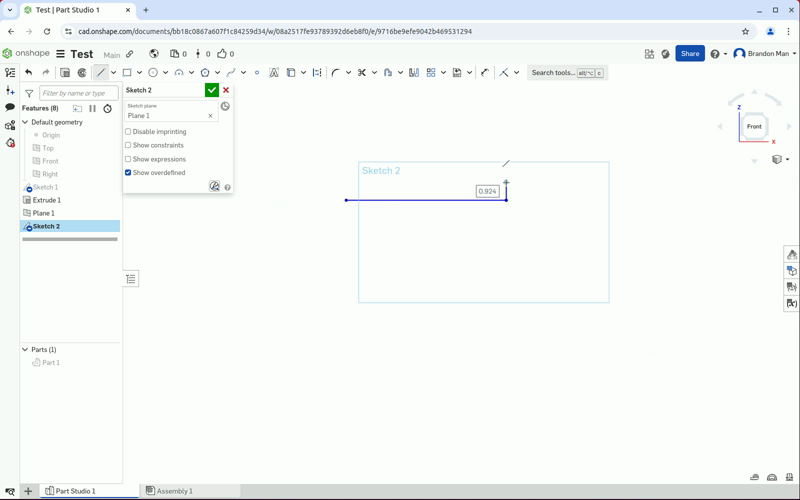
scroll(-6)
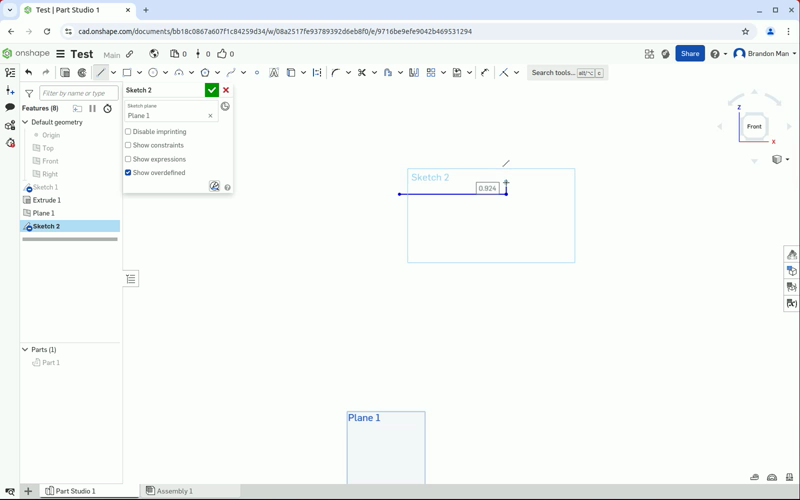
scroll(-6)
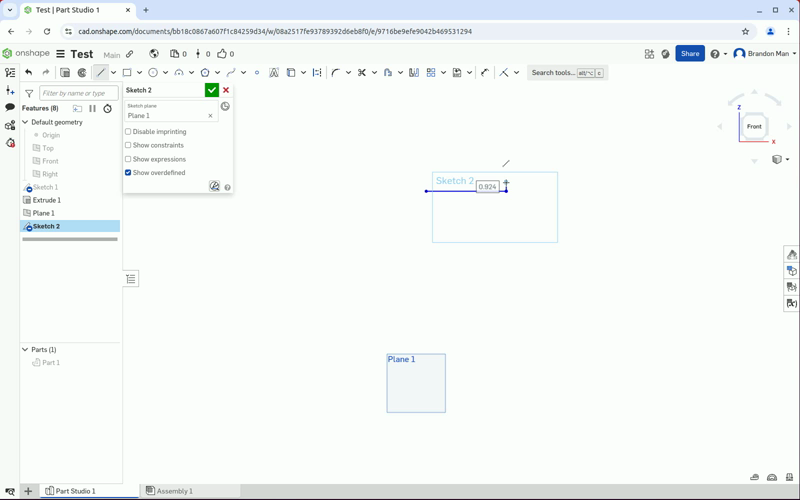
scroll(-6)
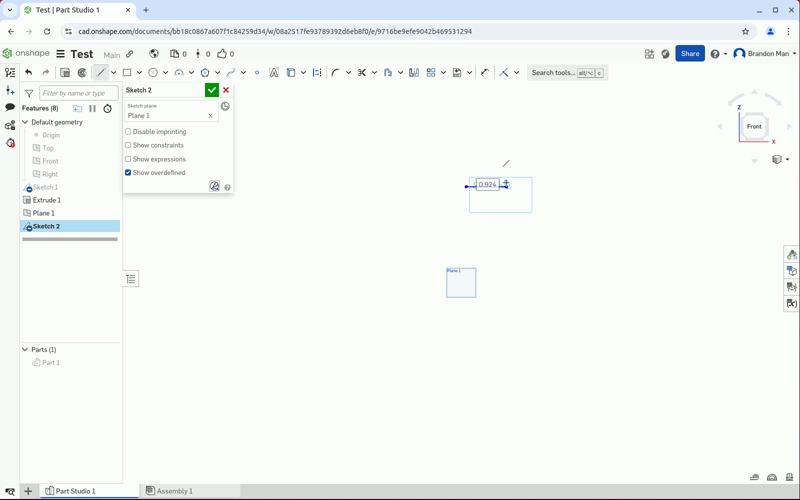
key_up(shift)
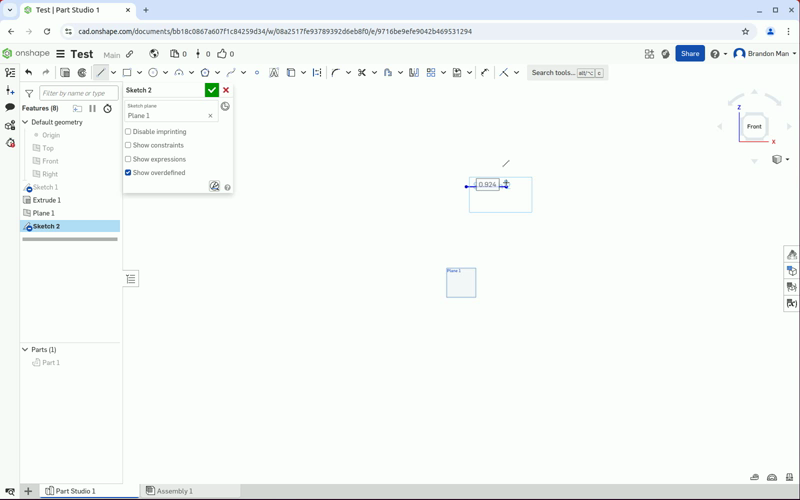
key_down(shift)
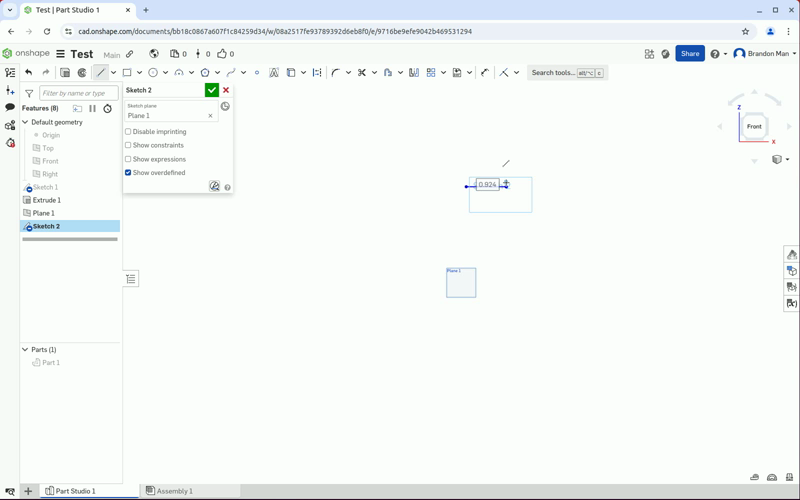
mouse_move(536, 182)
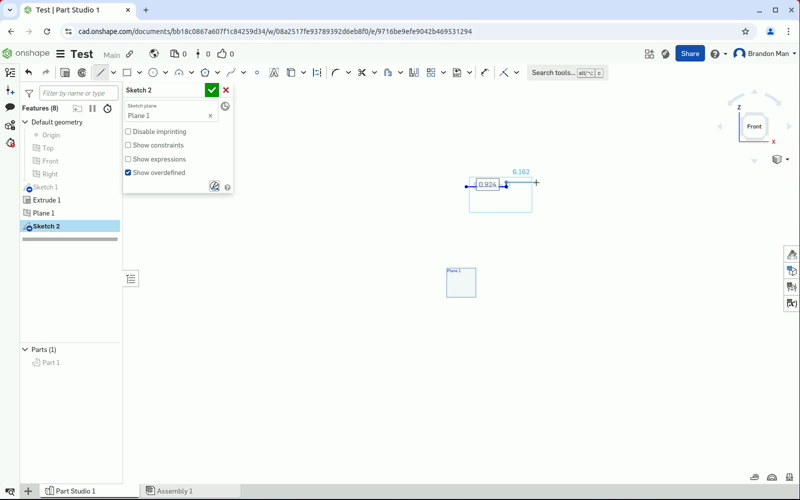
mouse_move(466, 182)
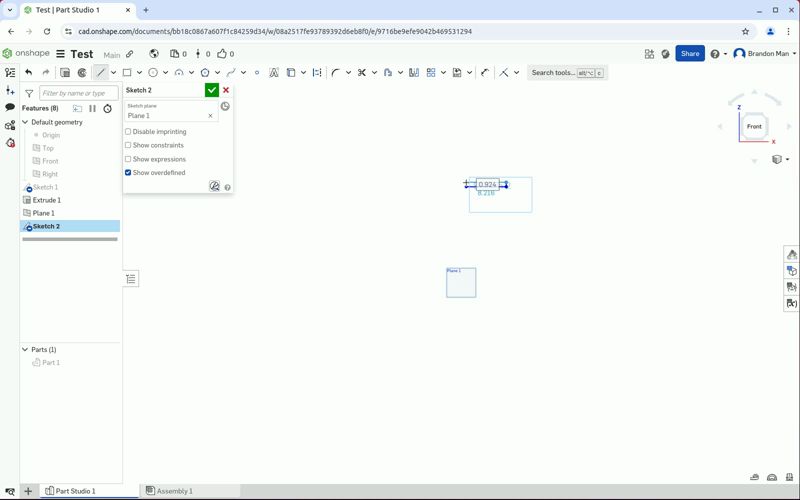
click(466, 182)
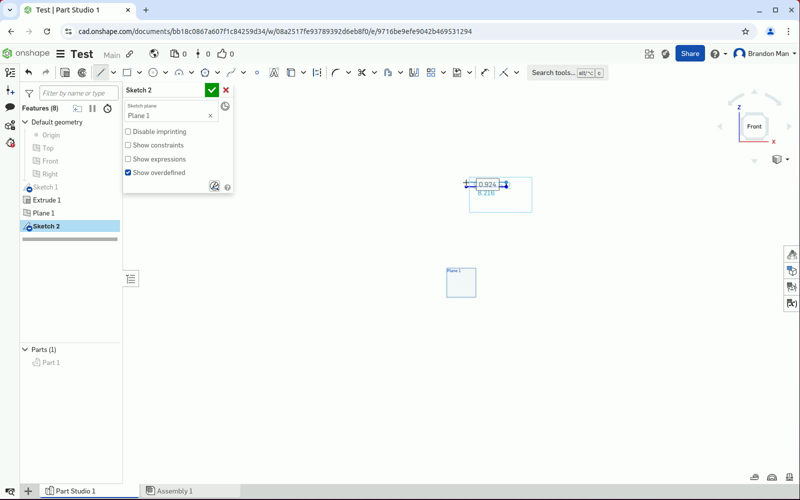
key_up(shift)
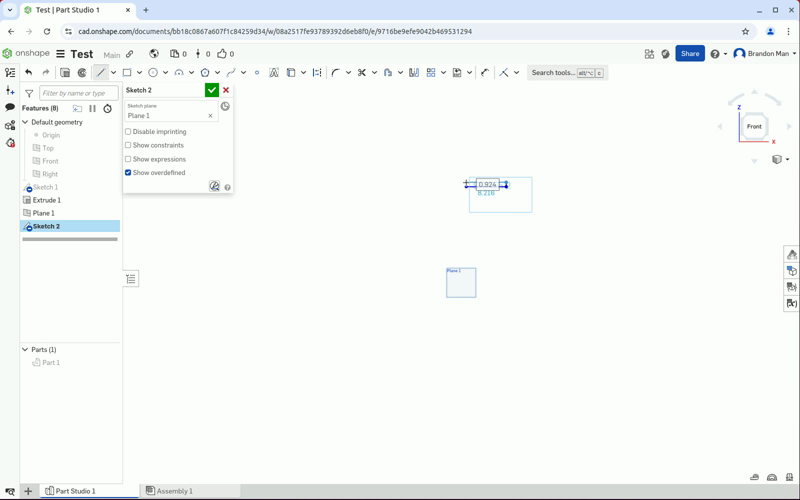
mouse_move(496, 182)
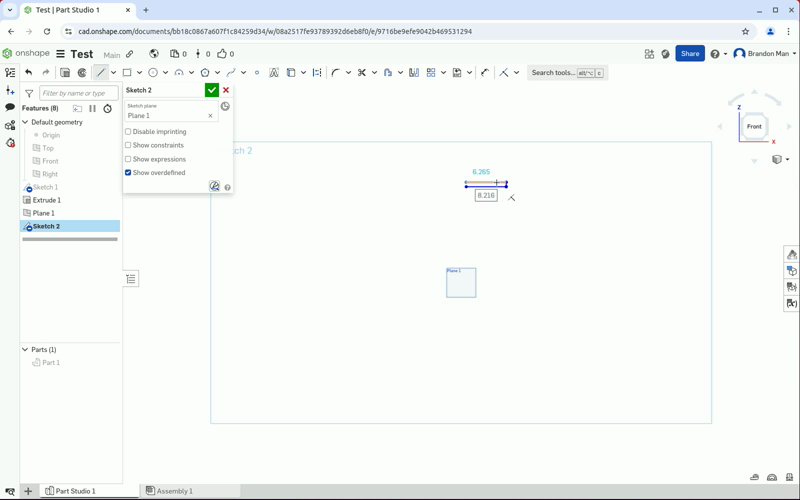
key_down(shift)
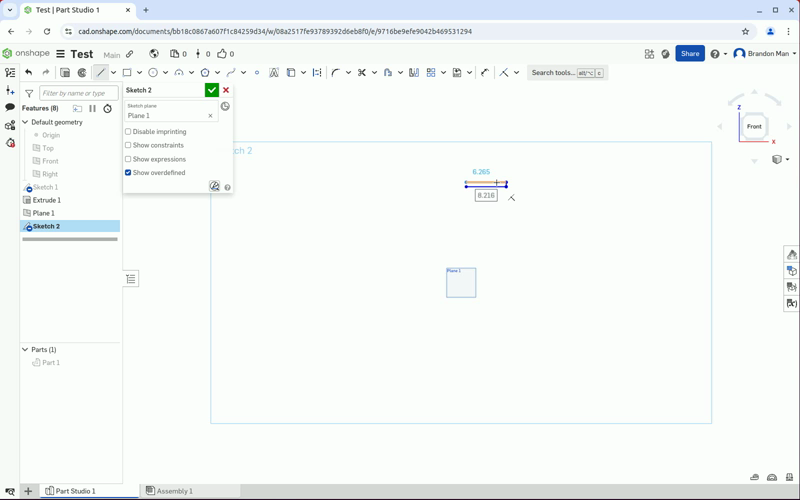
mouse_move(466, 186)
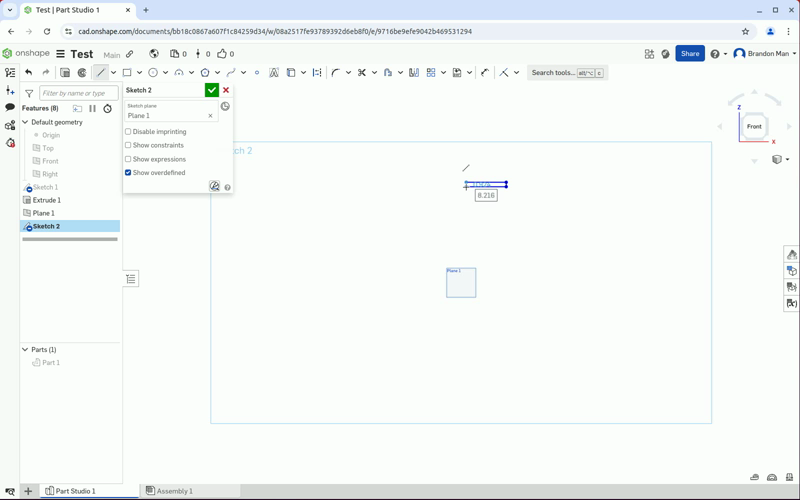
scroll(6)
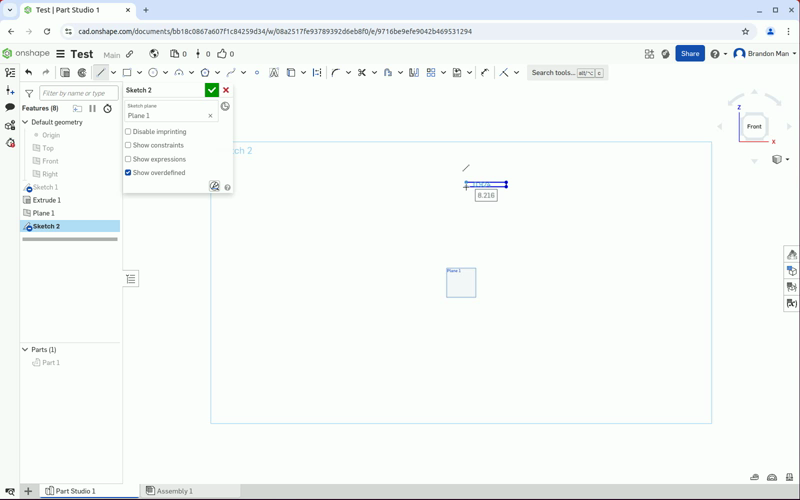
scroll(6)
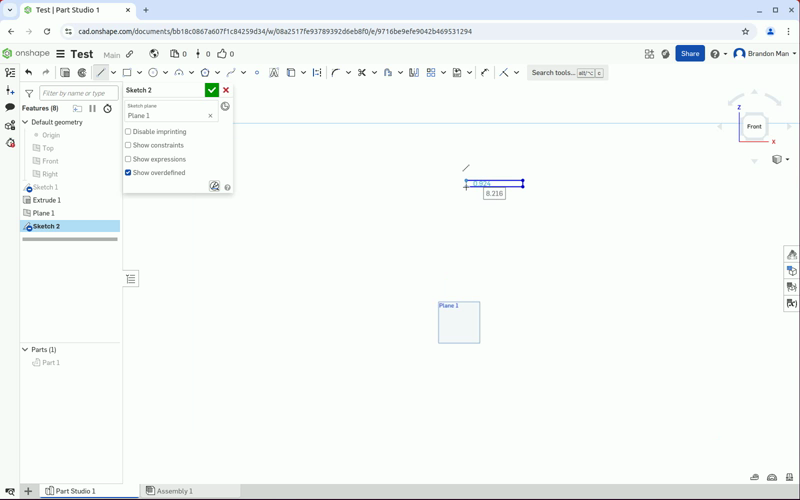
scroll(6)
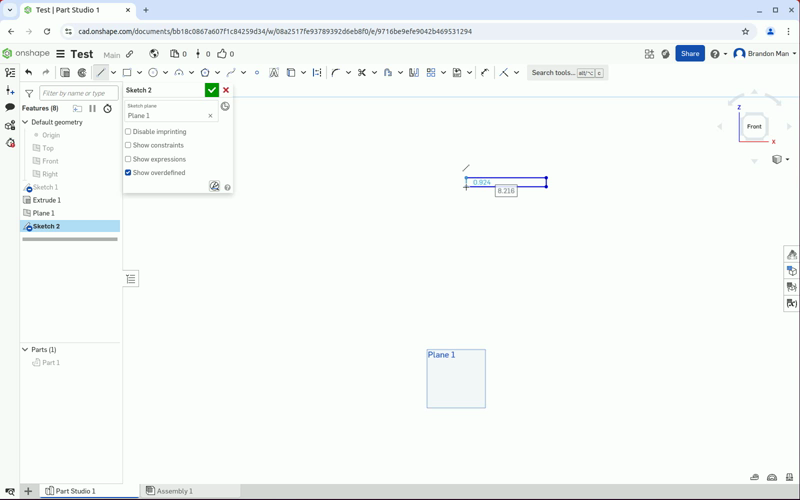
scroll(6)
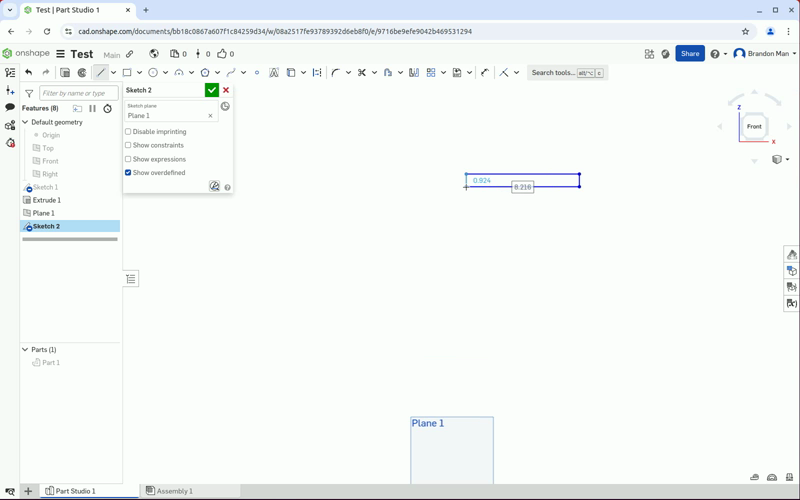
scroll(6)
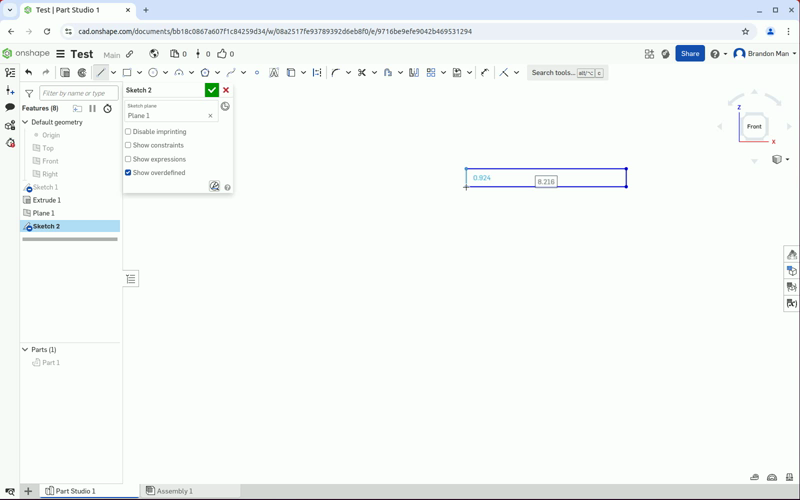
scroll(6)
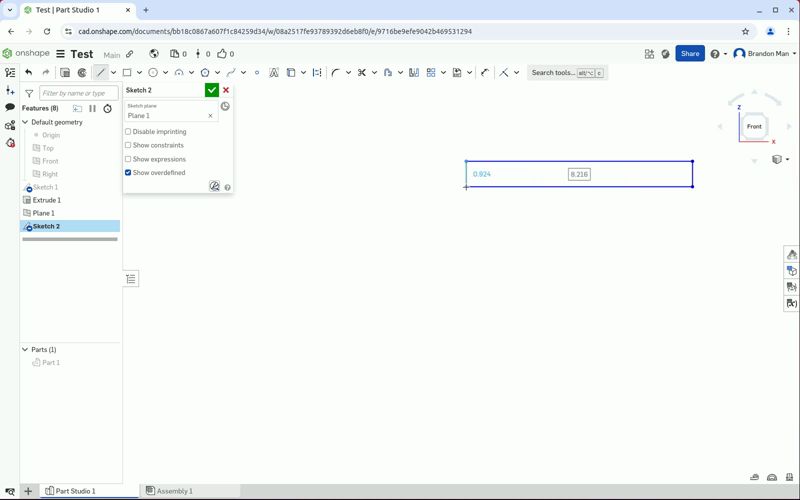
scroll(6)
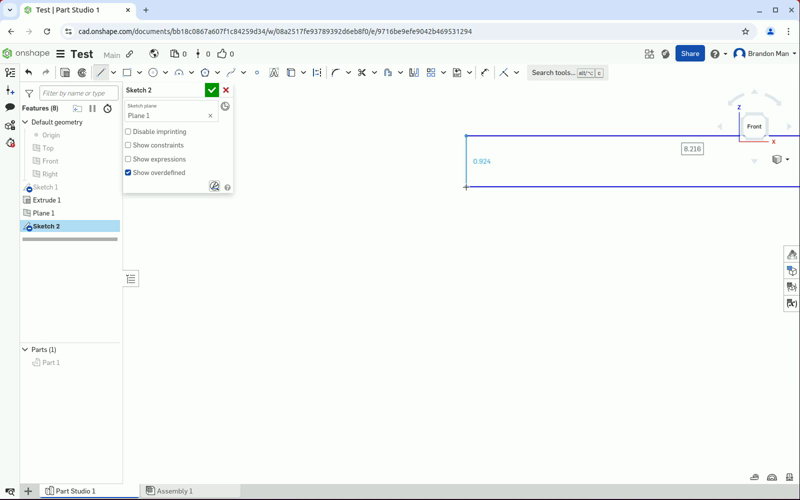
key_up(shift)
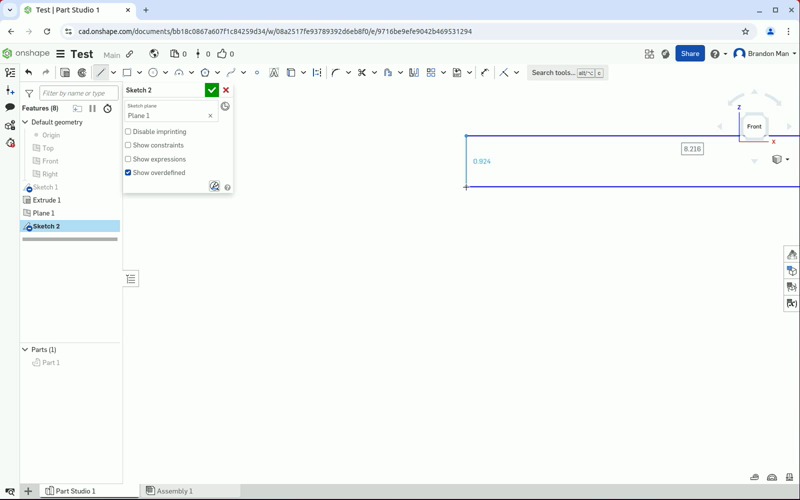
click(466, 186)
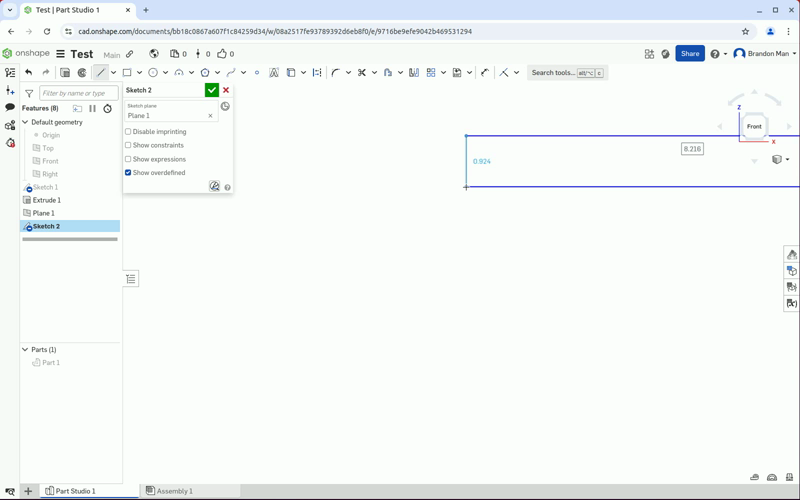
scroll(-6)
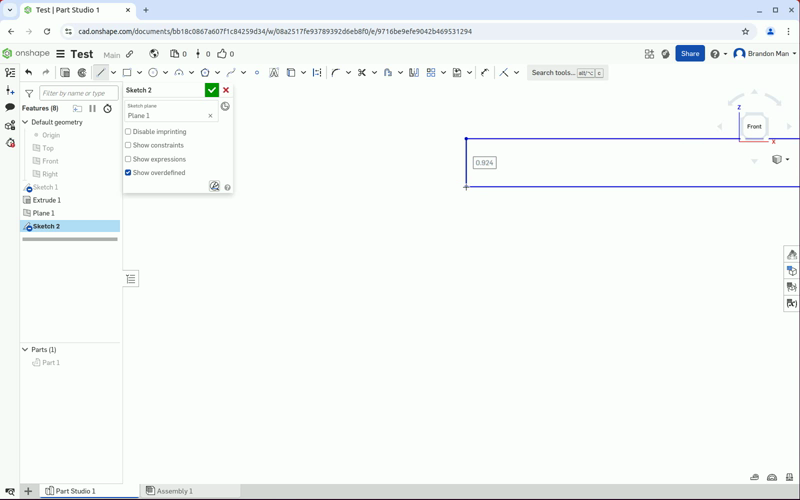
scroll(-6)
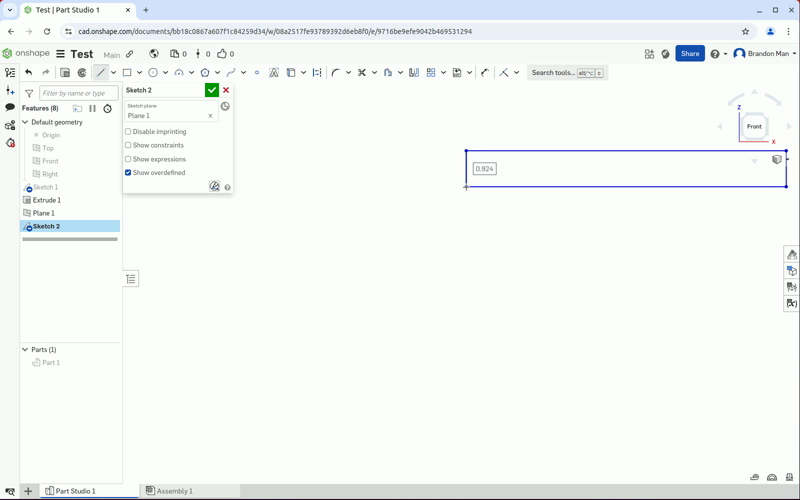
scroll(-6)
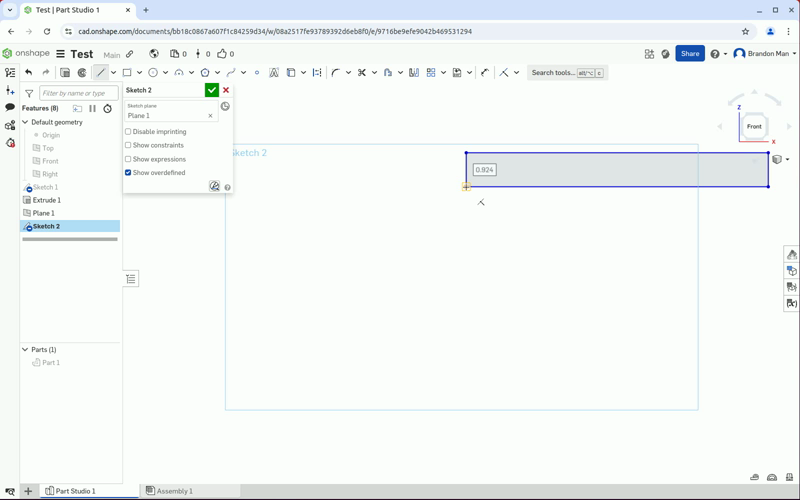
scroll(-6)
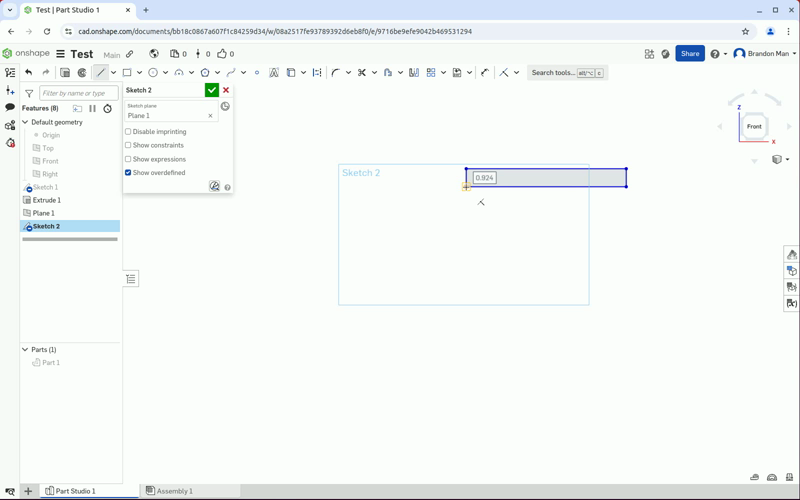
scroll(-6)
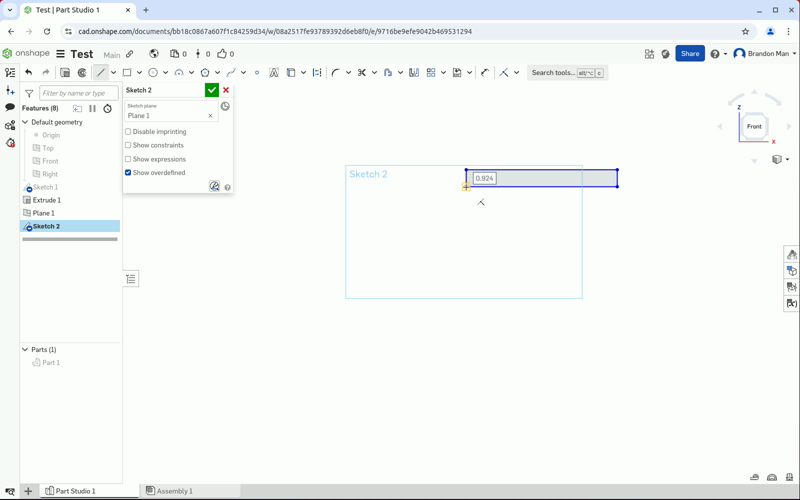
scroll(-6)
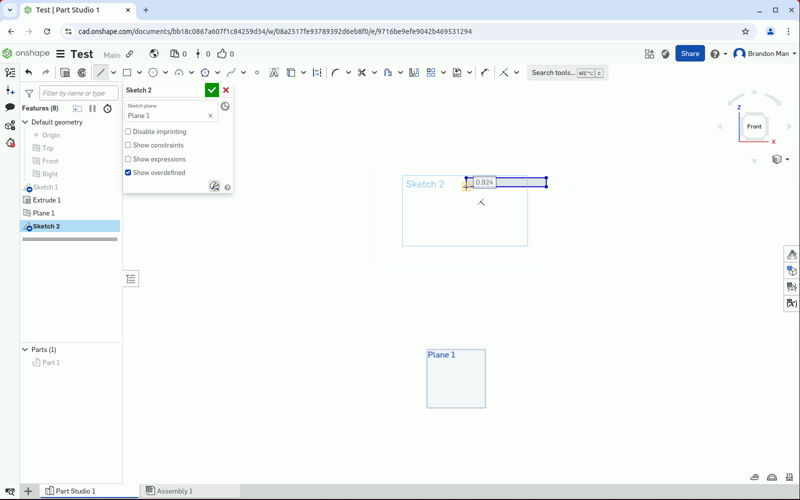
scroll(-6)
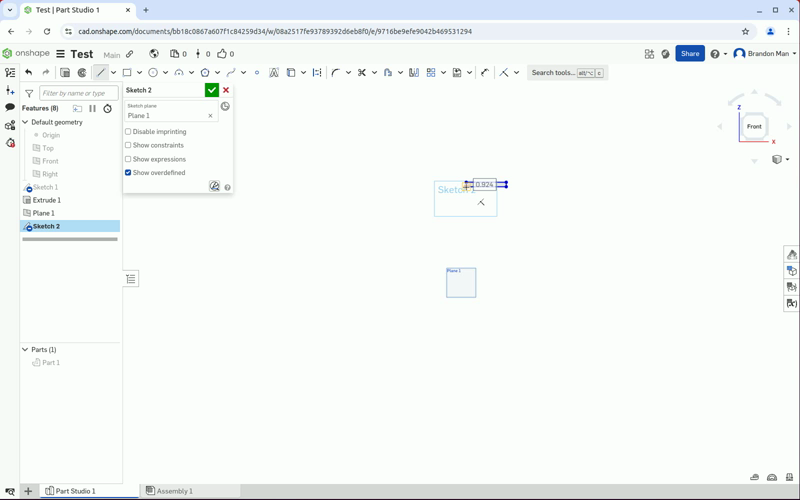
key(esc)
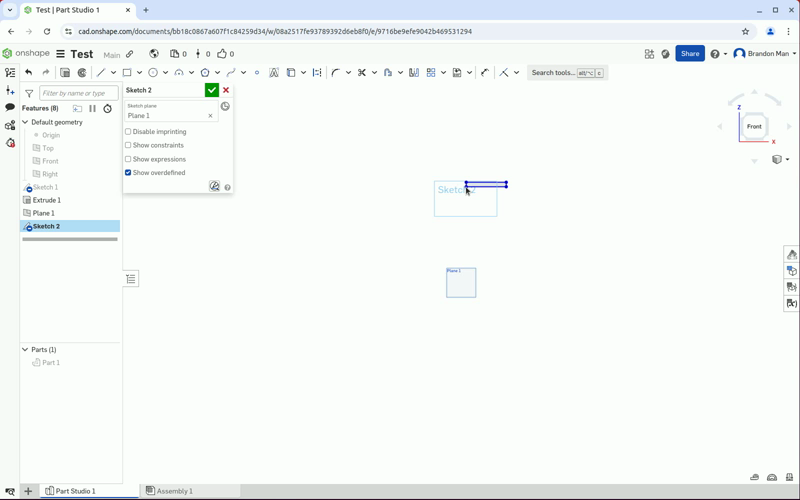
mouse_move(505, 184)
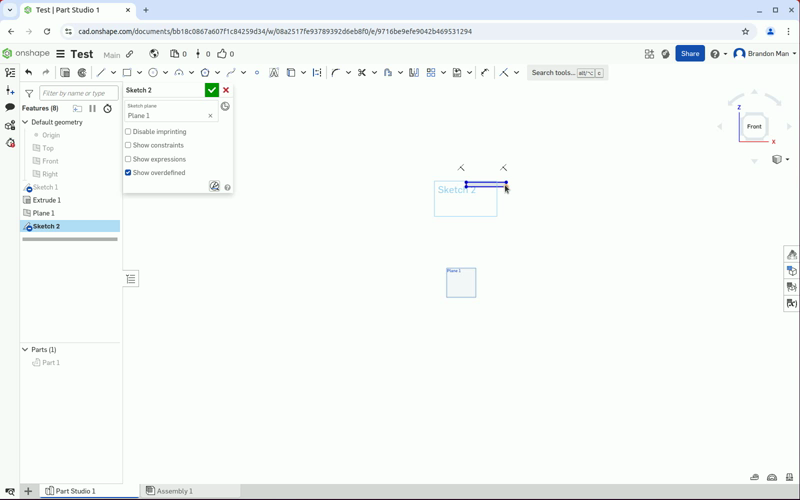
scroll(6)
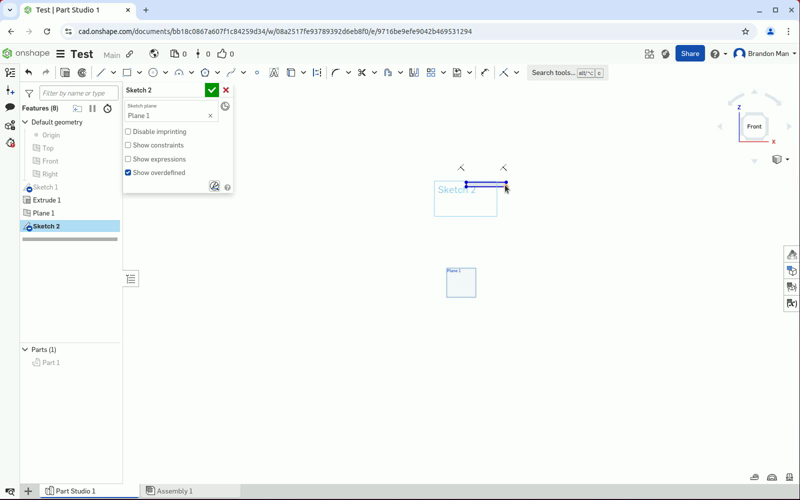
scroll(6)
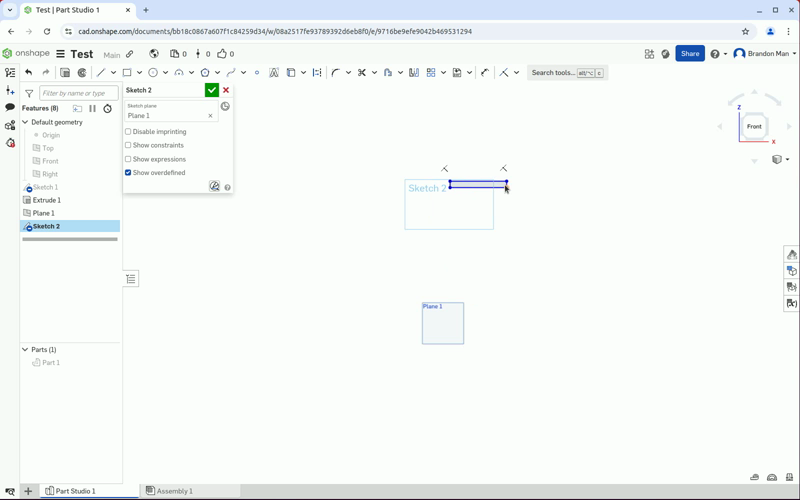
scroll(6)
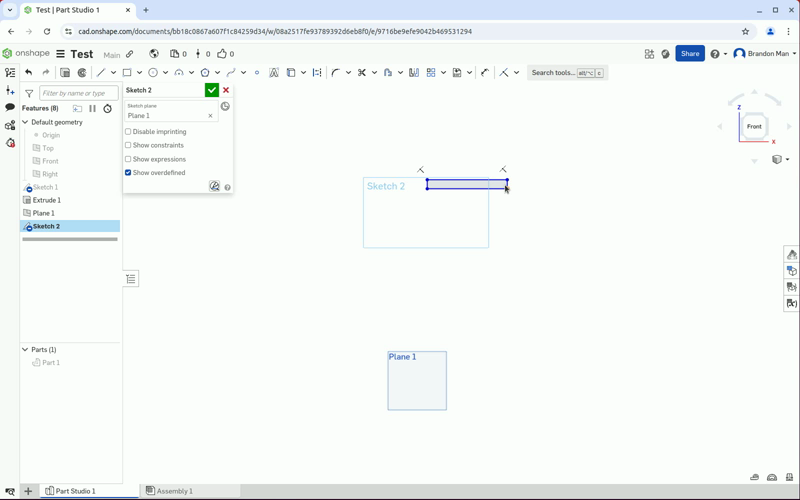
scroll(6)
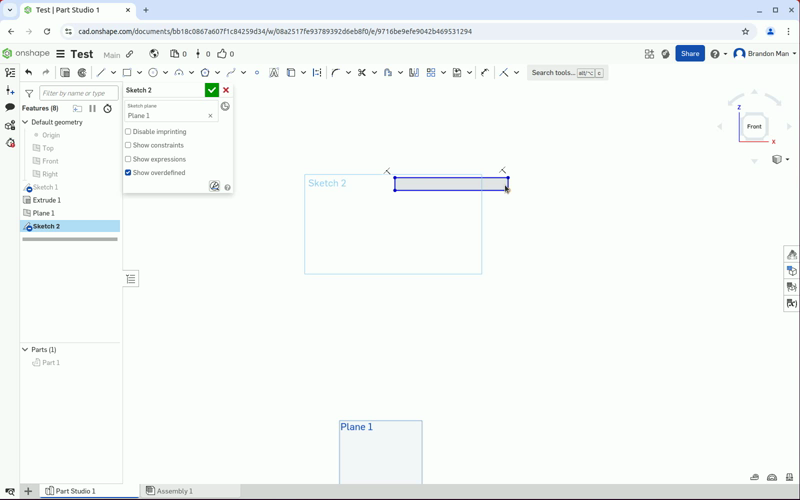
scroll(6)
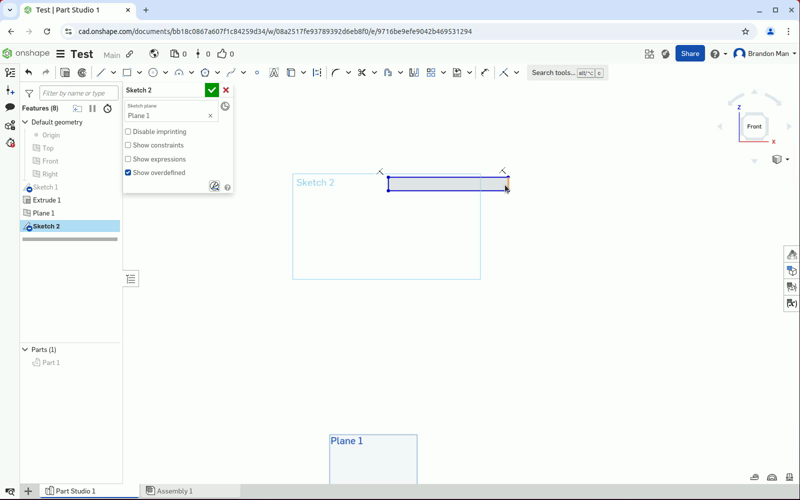
scroll(6)
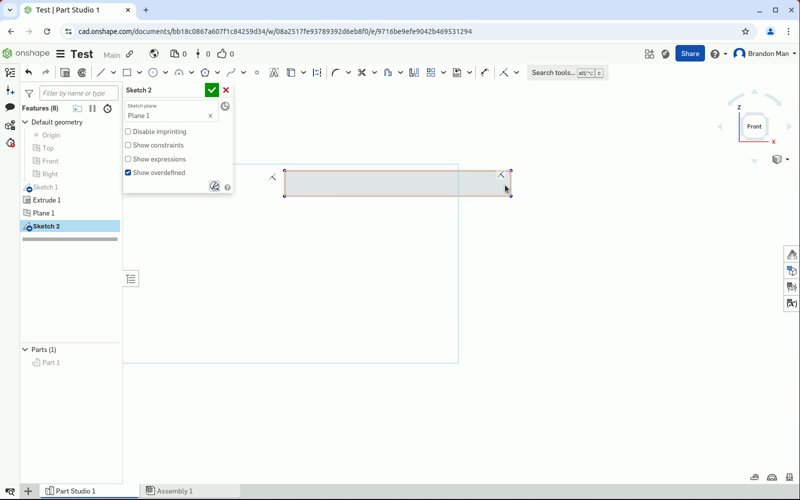
scroll(6)
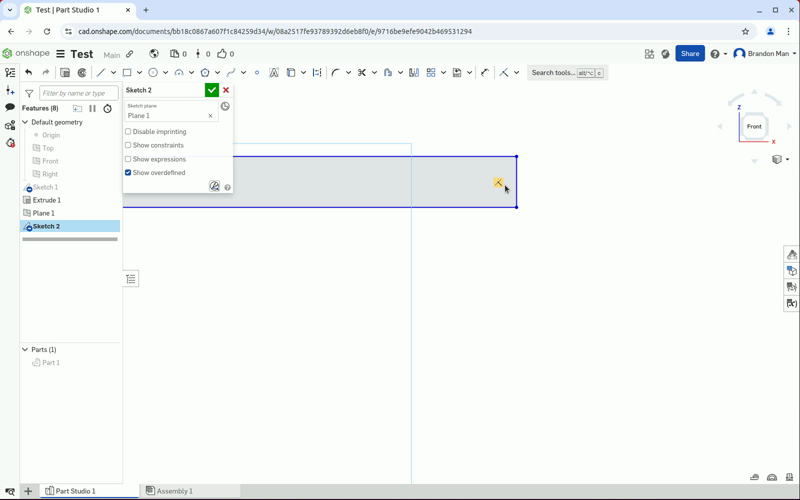
click(505, 184)
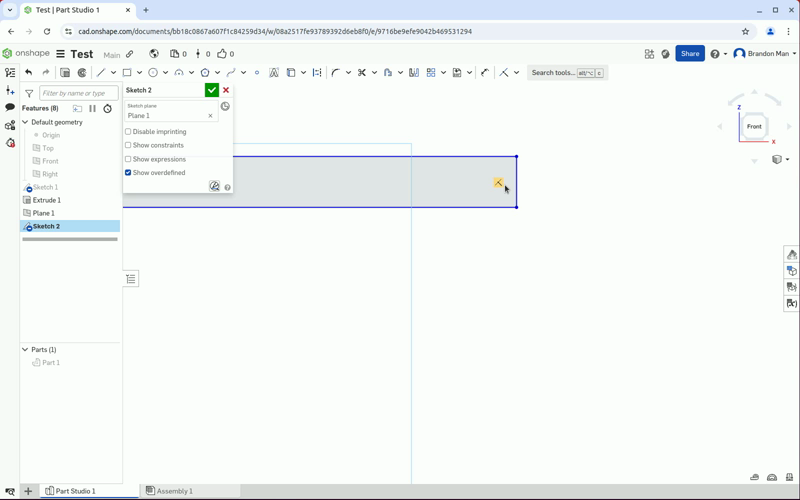
scroll(-6)
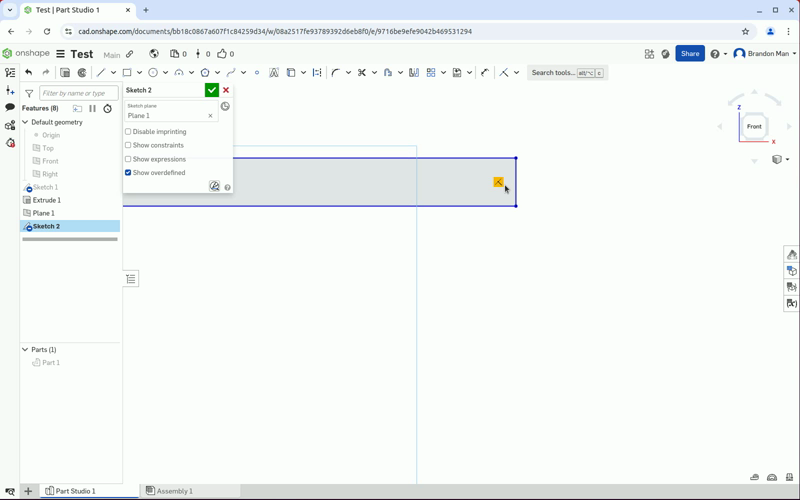
scroll(-6)
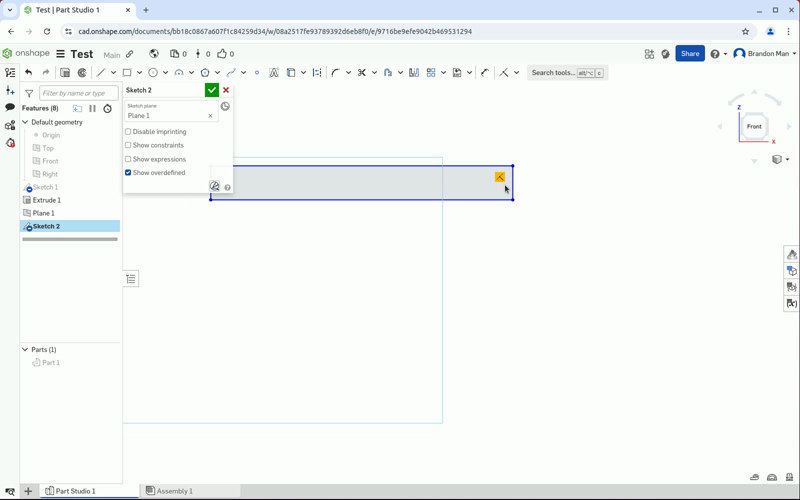
scroll(-6)
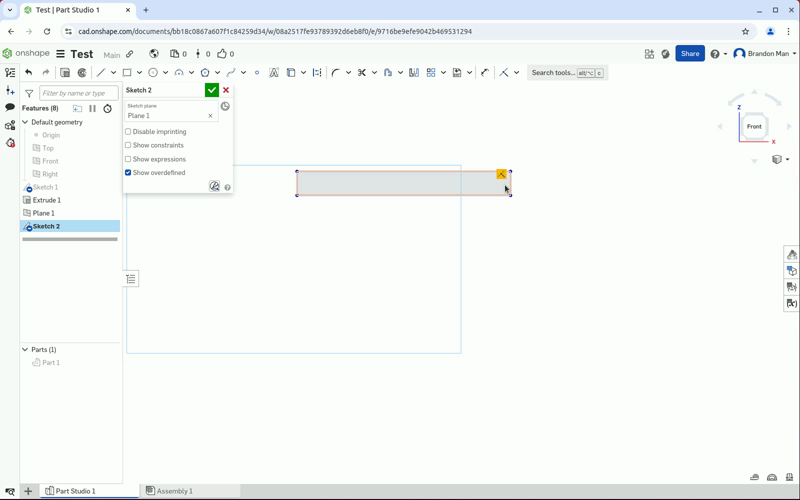
scroll(-6)
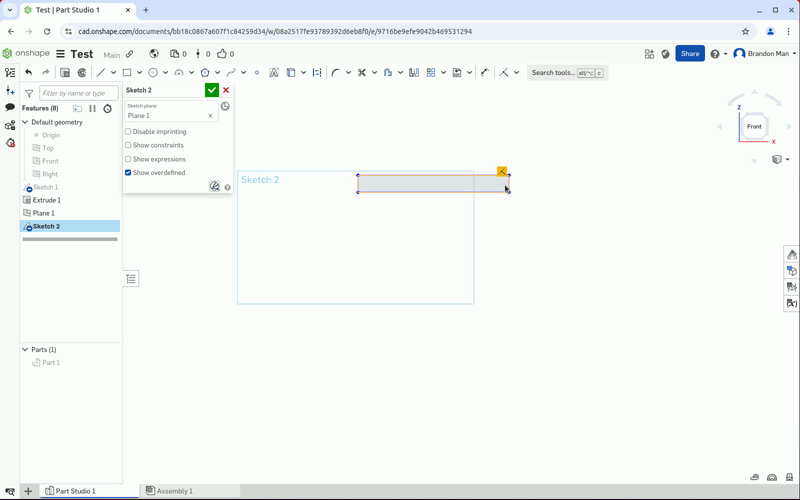
scroll(-6)
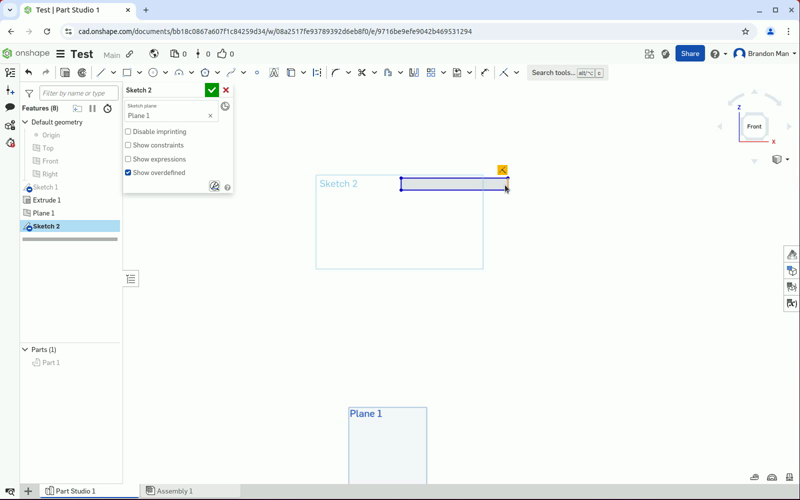
scroll(-6)
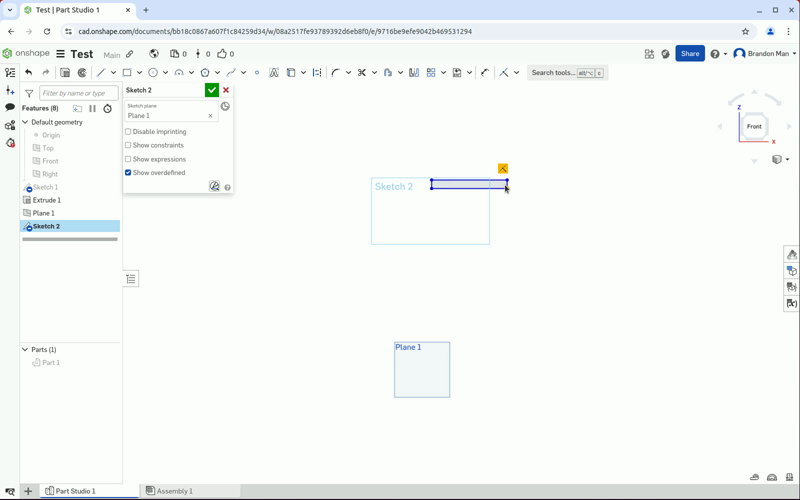
scroll(-6)
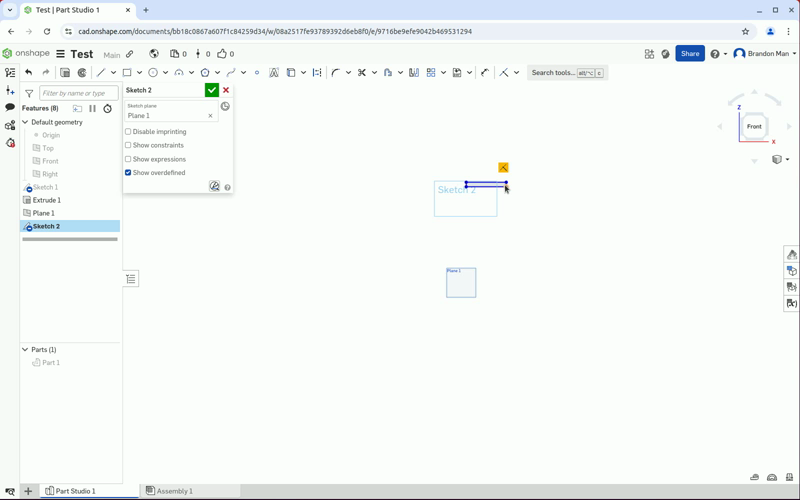
mouse_move(73, 352)
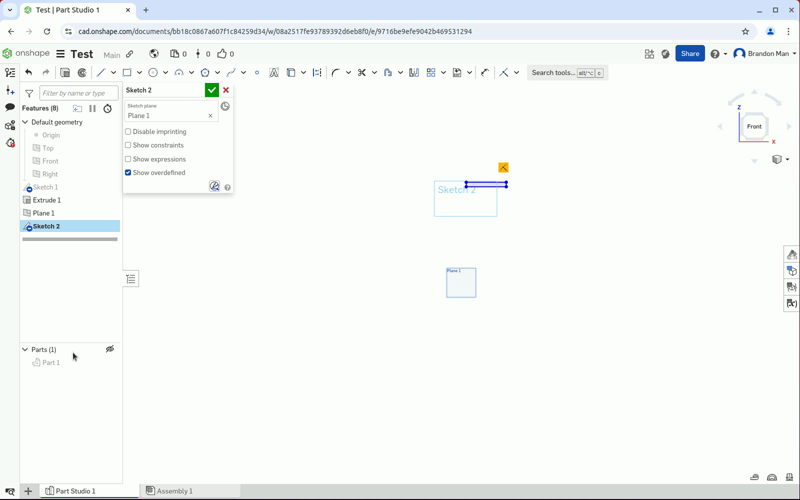
key(shift+y)
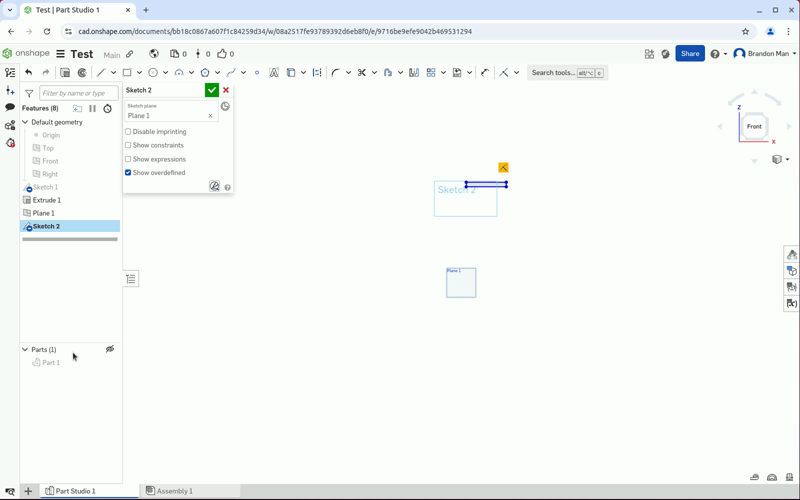
key(shift+e)
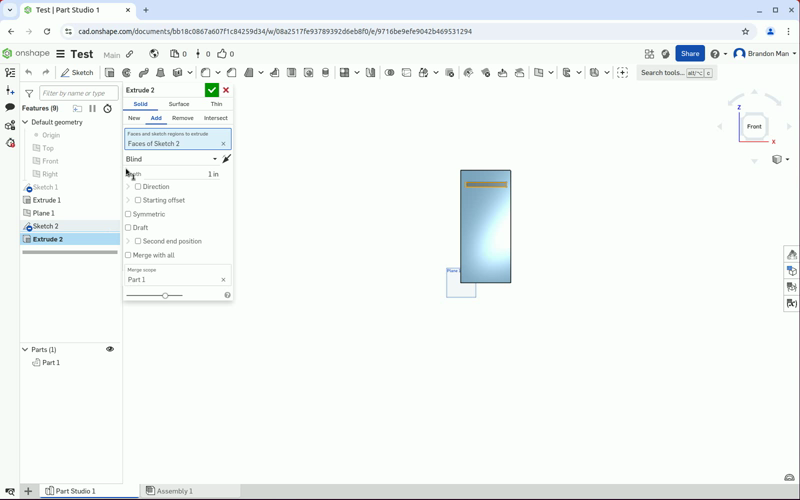
mouse_move(143, 106)
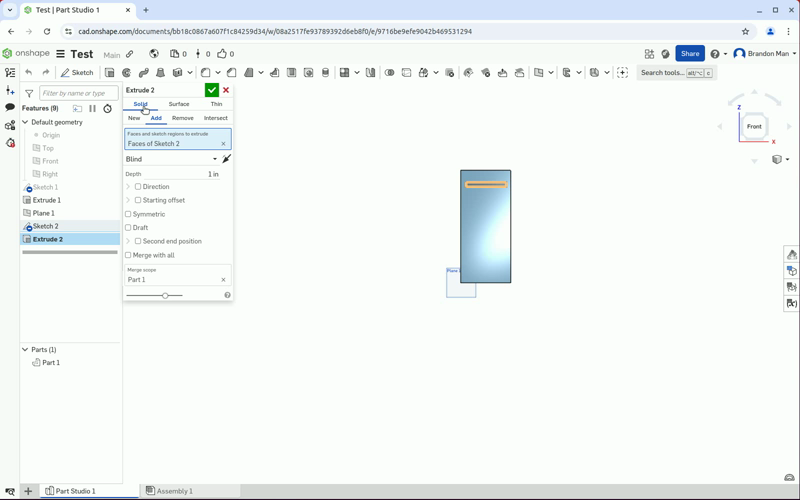
click(143, 106)
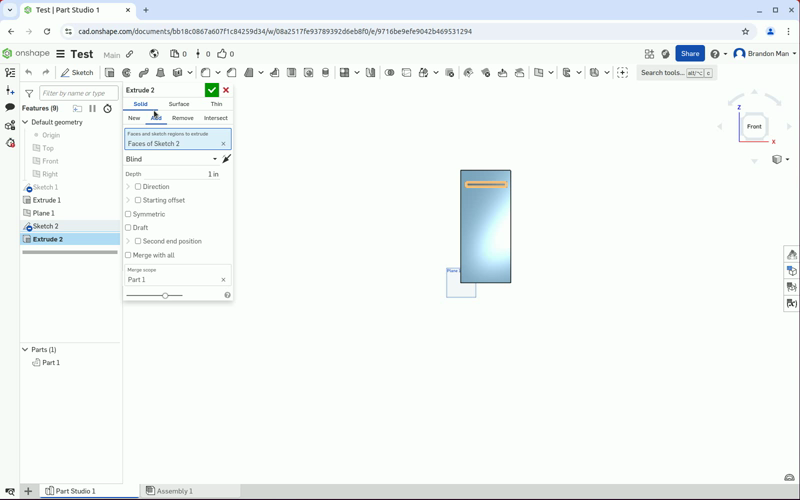
mouse_move(186, 120)
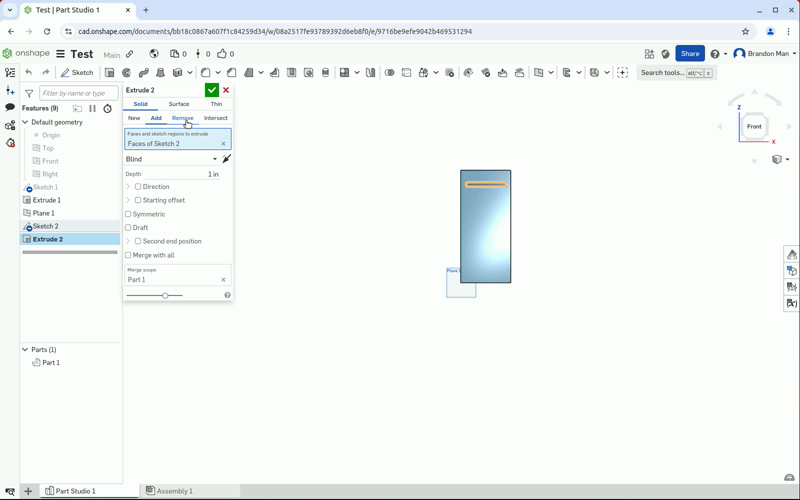
click(186, 120)
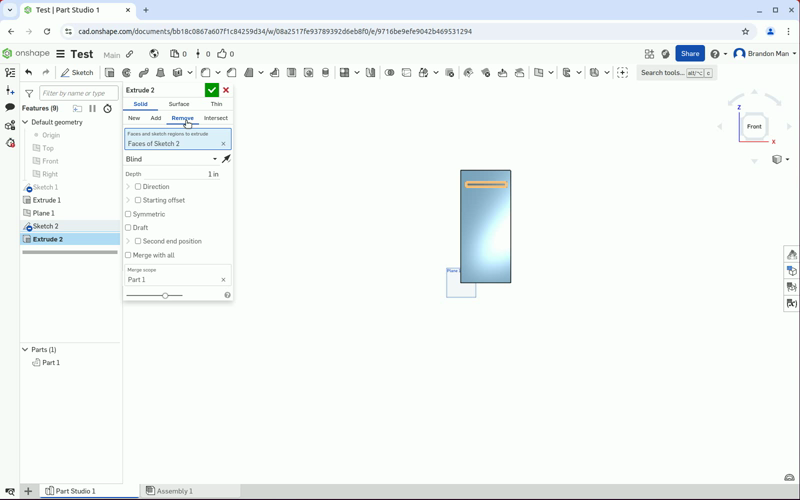
key(tab, 4)
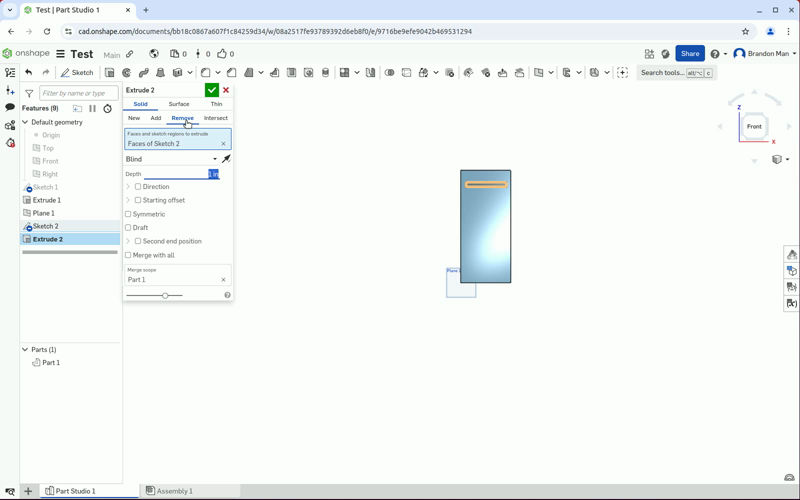
text(0.241)
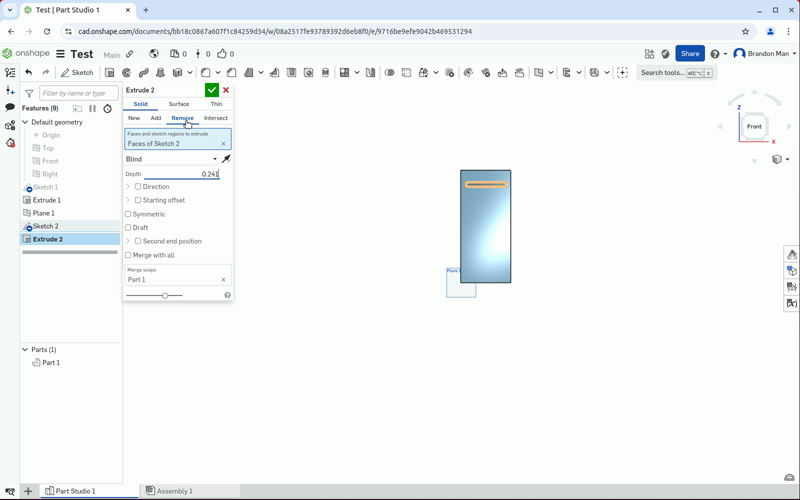
key(tab, 6)
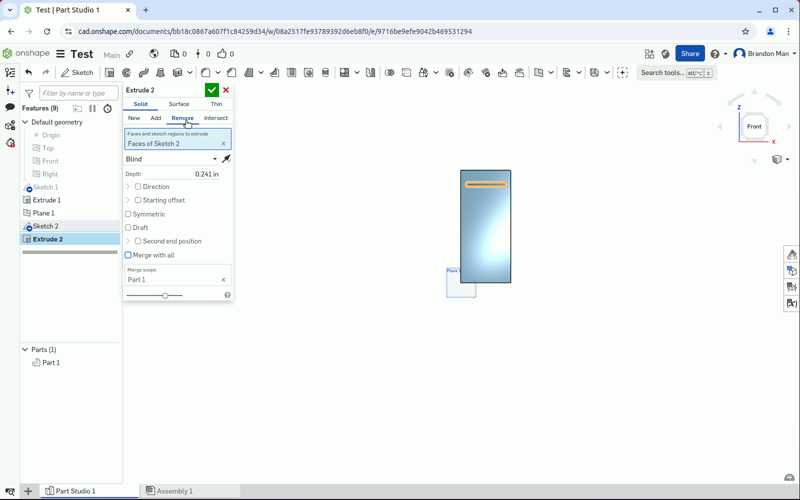
key(space)
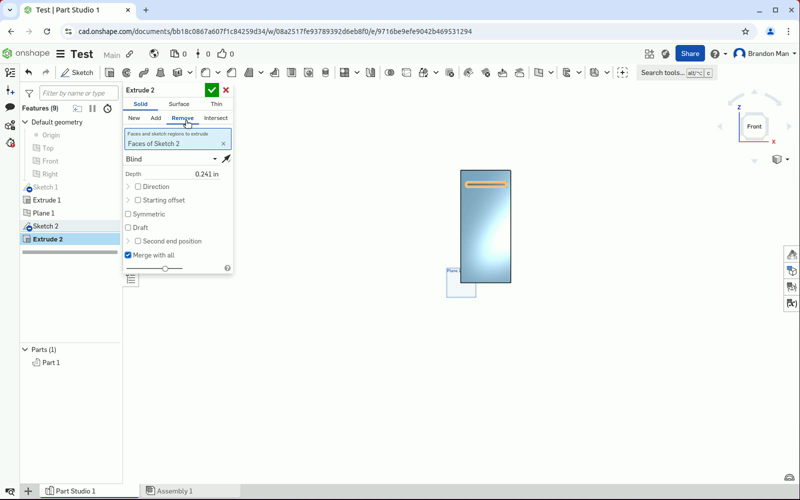
key(enter)
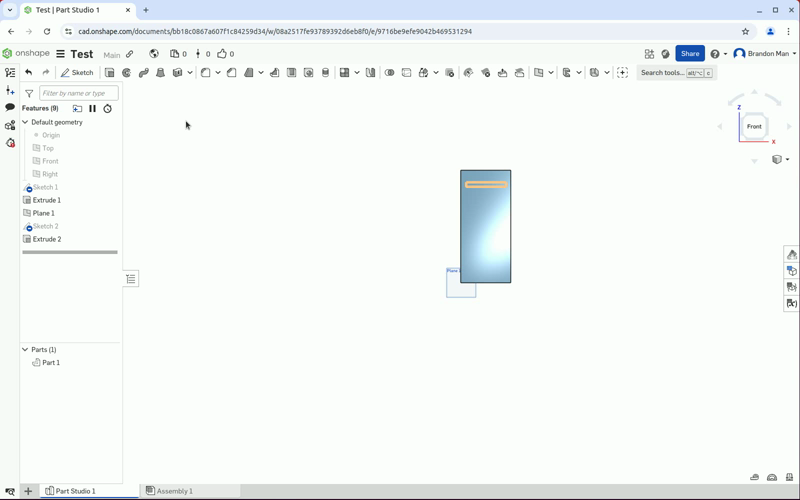
key(shift+h)
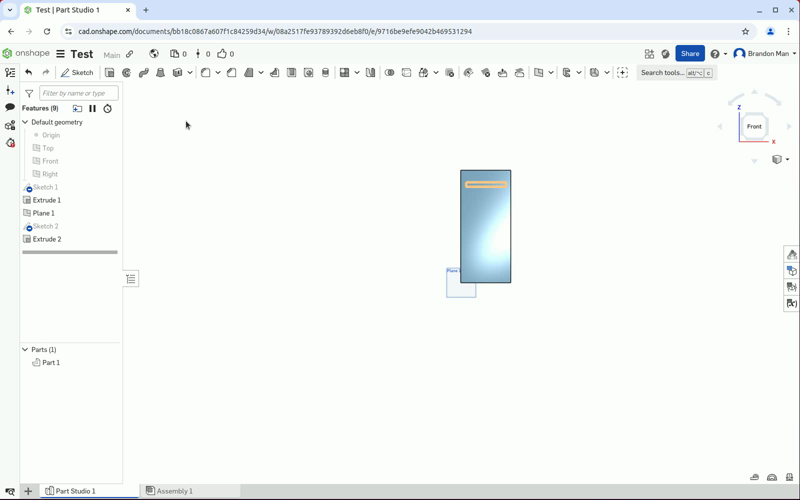
key(shift+h)
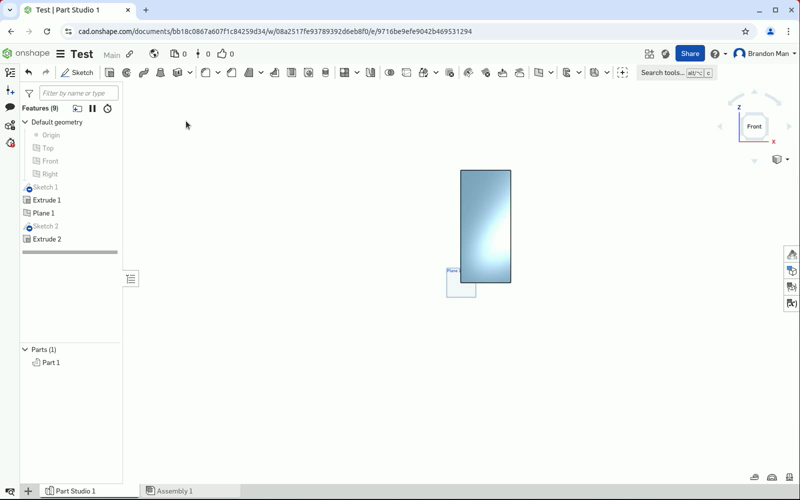
mouse_move(73, 189)
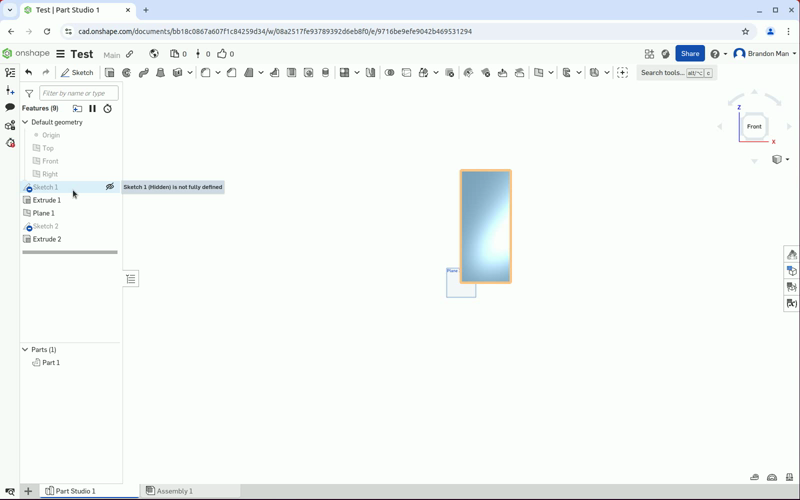
click(73, 189)
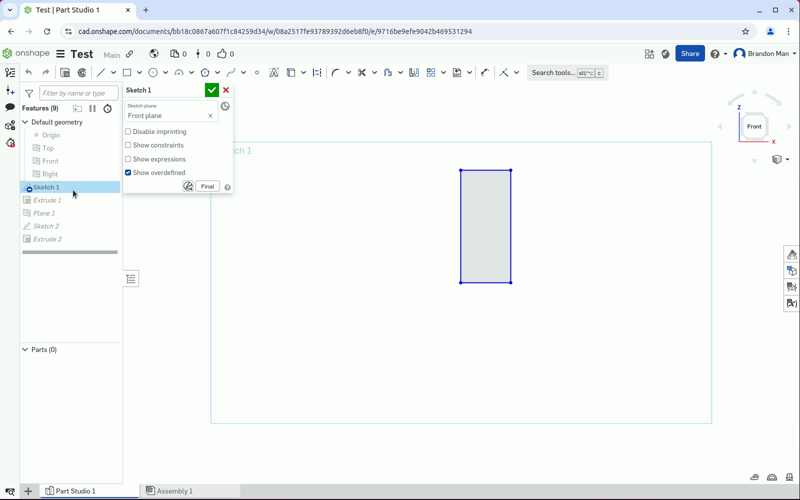
mouse_move(229, 92)
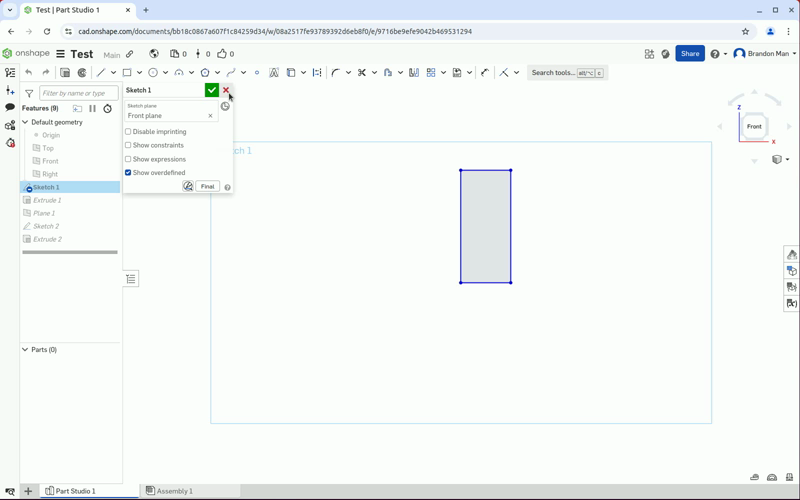
click(229, 92)
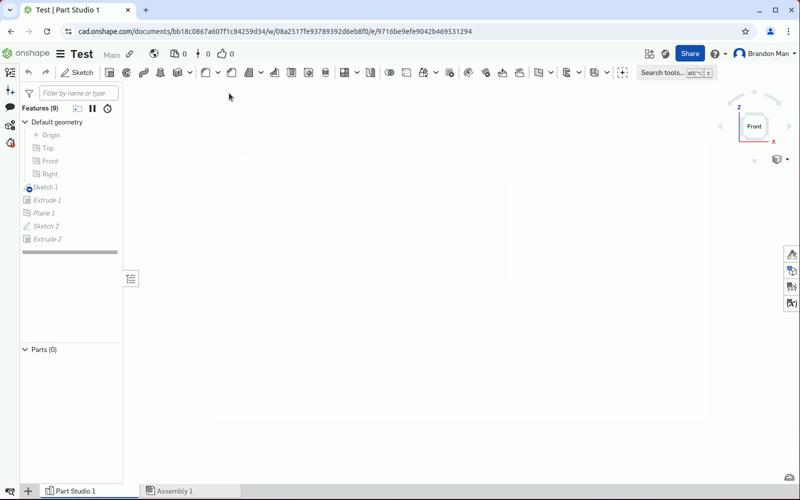
key(shift+s)
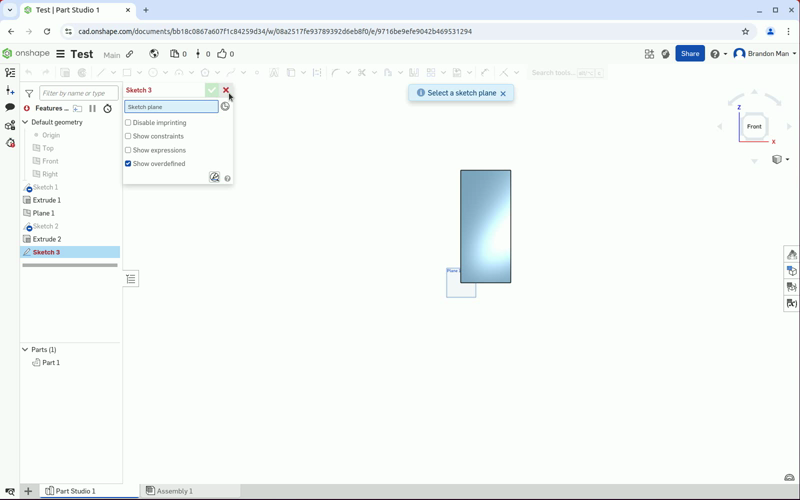
mouse_move(73, 215)
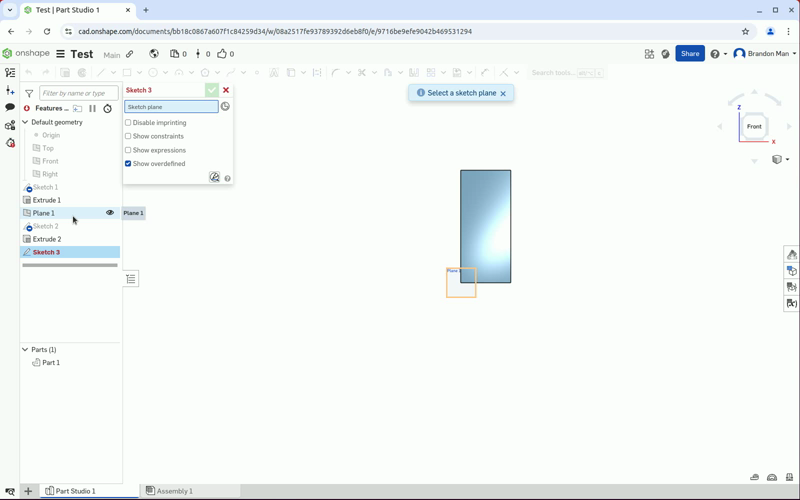
click(73, 215)
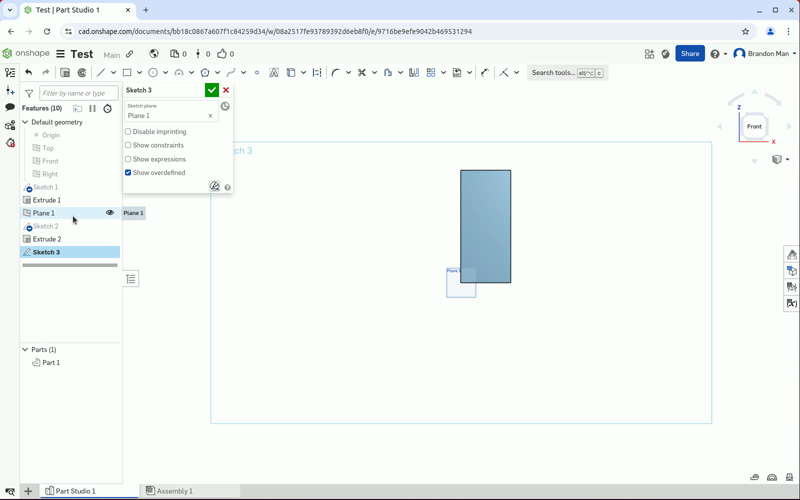
mouse_move(73, 352)
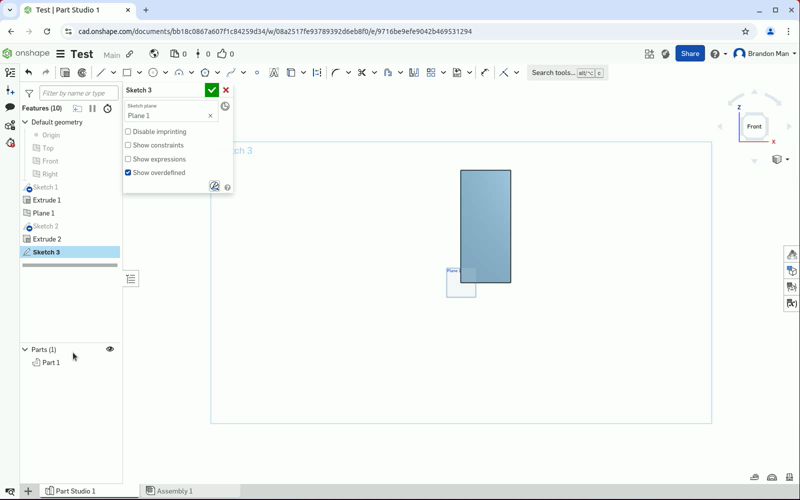
key(y)
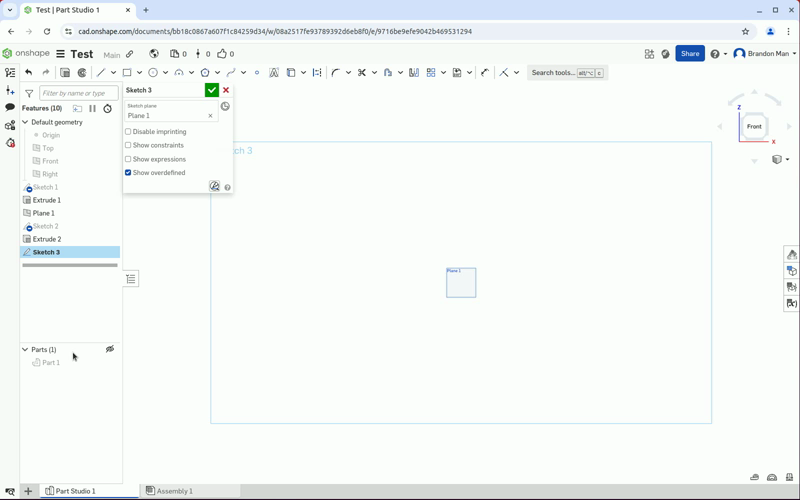
key(c)
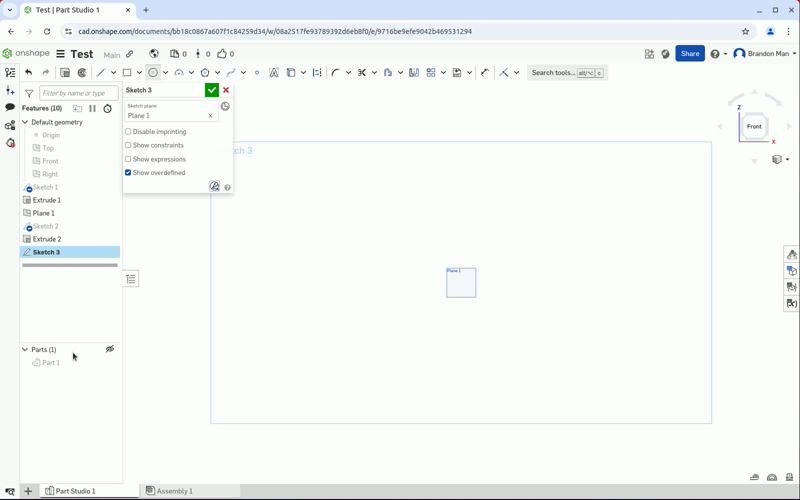
key_down(shift)
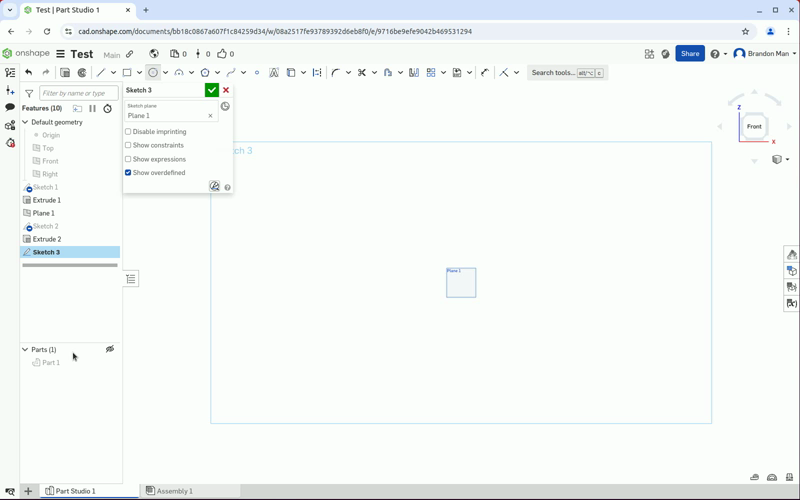
mouse_move(498, 239)
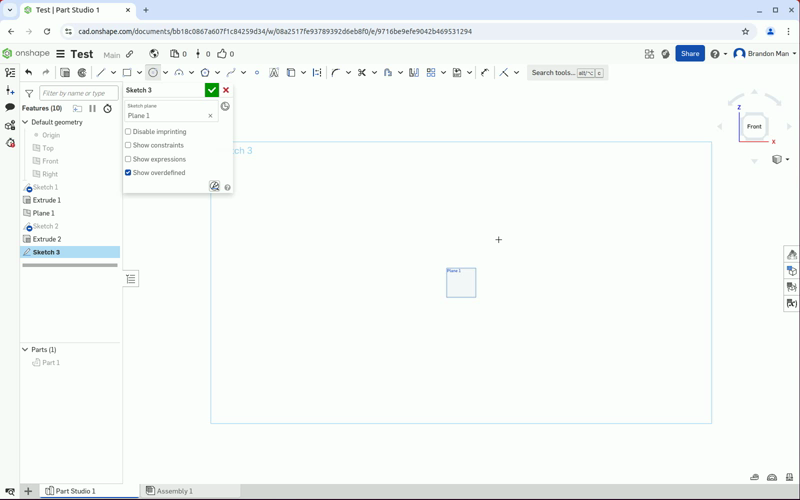
click(498, 239)
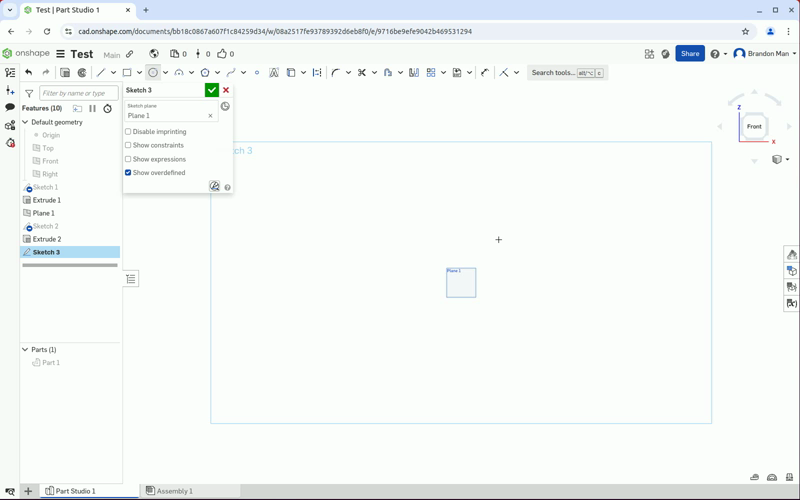
key_up(shift)
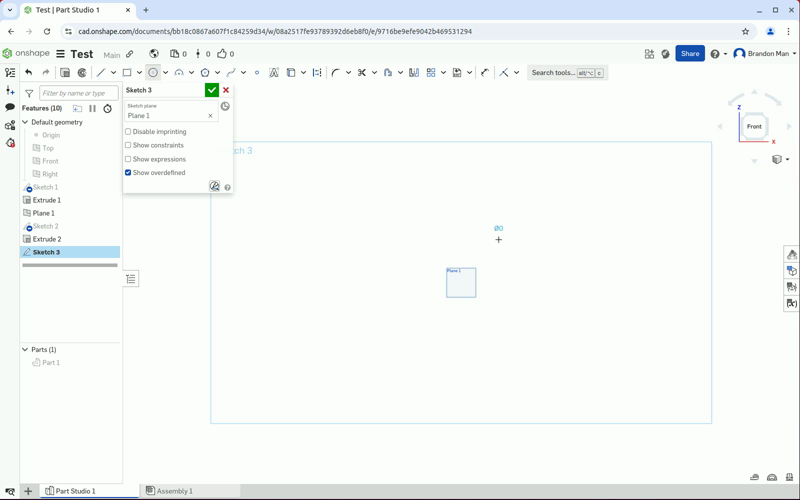
mouse_move(501, 239)
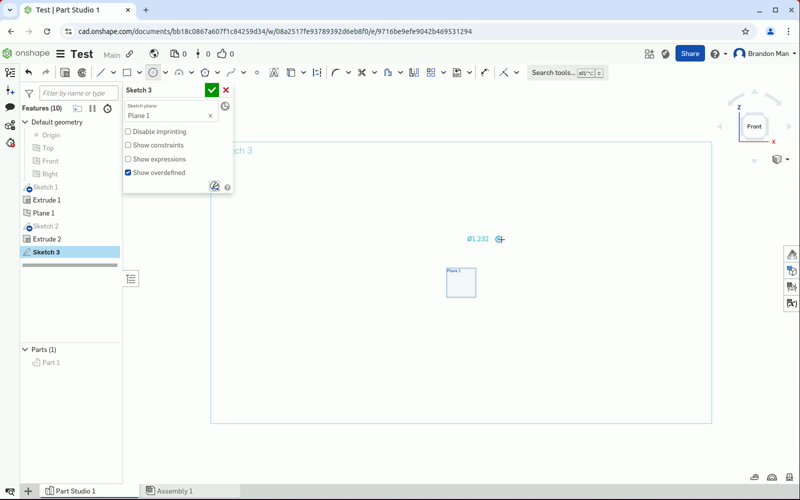
click(501, 239)
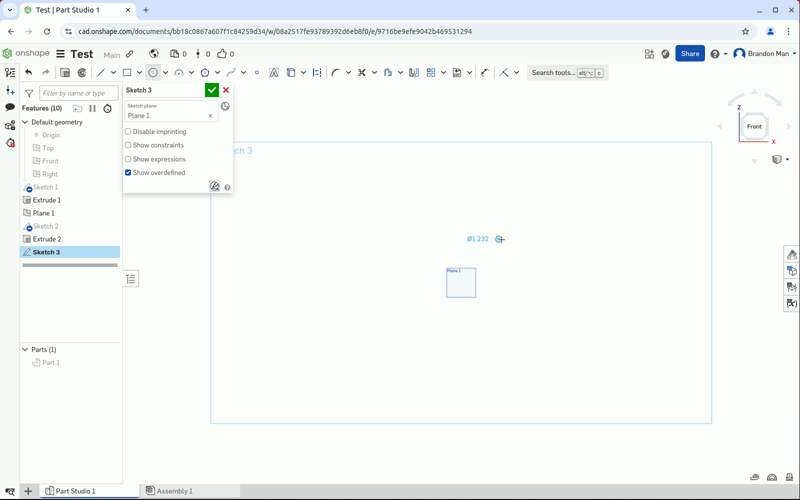
key(esc)
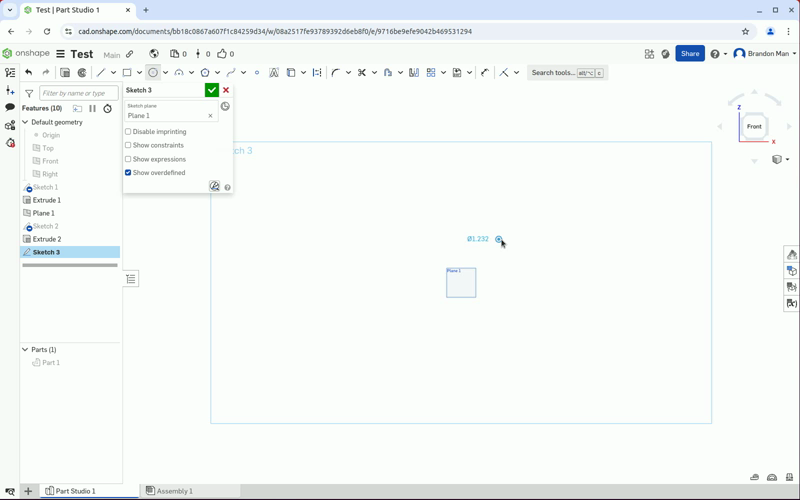
mouse_move(499, 238)
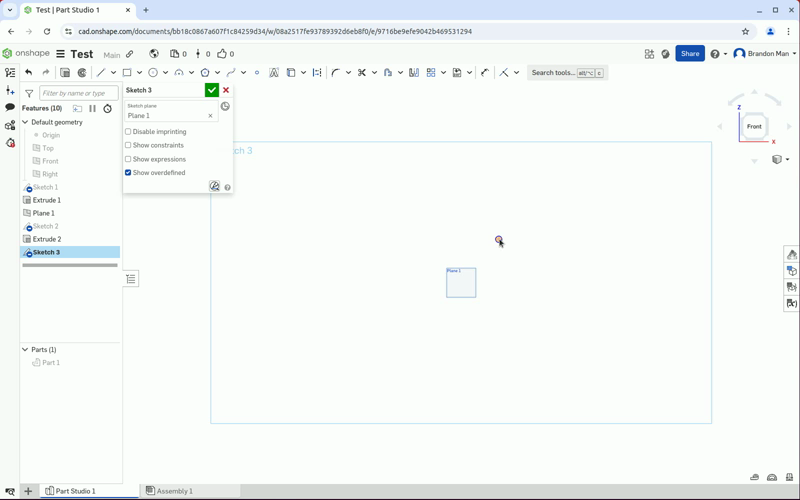
scroll(6)
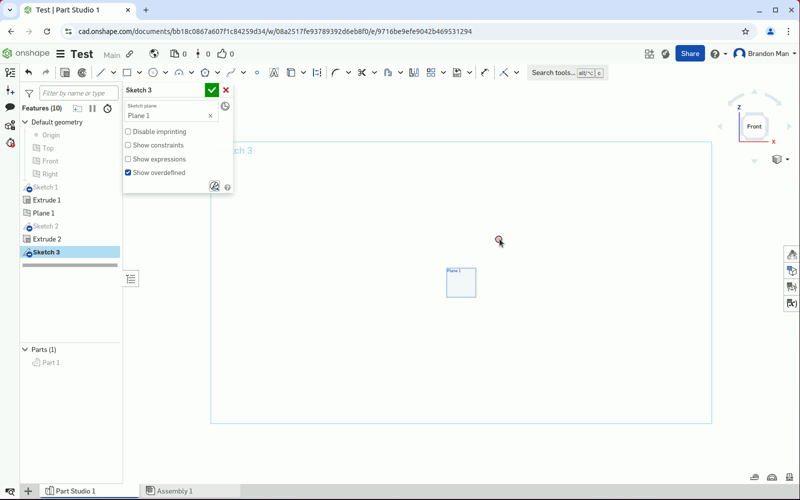
scroll(6)
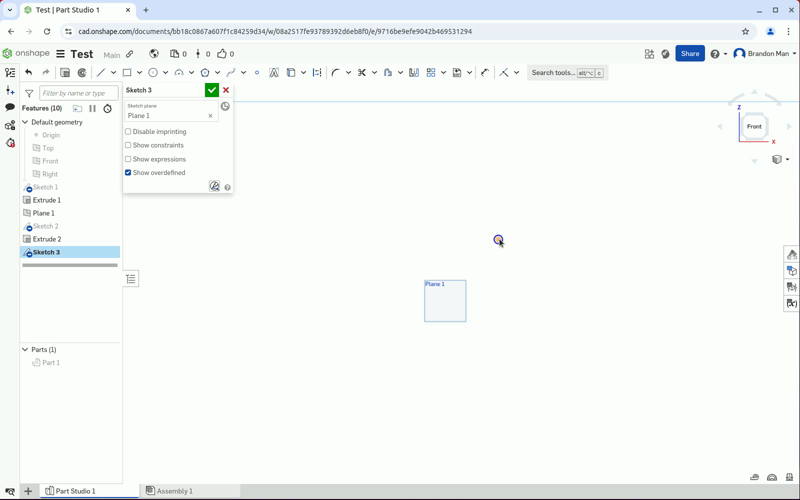
scroll(6)
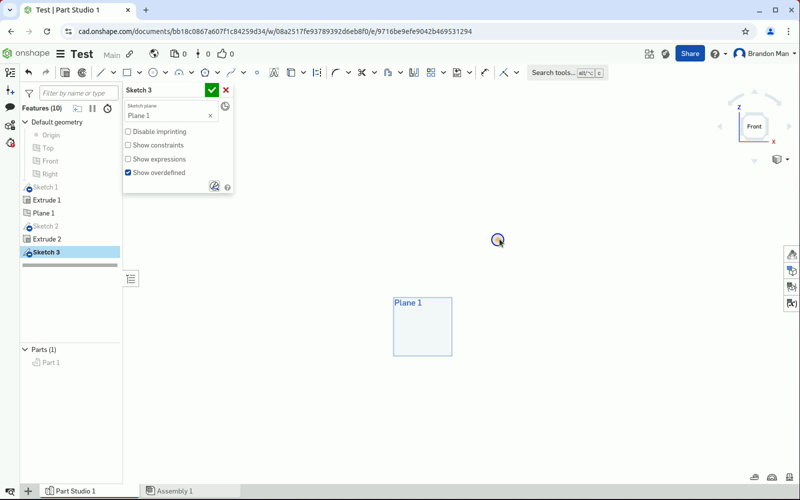
scroll(6)
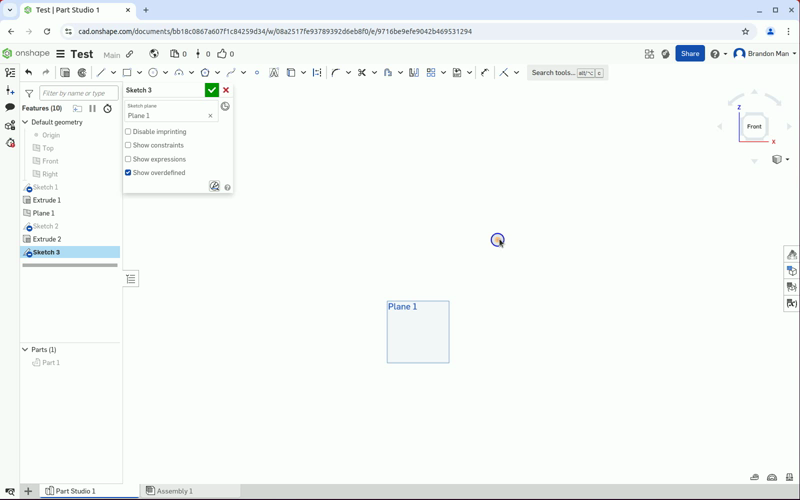
scroll(6)
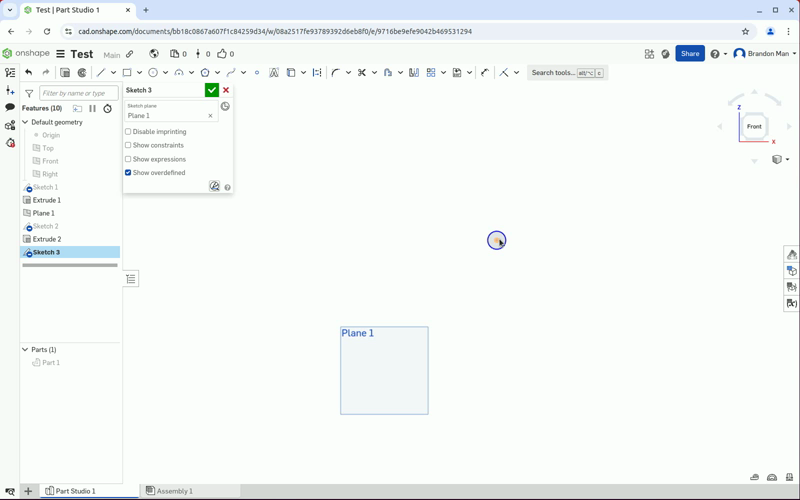
scroll(6)
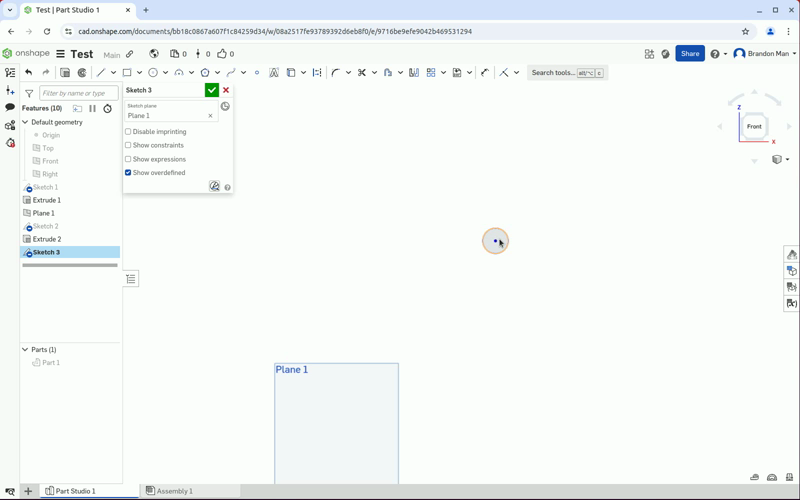
scroll(6)
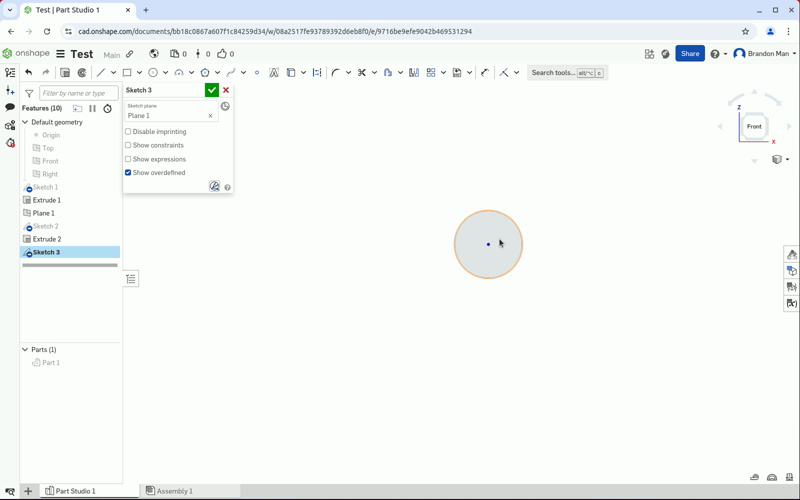
click(499, 238)
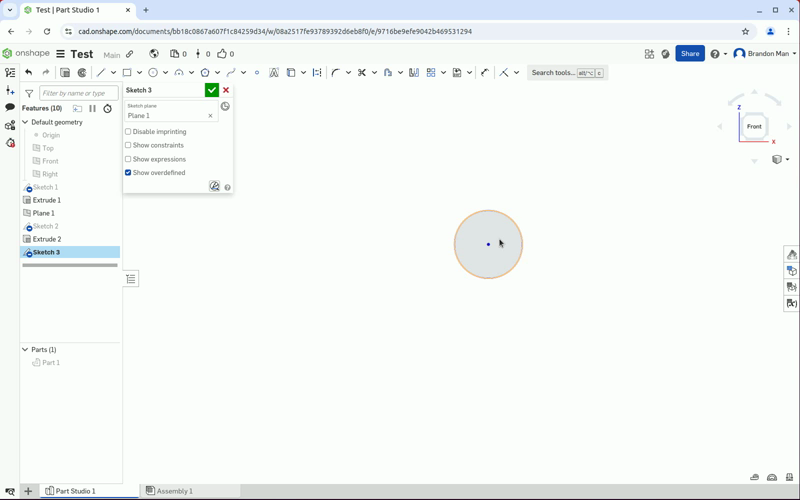
scroll(-6)
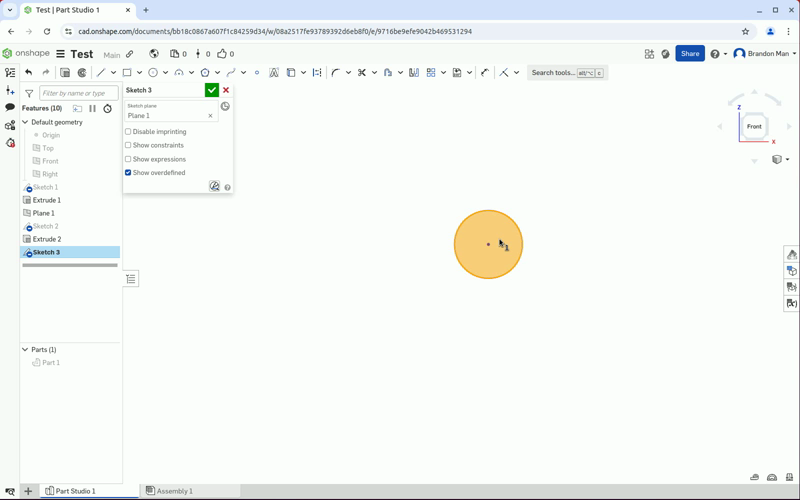
scroll(-6)
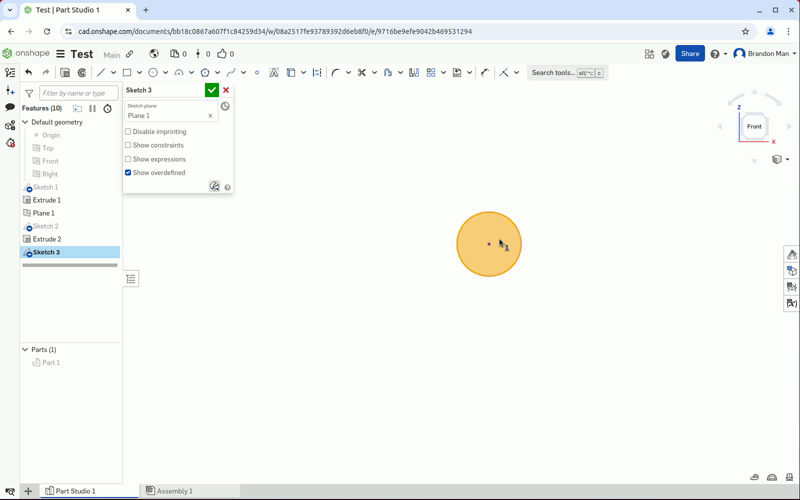
scroll(-6)
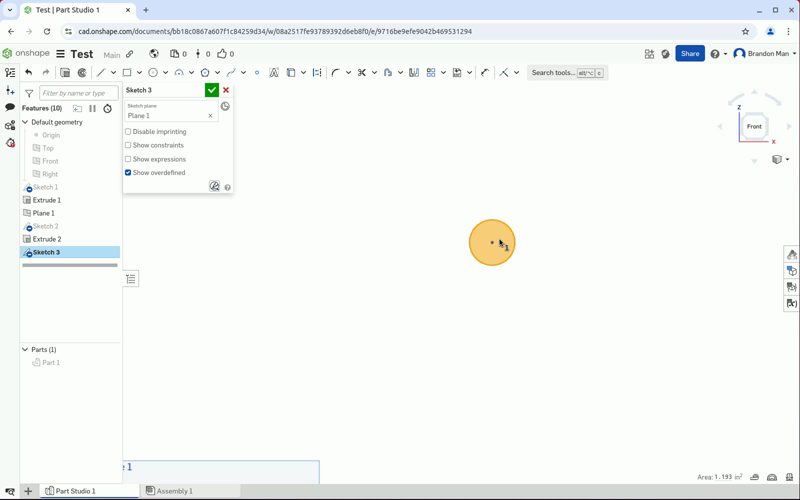
scroll(-6)
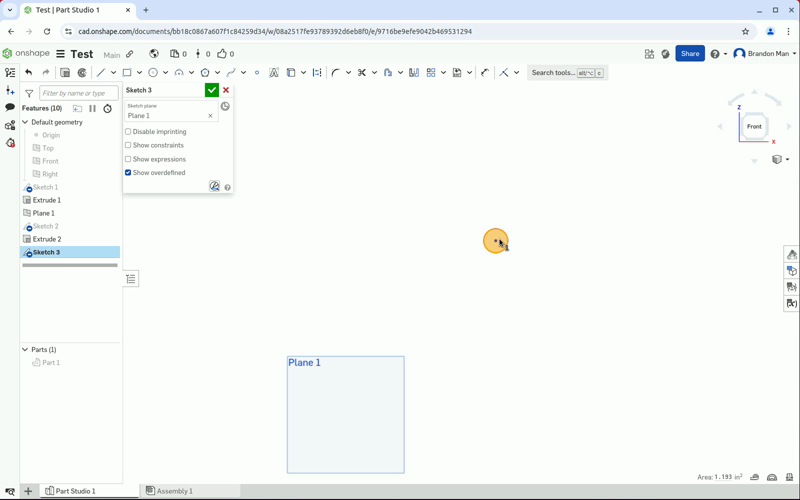
scroll(-6)
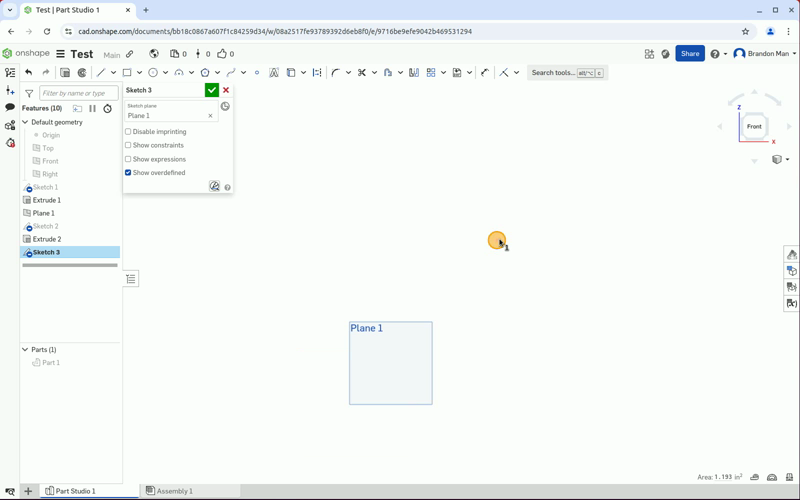
scroll(-6)
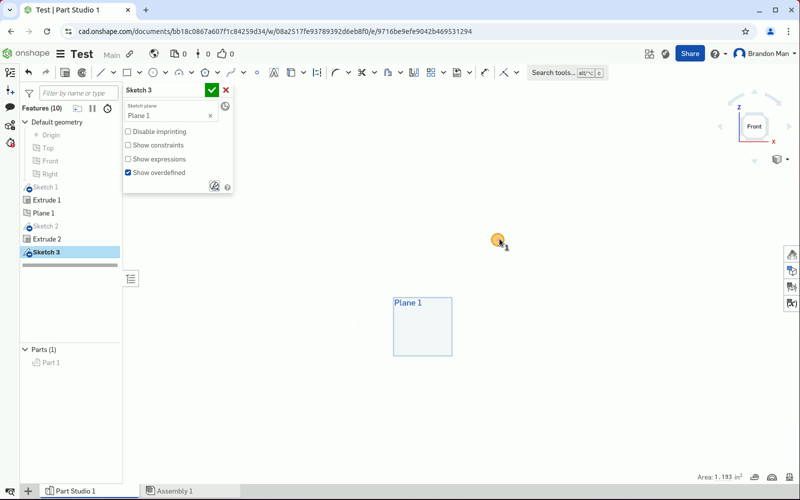
scroll(-6)
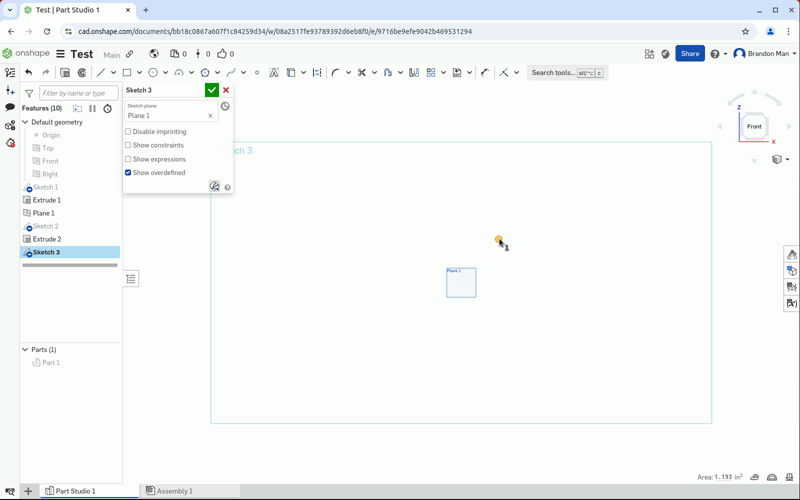
mouse_move(73, 352)
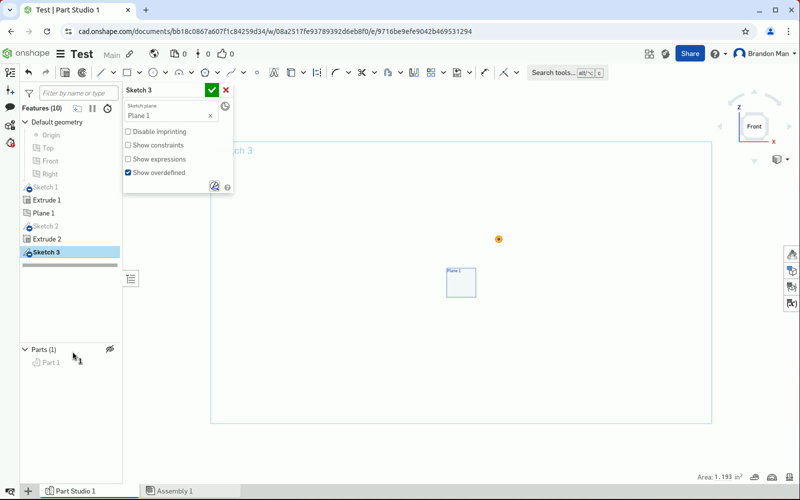
key(shift+y)
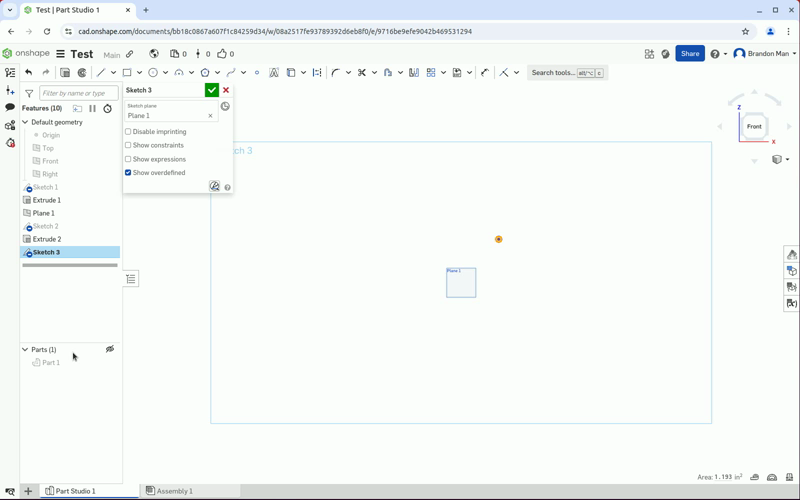
key(shift+e)
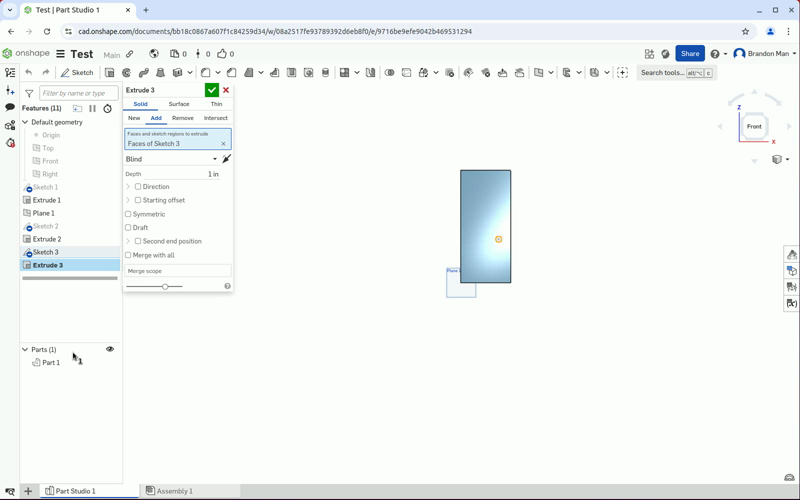
mouse_move(143, 106)
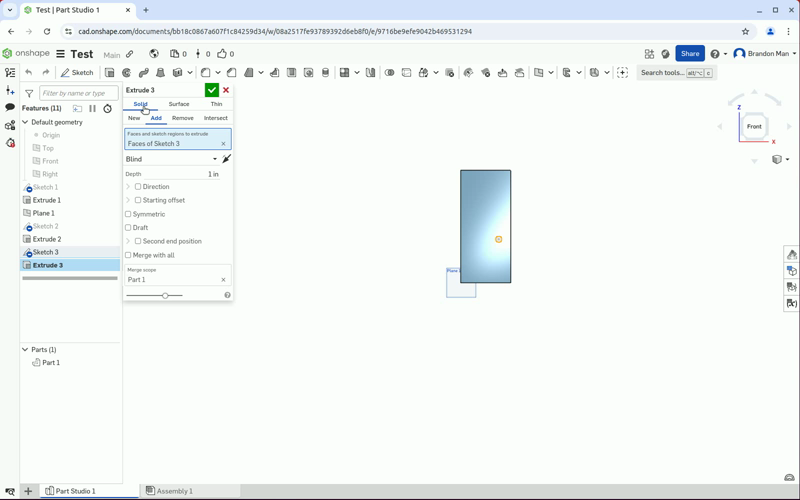
click(143, 106)
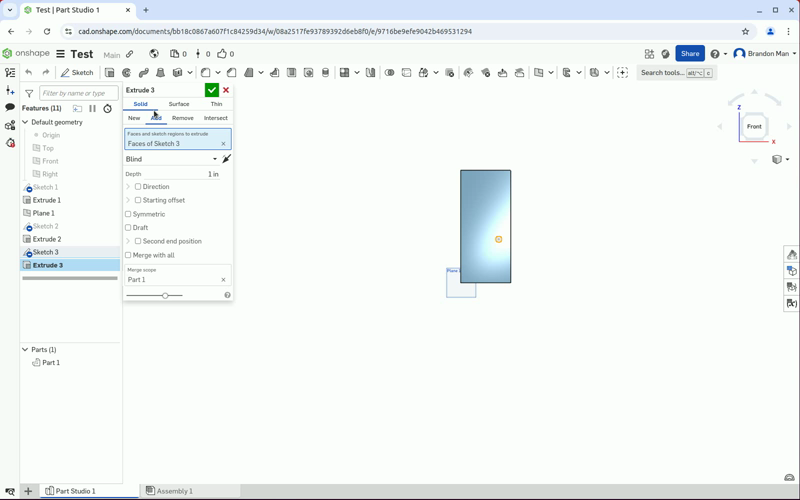
mouse_move(186, 120)
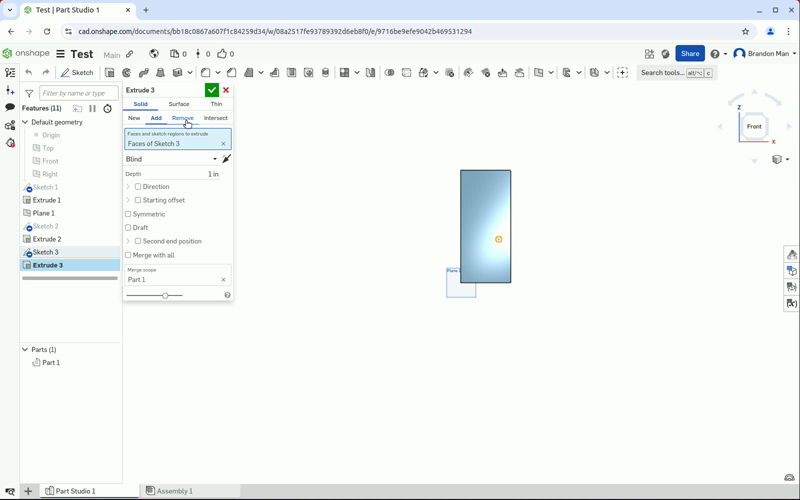
click(186, 120)
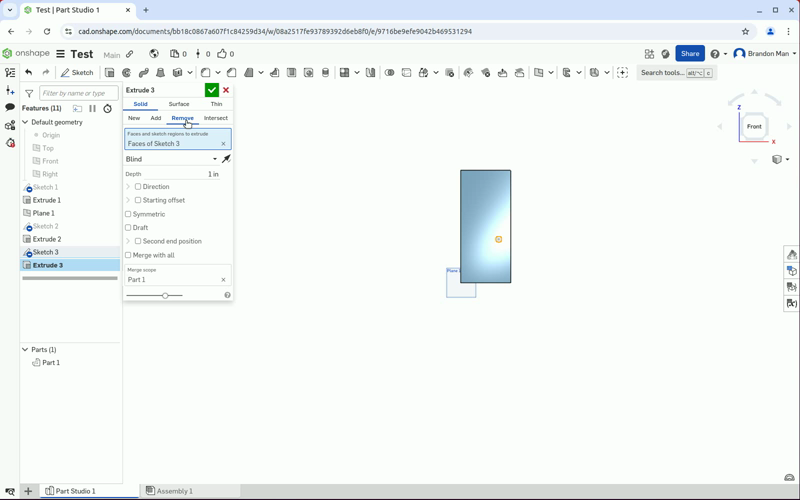
key(tab, 4)
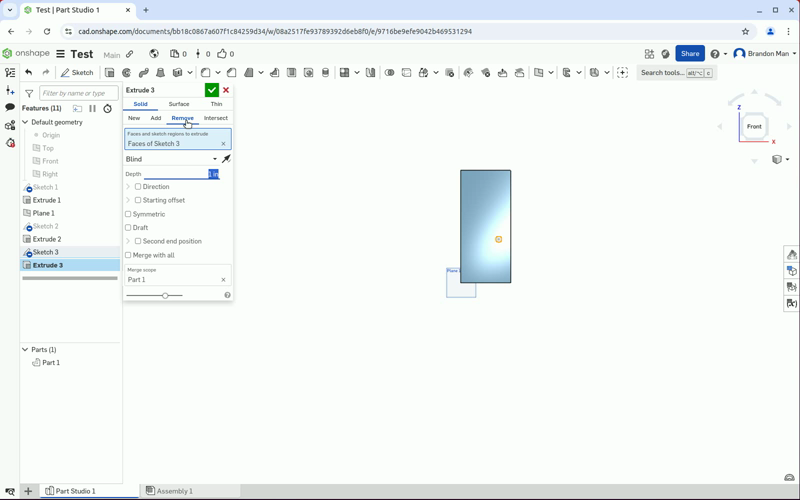
text(0.241)
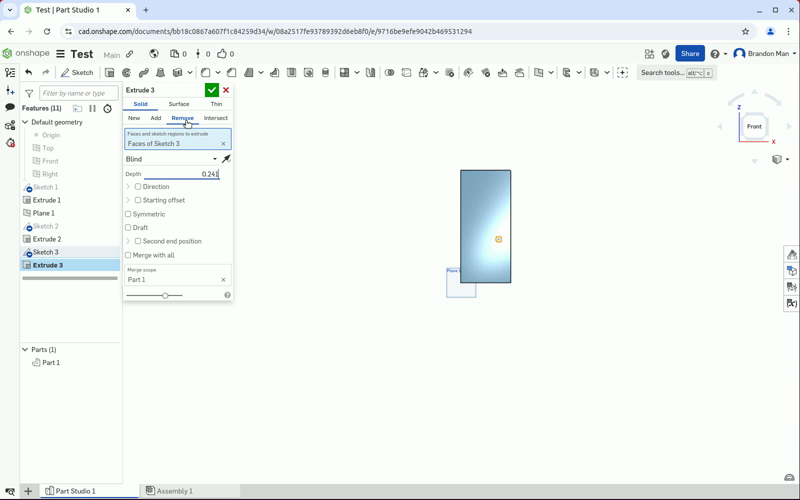
key(tab, 6)
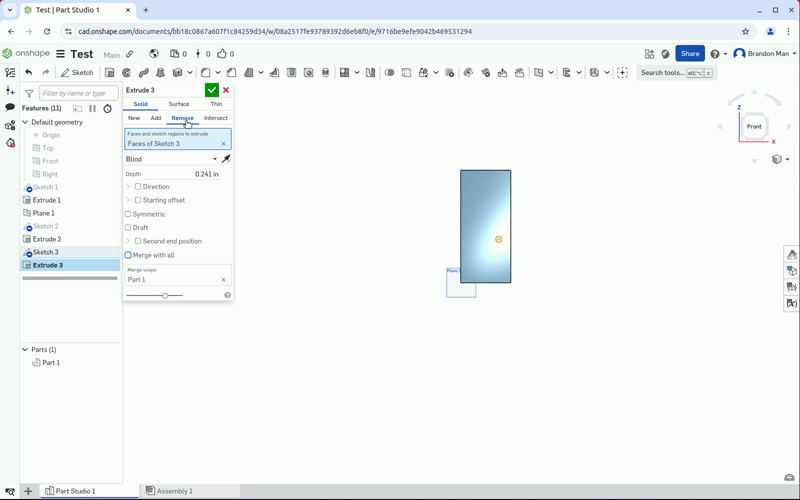
key(space)
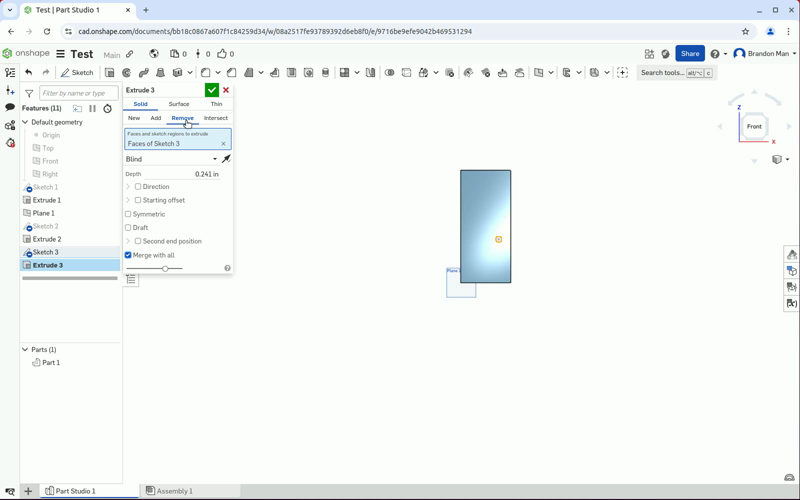
key(enter)
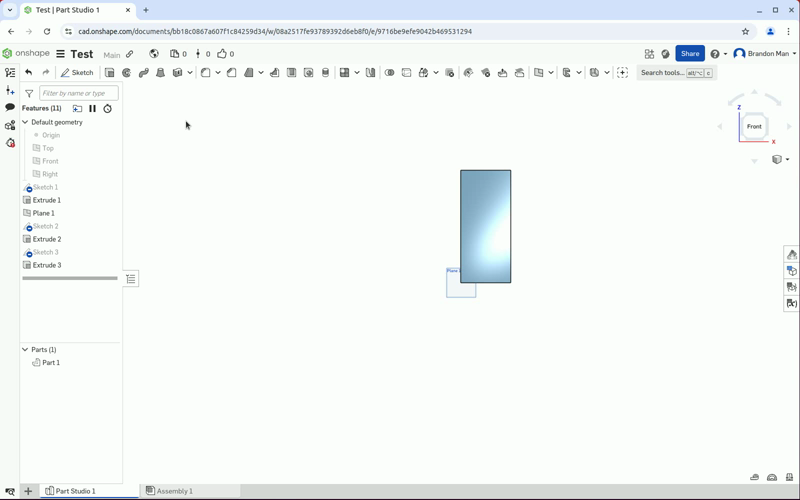
key(shift+h)
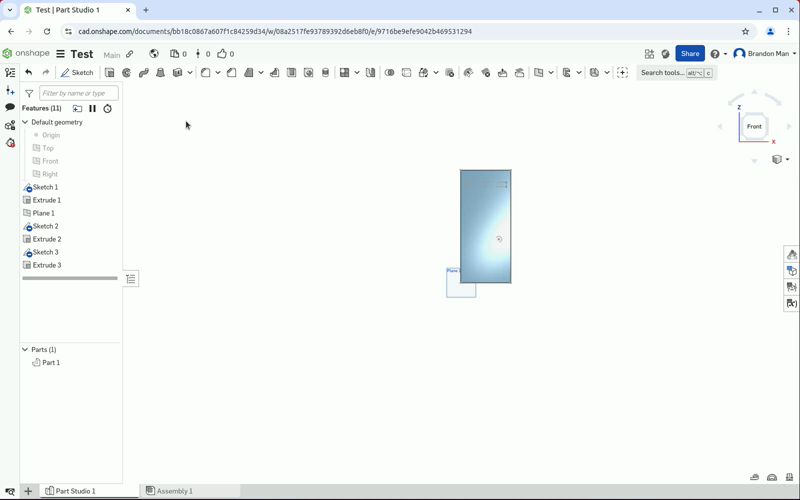
key(shift+h)
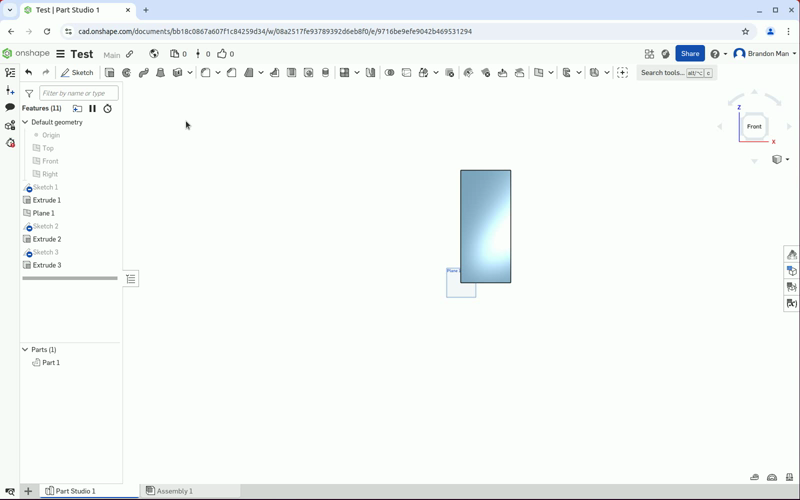
mouse_move(73, 189)
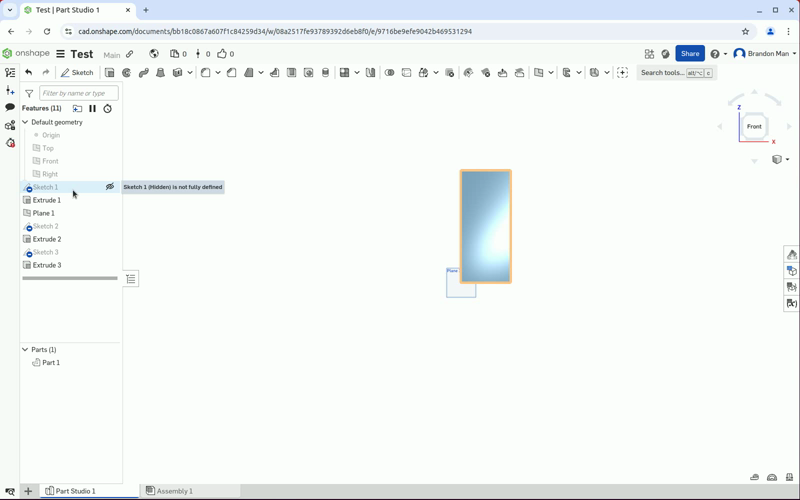
click(73, 189)
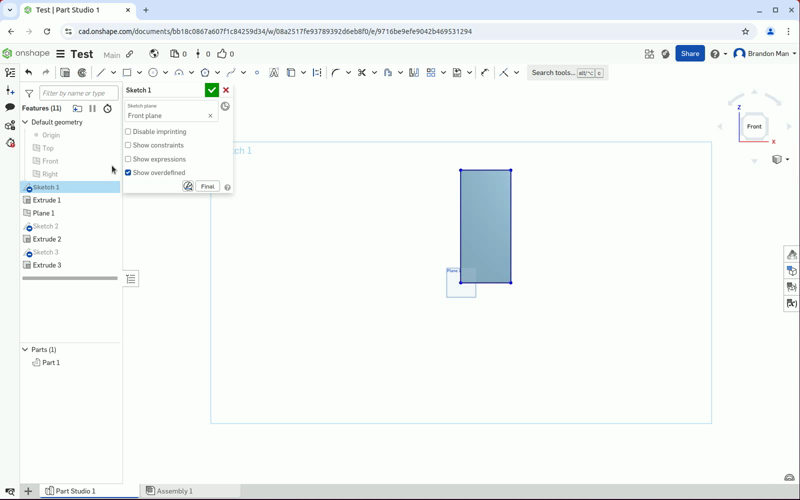
mouse_move(229, 92)
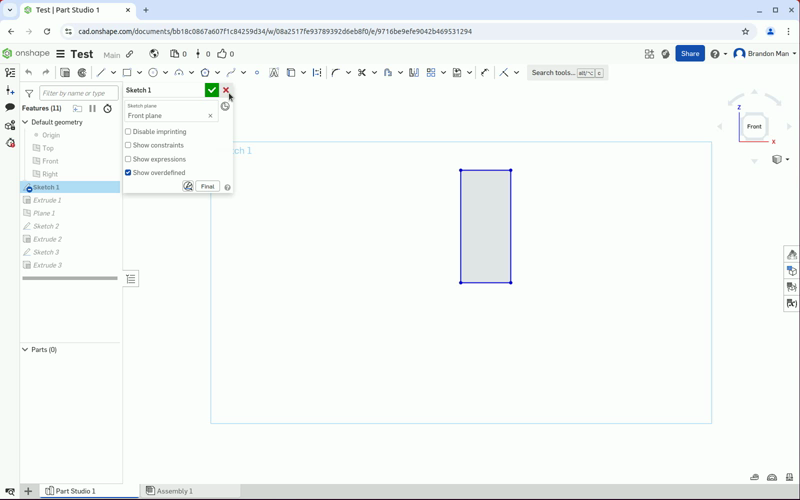
click(229, 92)
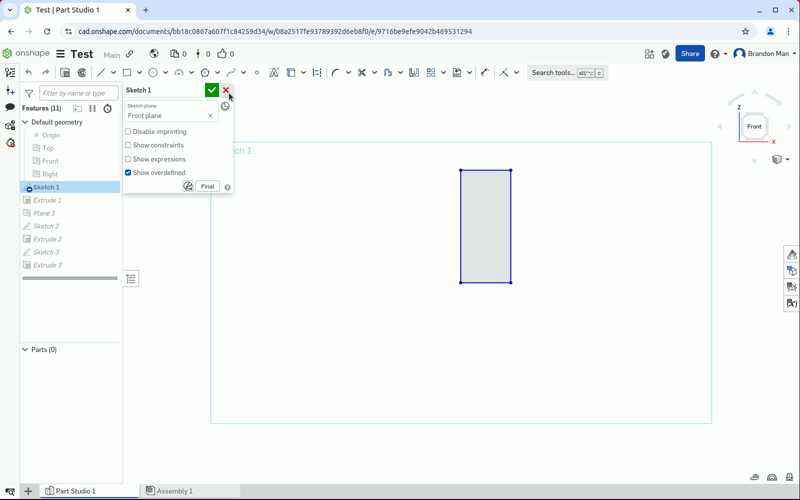
key(shift+s)
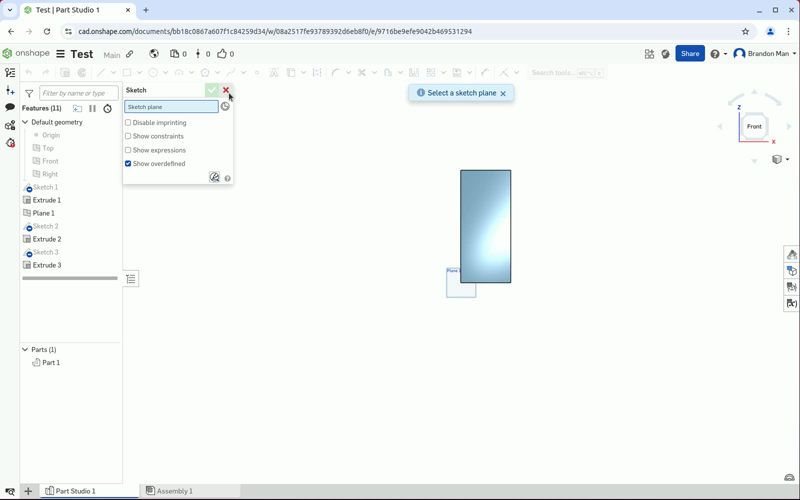
mouse_move(73, 215)
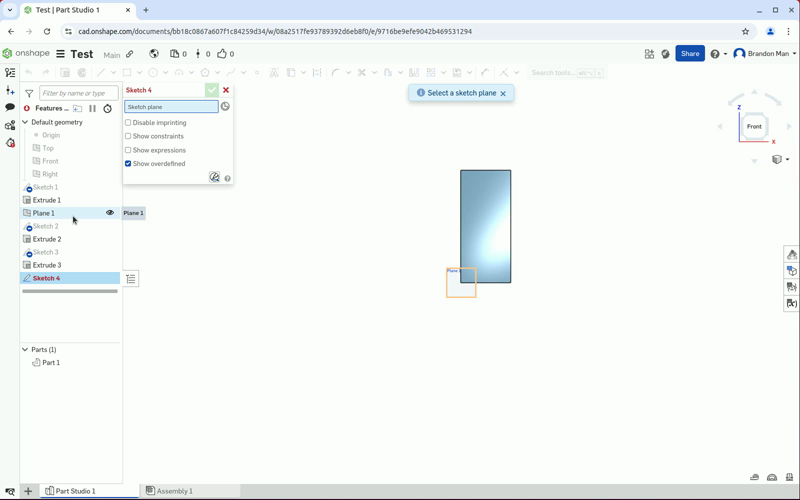
click(73, 215)
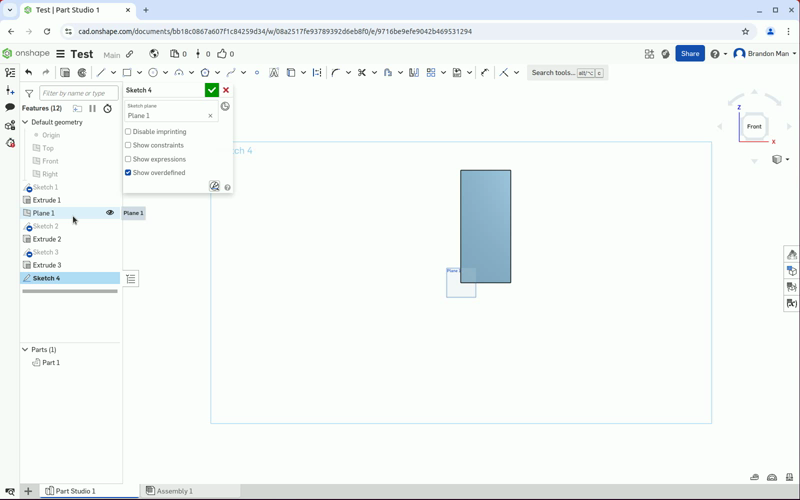
mouse_move(73, 352)
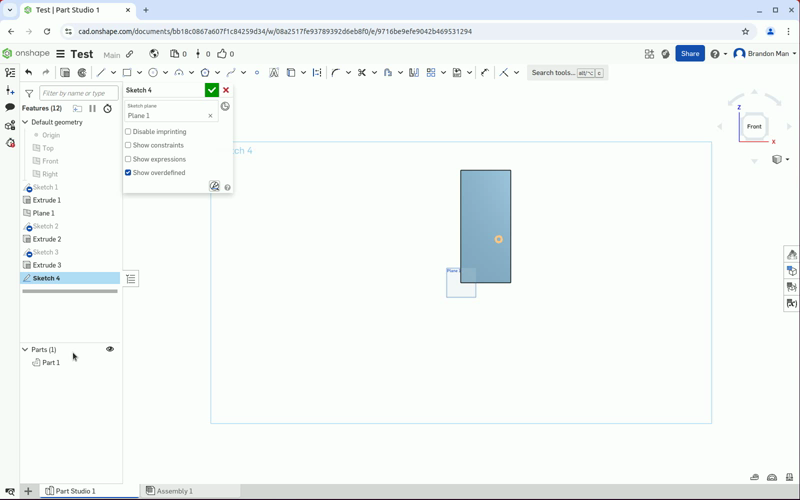
key(y)
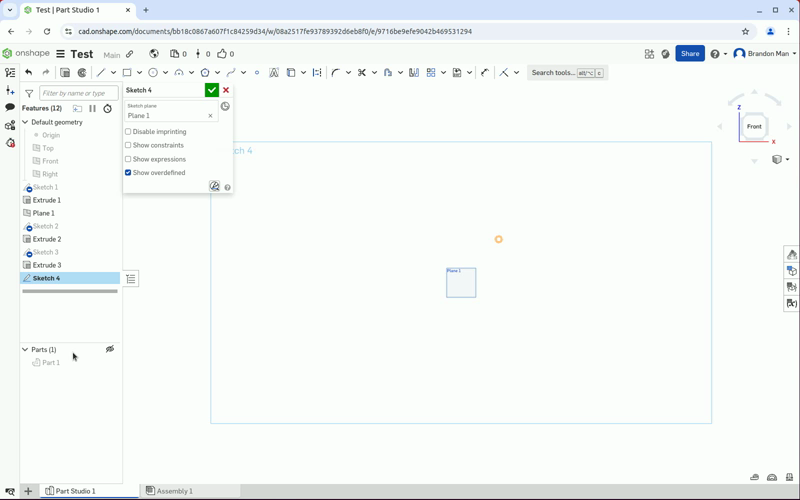
key(c)
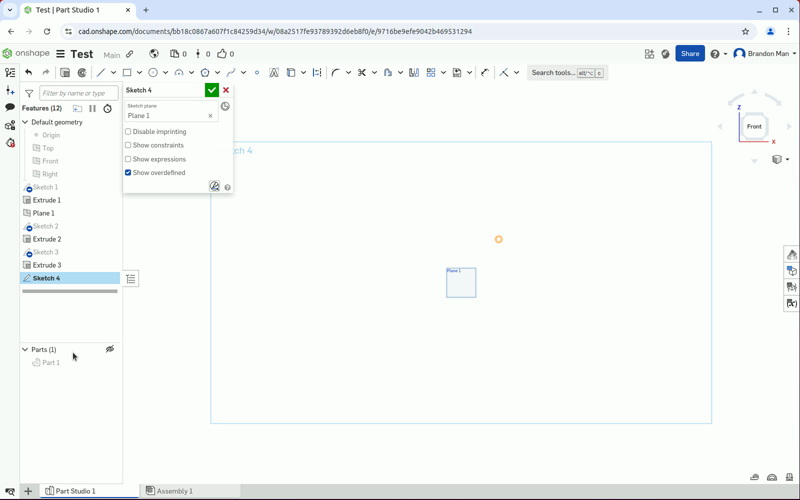
key_down(shift)
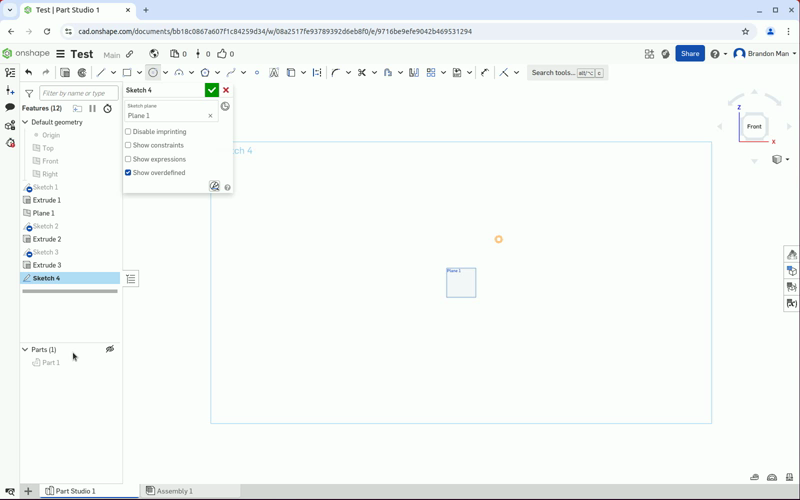
mouse_move(498, 245)
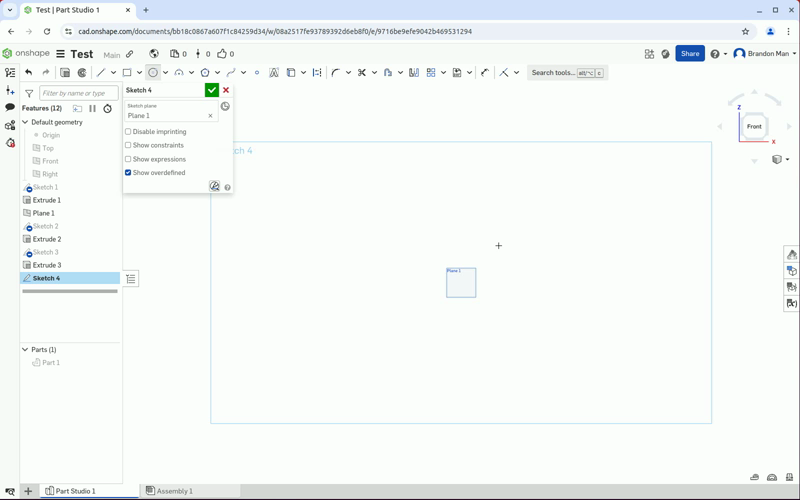
click(498, 245)
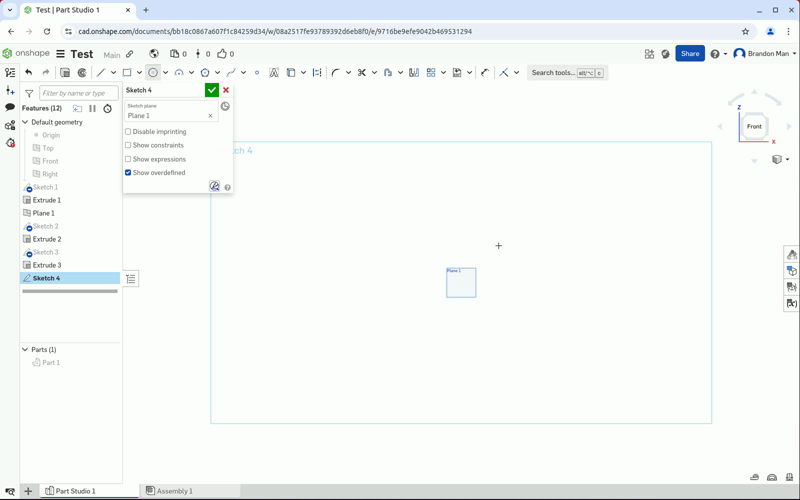
key_up(shift)
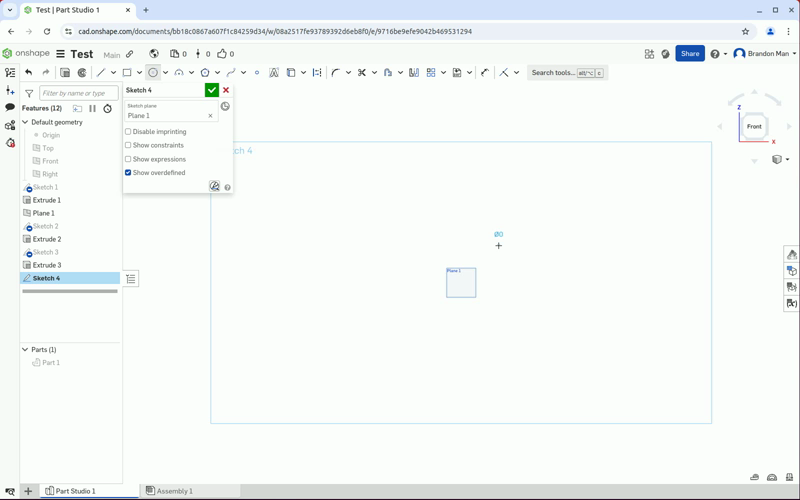
mouse_move(501, 245)
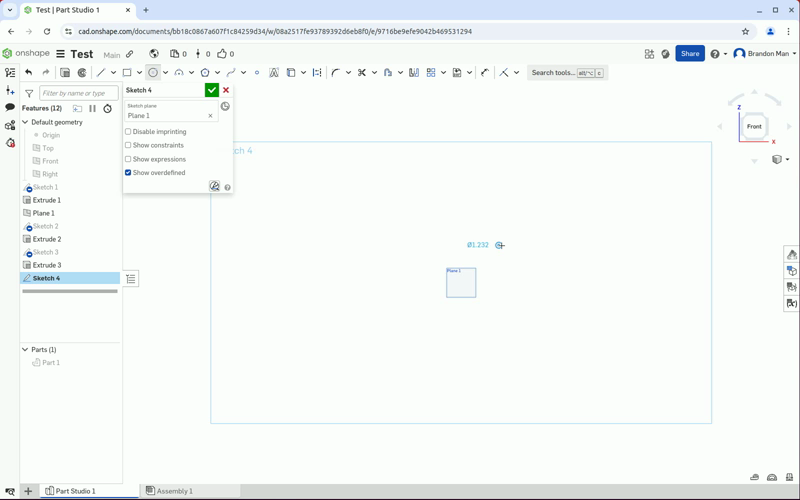
click(501, 245)
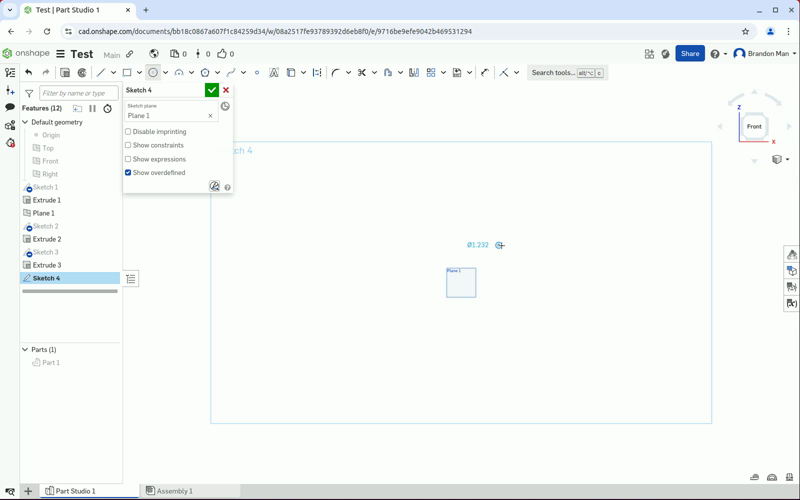
key(esc)
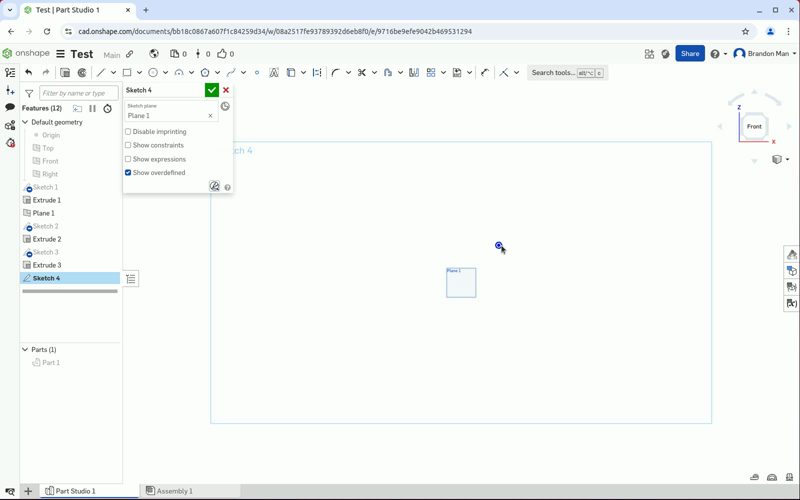
mouse_move(496, 247)
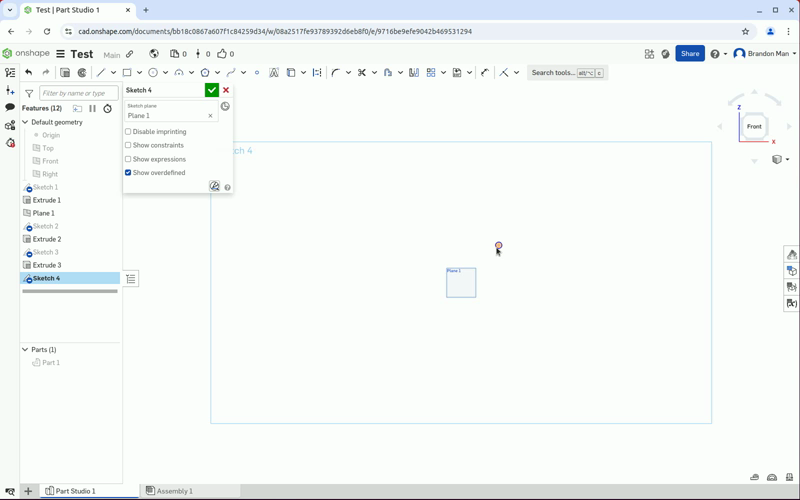
scroll(6)
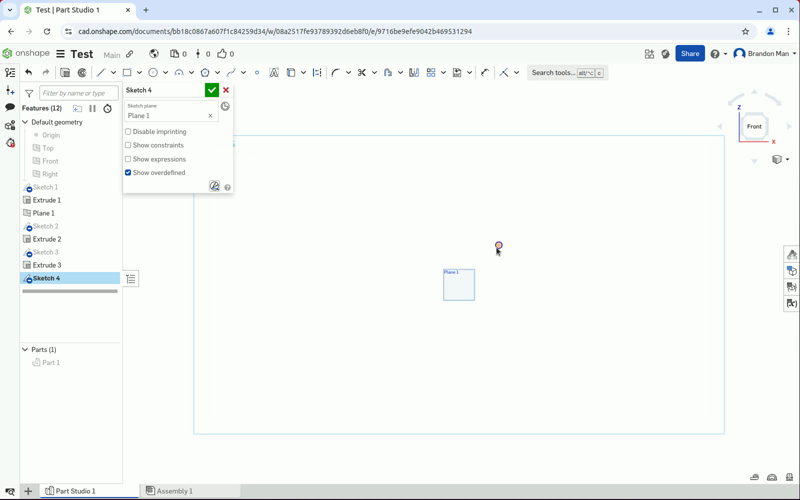
scroll(6)
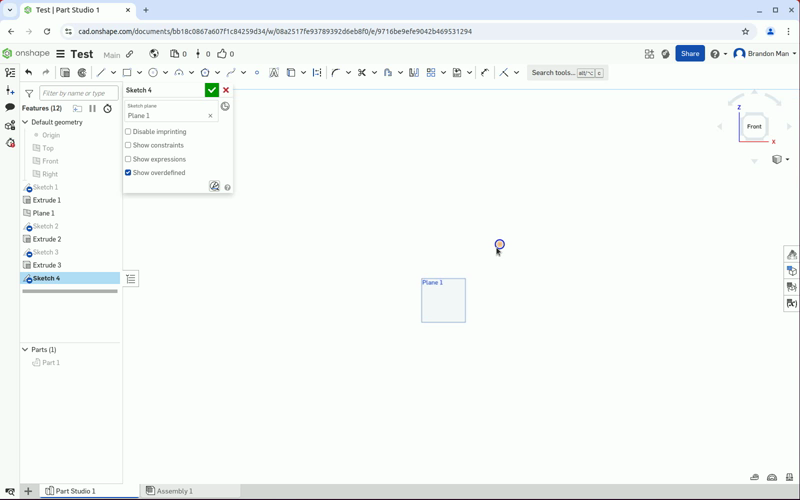
scroll(6)
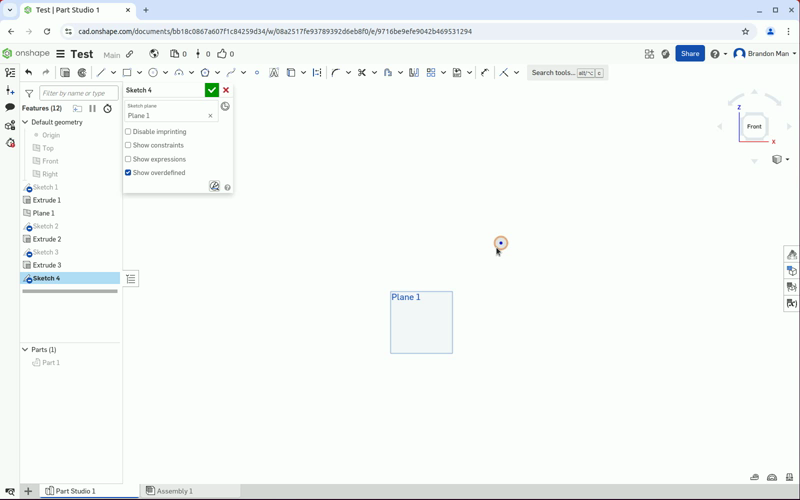
scroll(6)
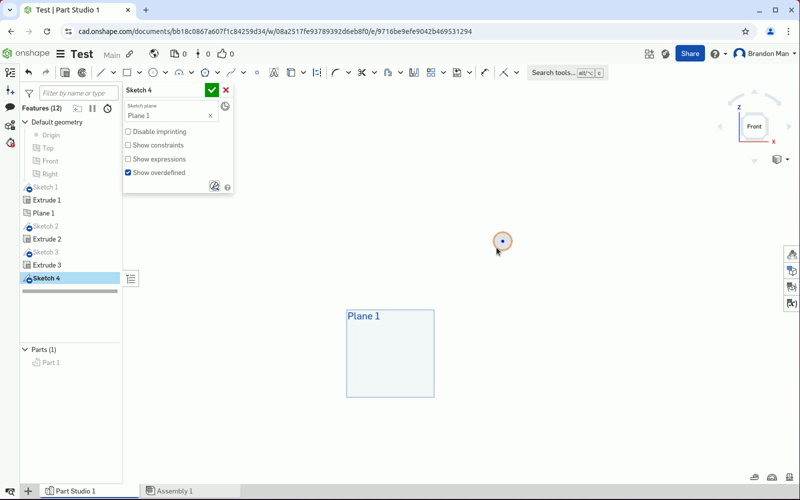
scroll(6)
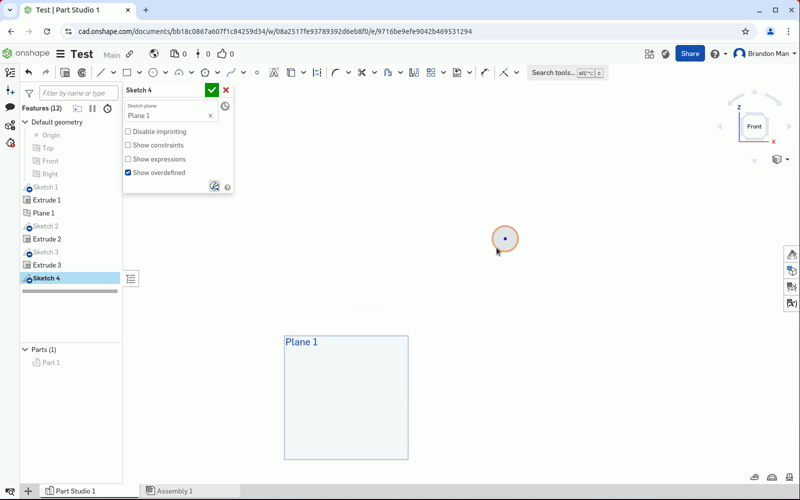
scroll(6)
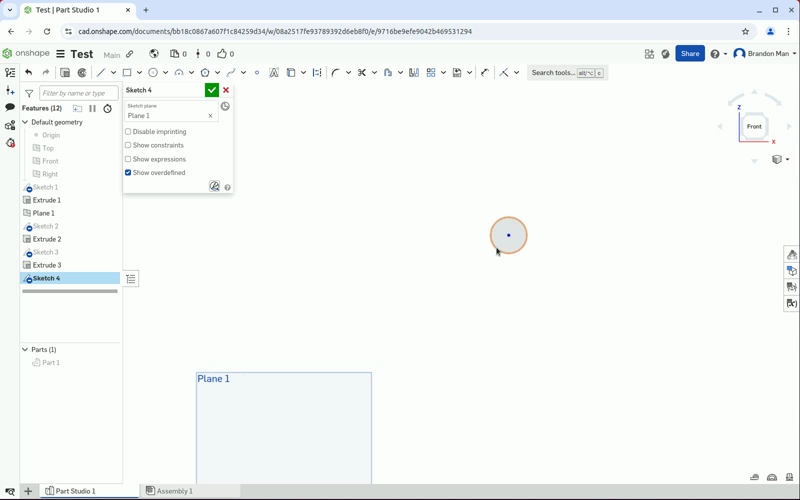
scroll(6)
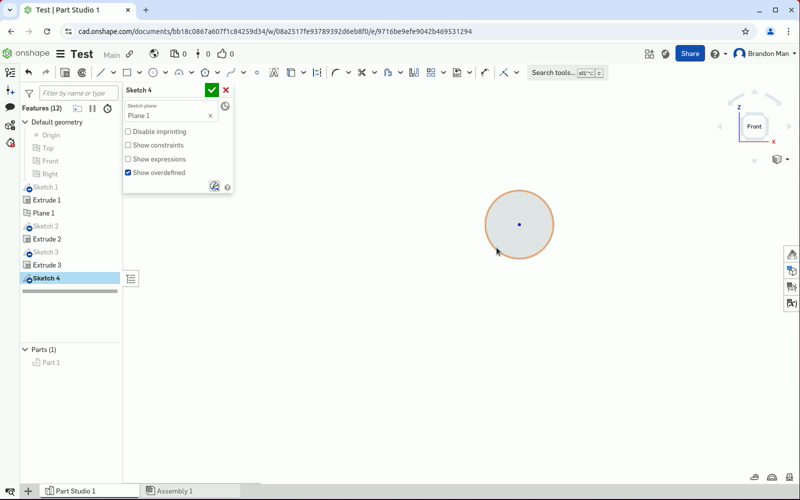
click(496, 247)
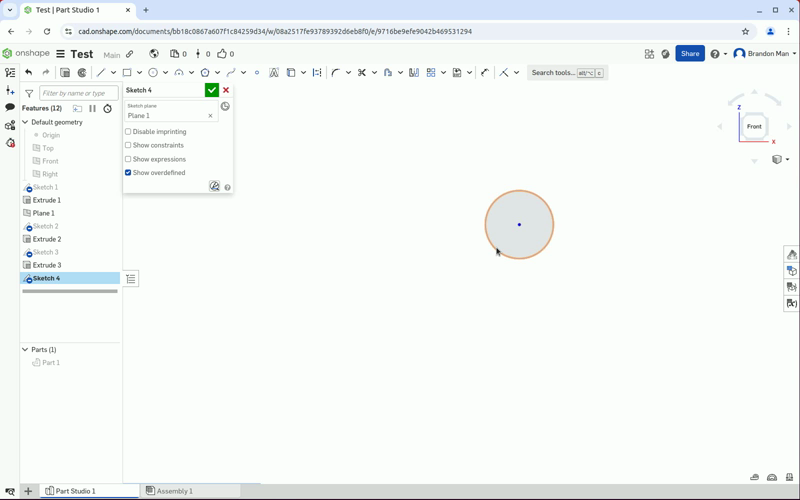
scroll(-6)
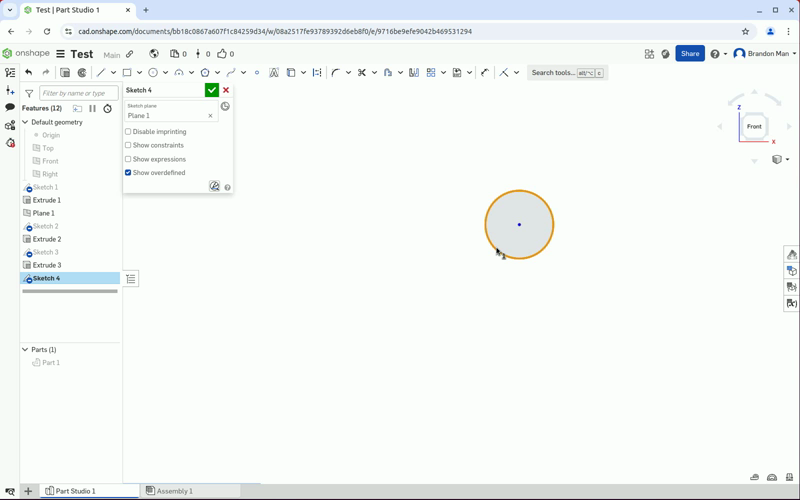
scroll(-6)
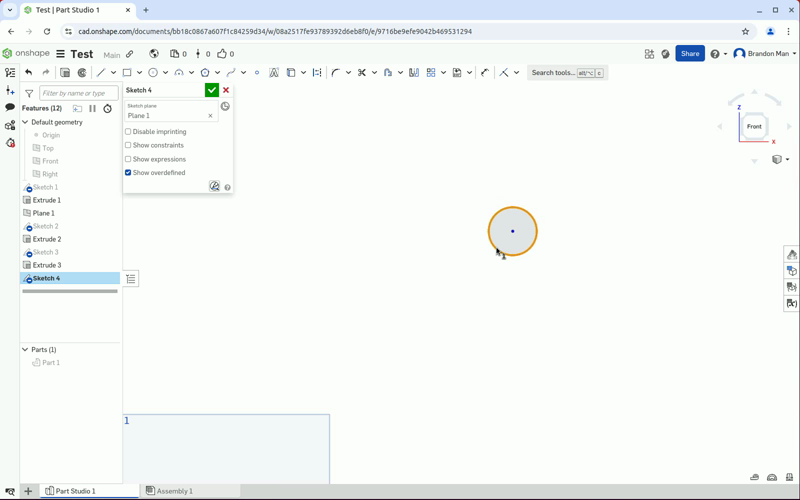
scroll(-6)
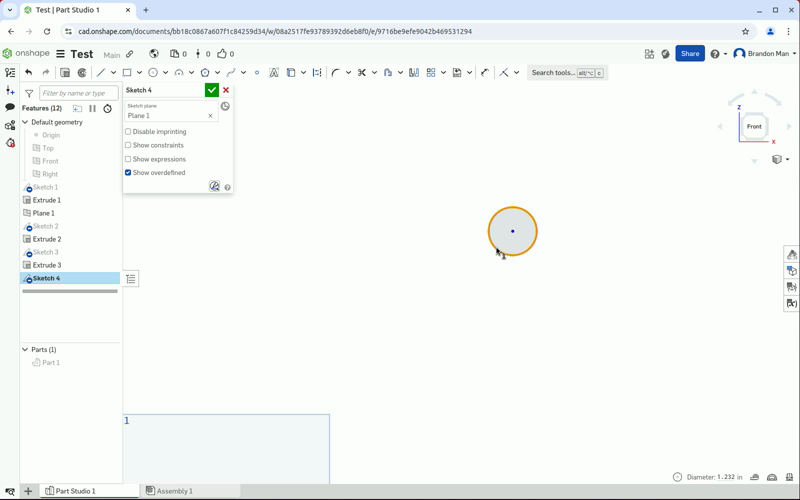
scroll(-6)
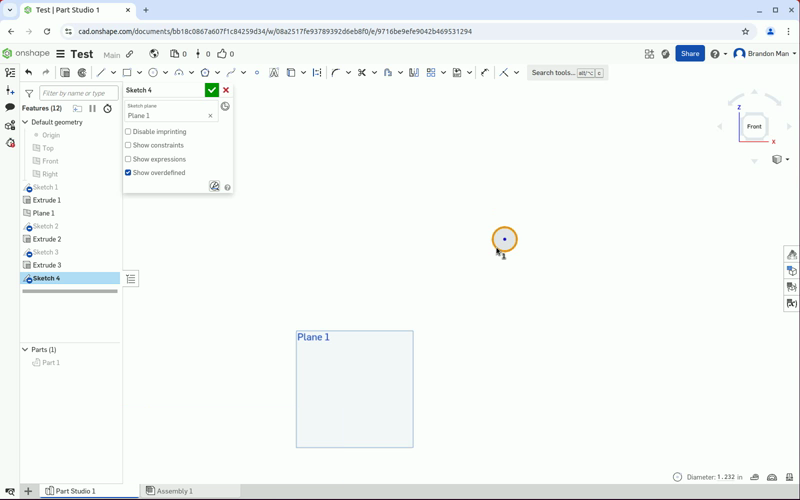
scroll(-6)
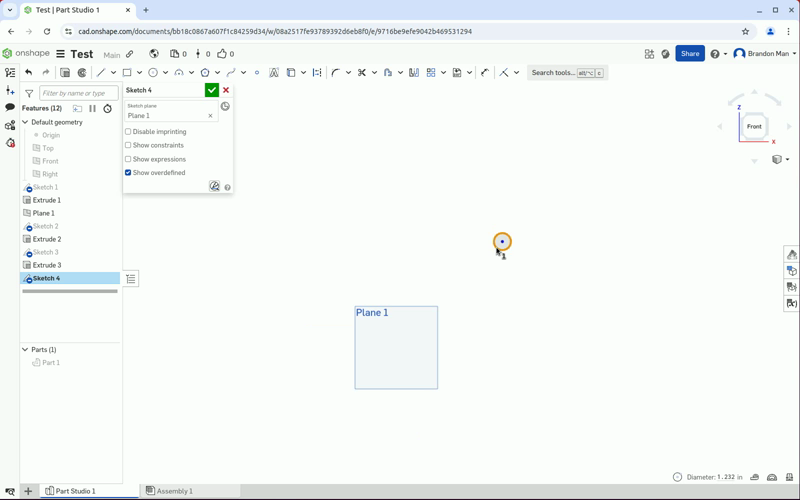
scroll(-6)
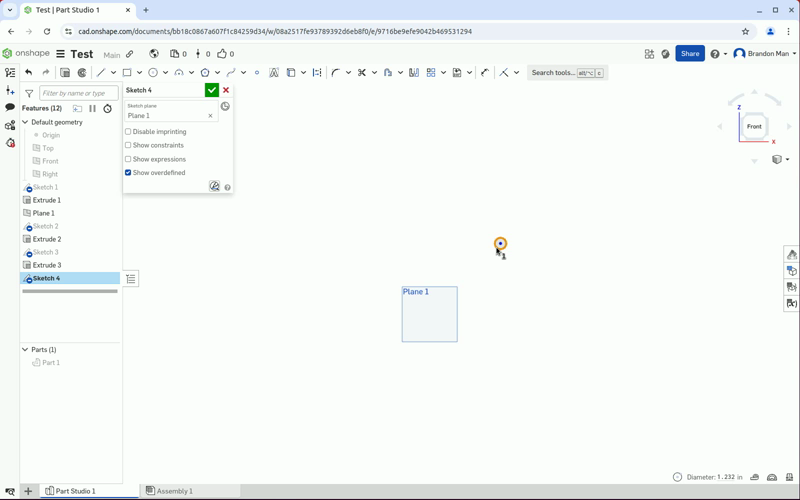
scroll(-6)
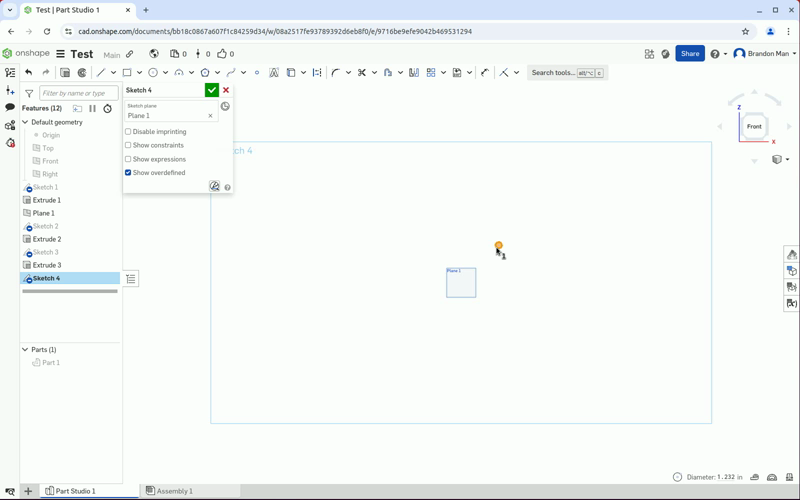
mouse_move(73, 352)
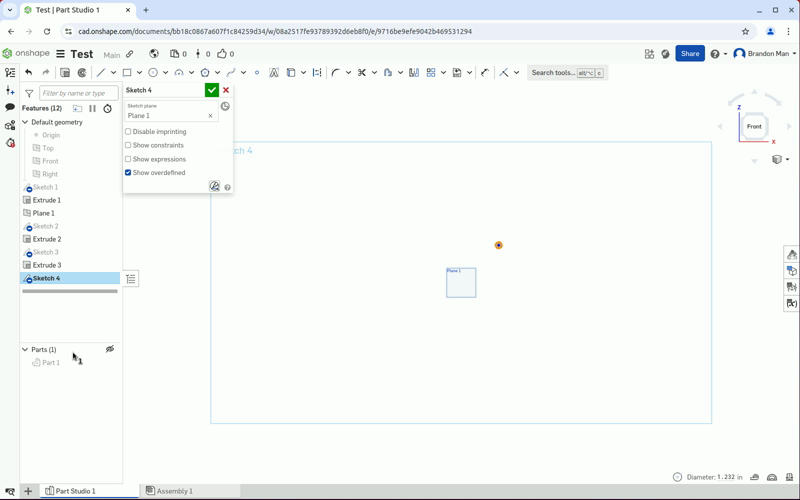
key(shift+y)
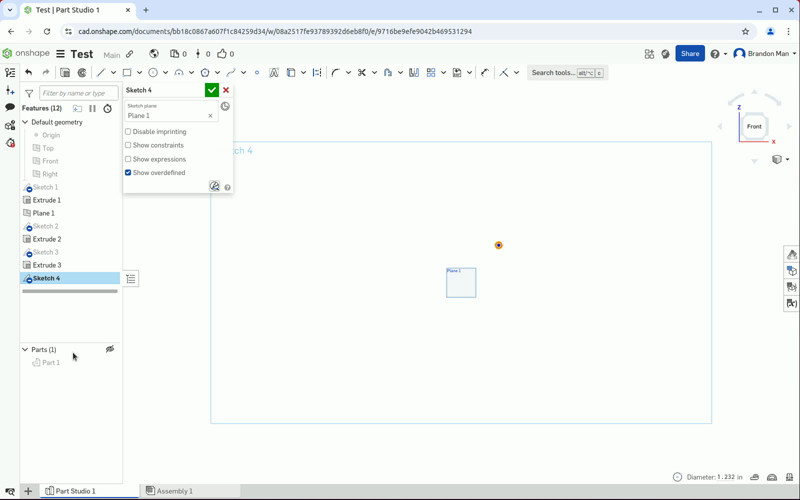
key(shift+e)
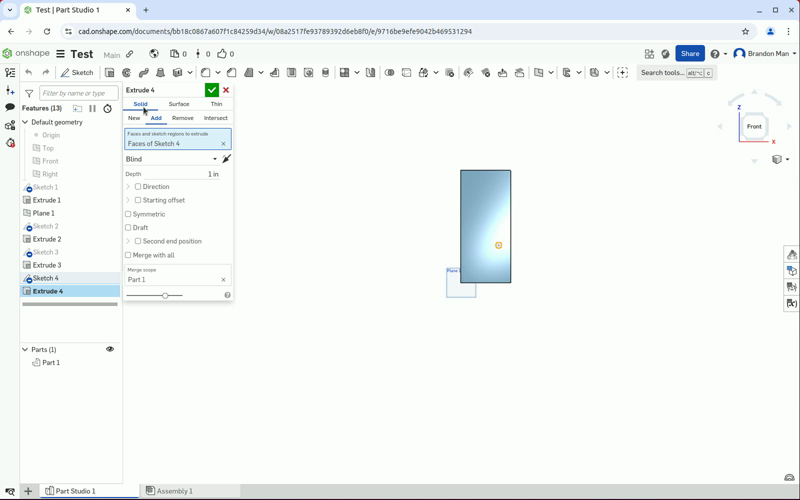
mouse_move(143, 106)
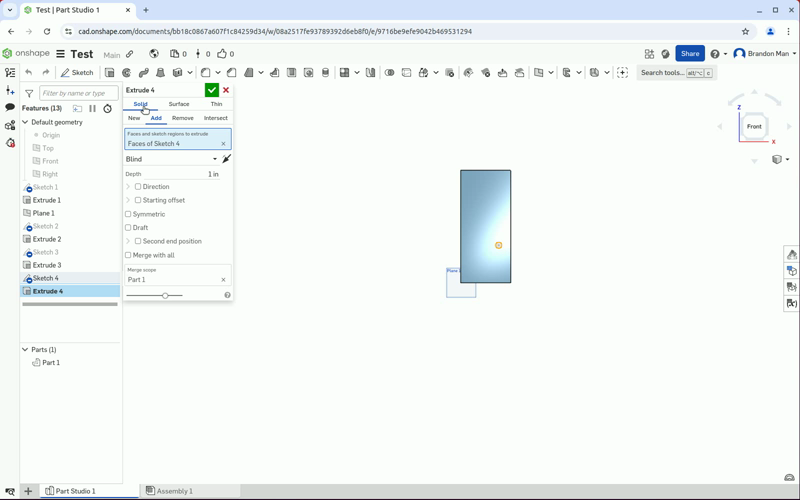
click(143, 106)
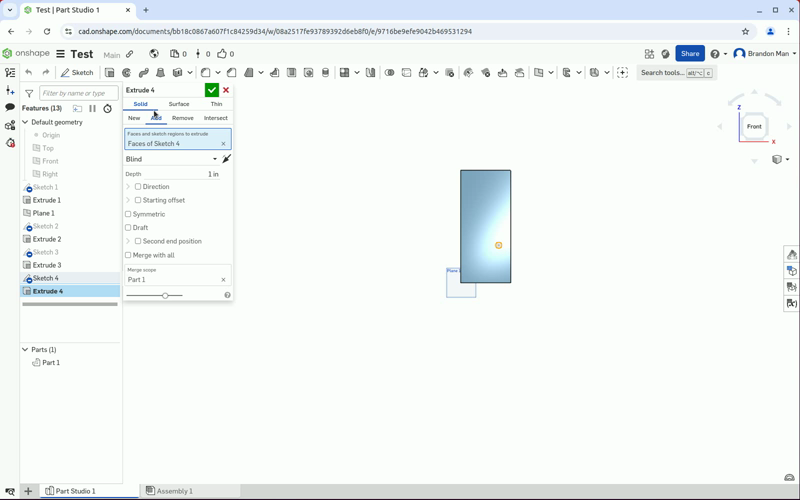
mouse_move(186, 120)
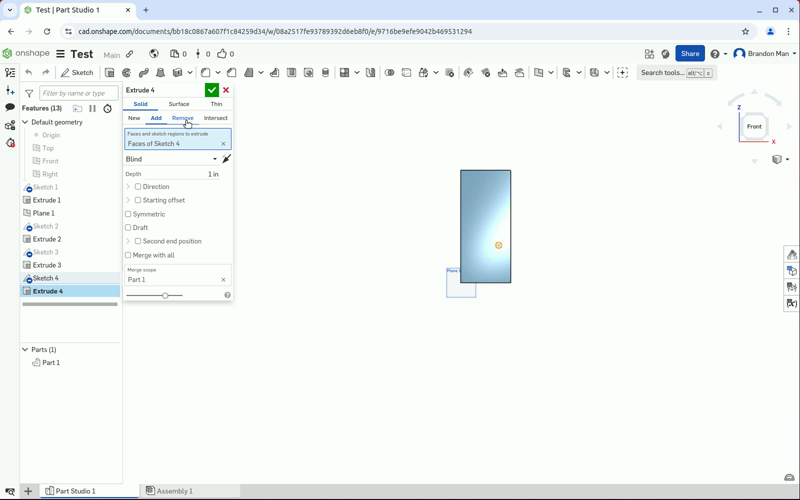
click(186, 120)
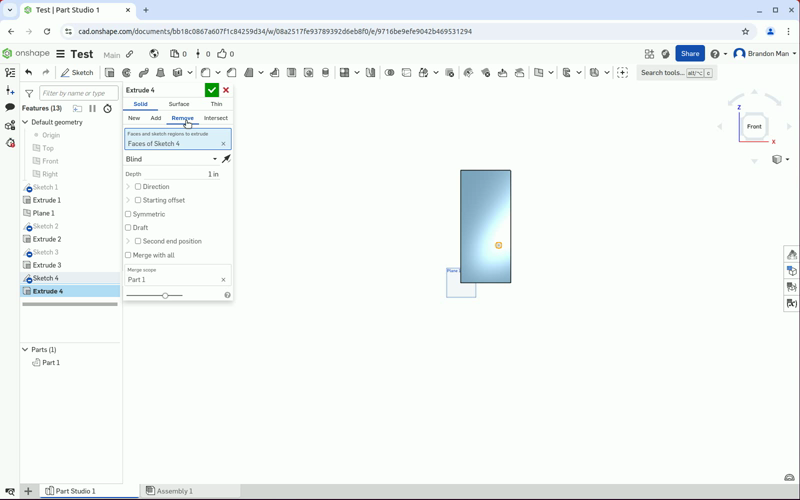
key(tab, 4)
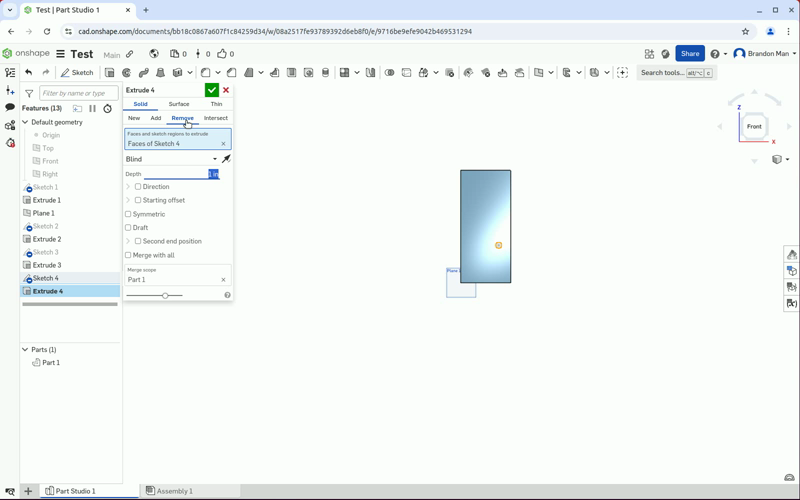
text(0.241)
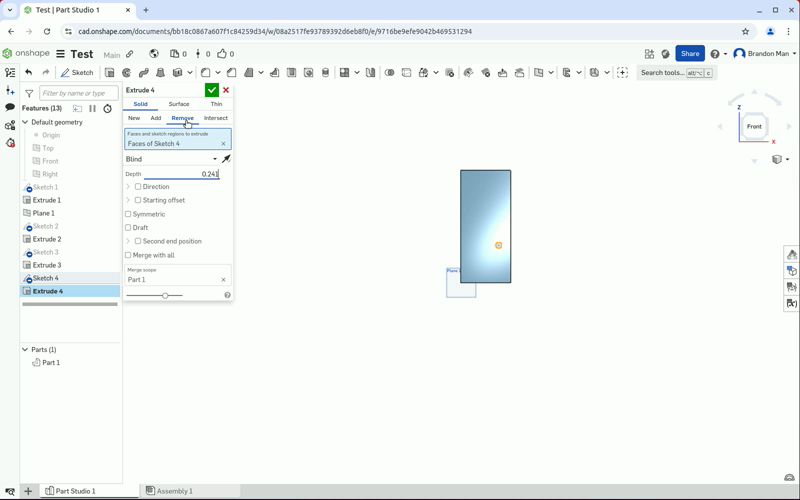
key(tab, 6)
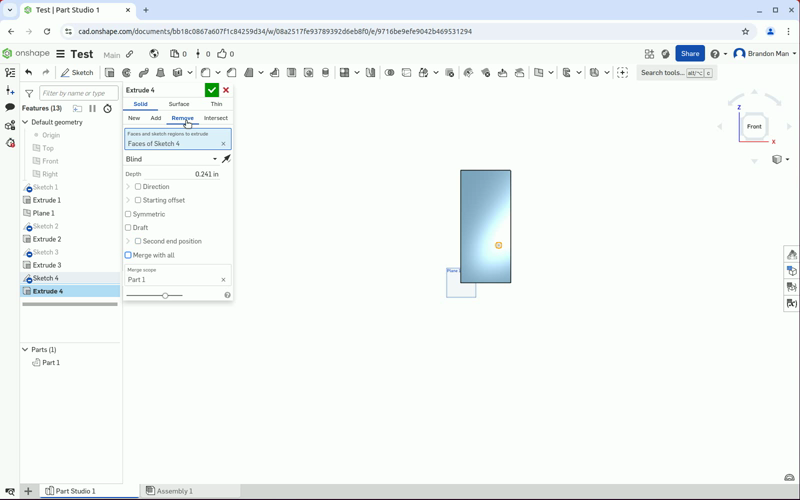
key(space)
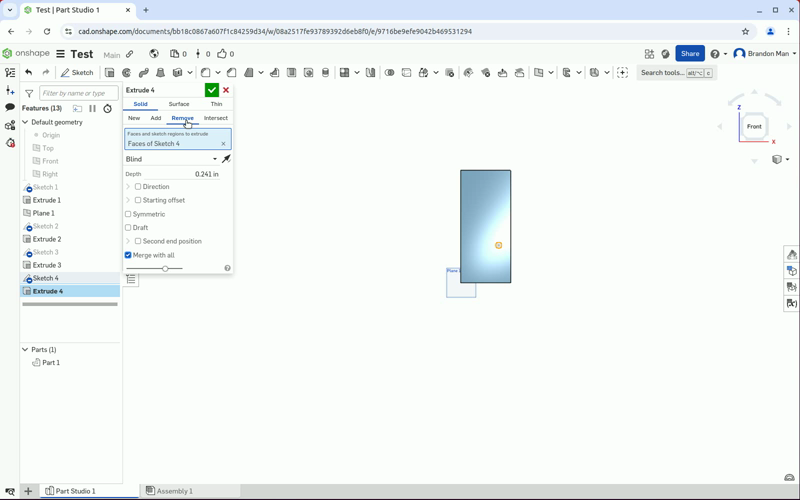
key(enter)
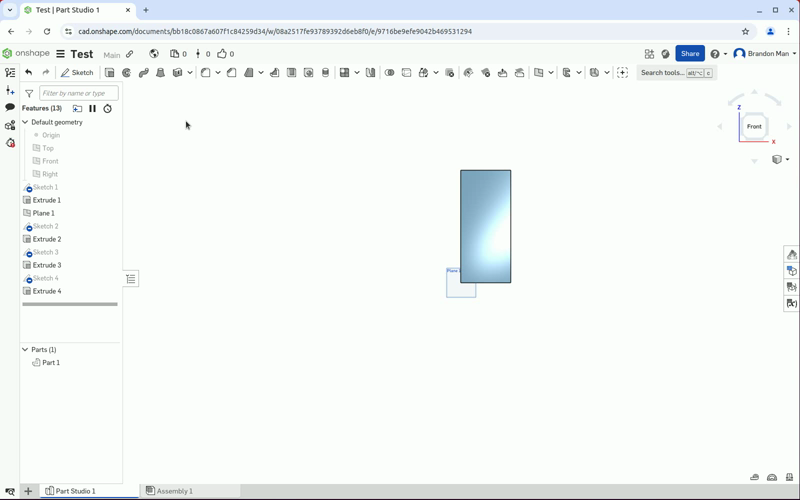
key(shift+h)
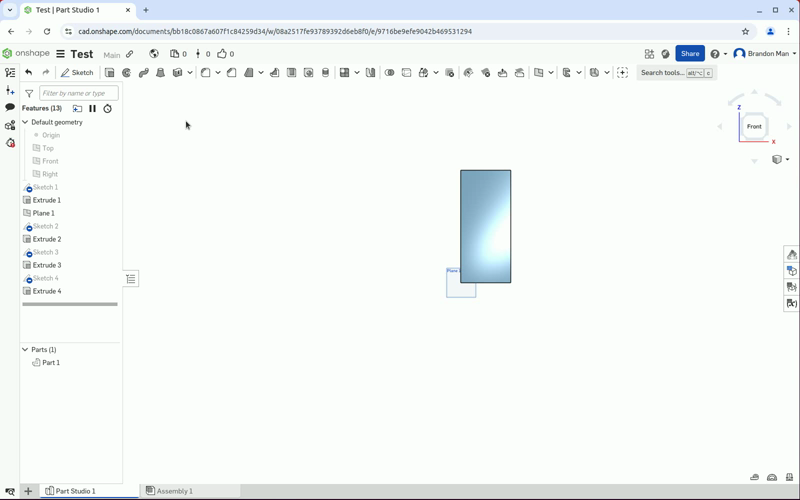
key(shift+h)
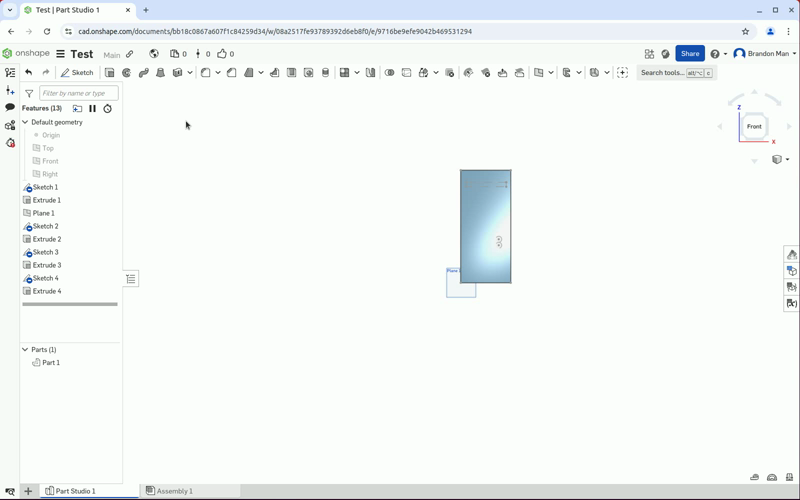
key(shift+7)
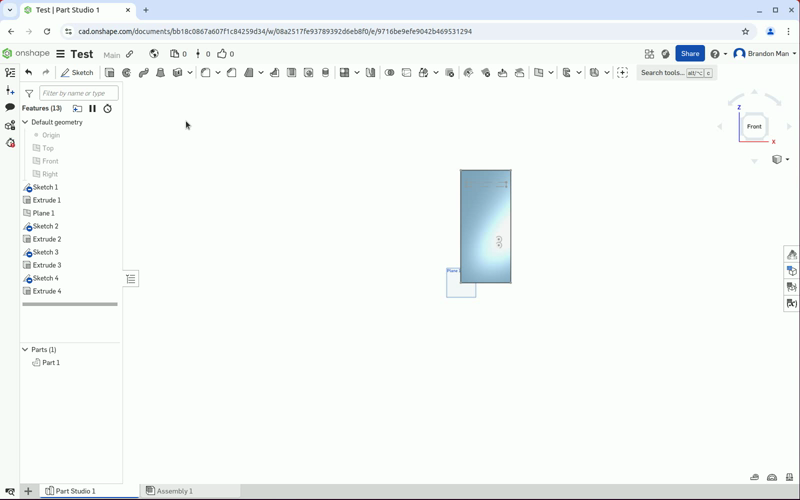
key(left, 2)
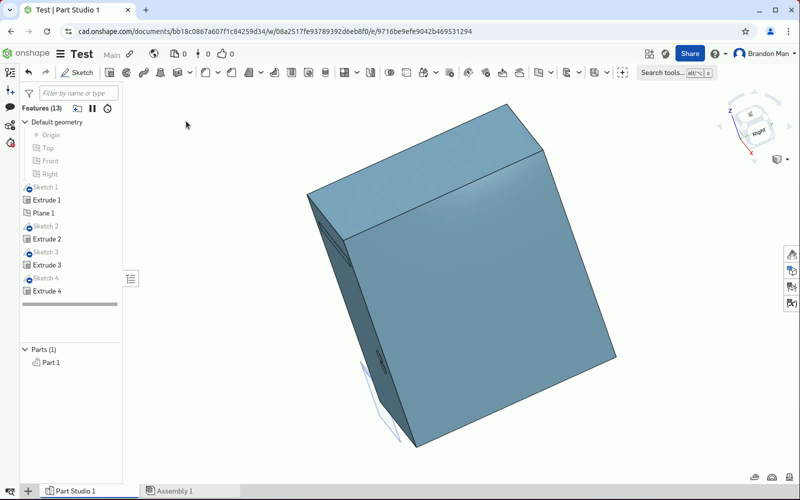
key(down, 2)
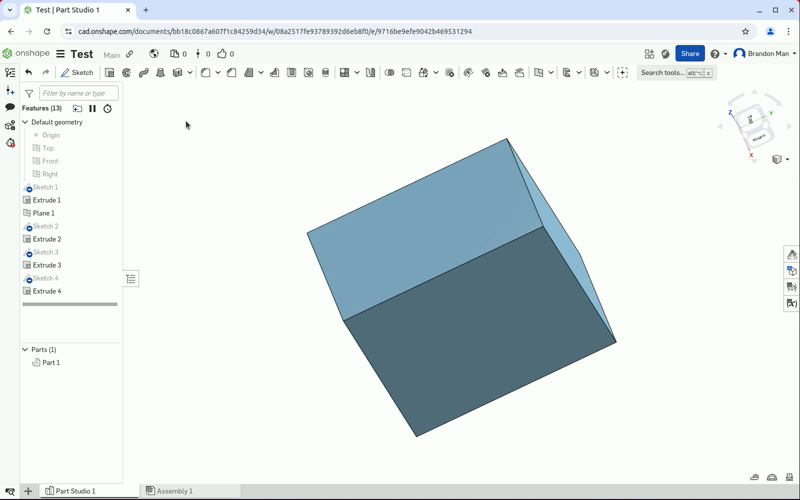
key(up, 2)
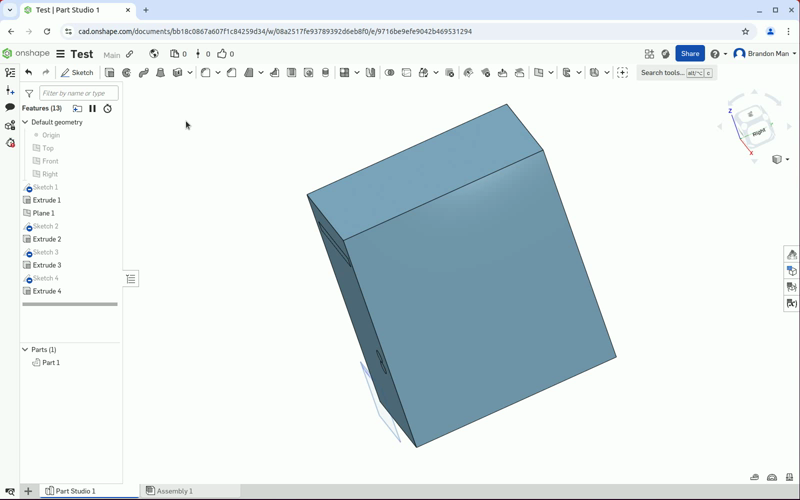
key(right, 2)
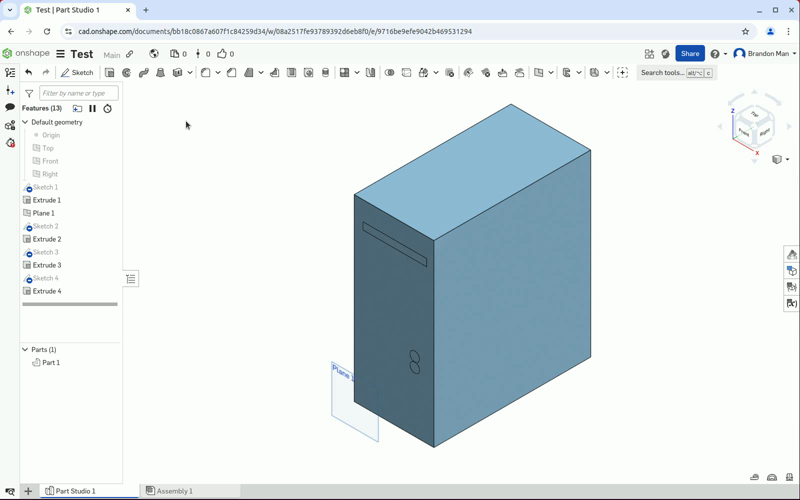
mouse_move(73, 189)
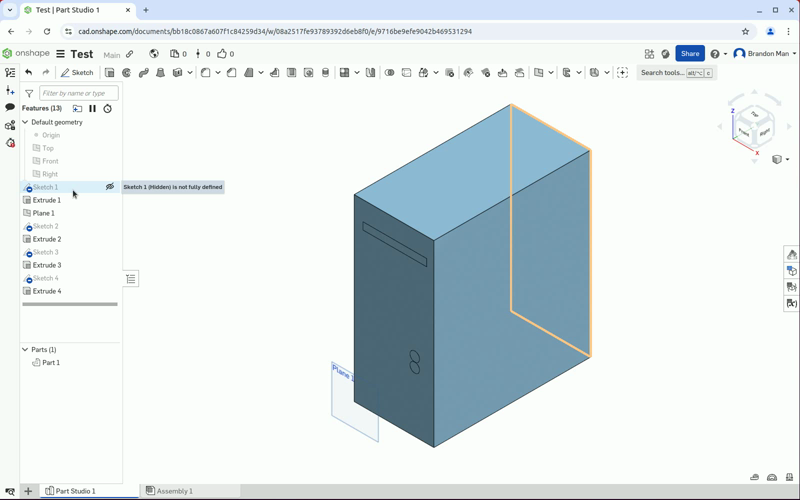
click(73, 189)